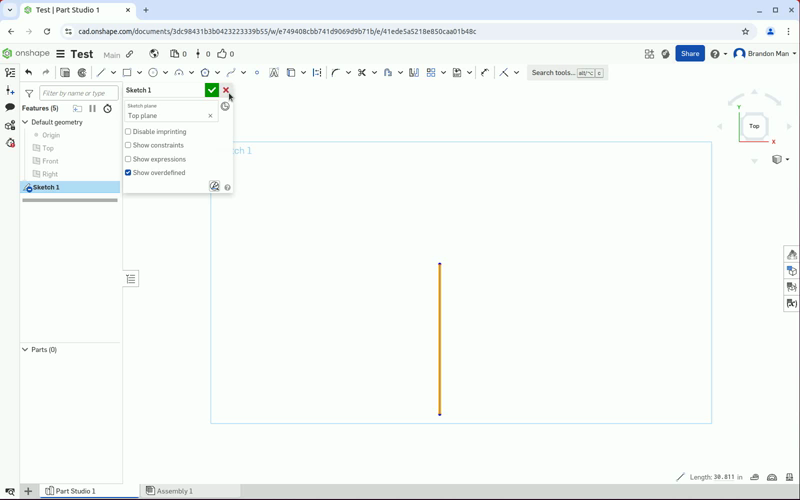
key(shift+h)
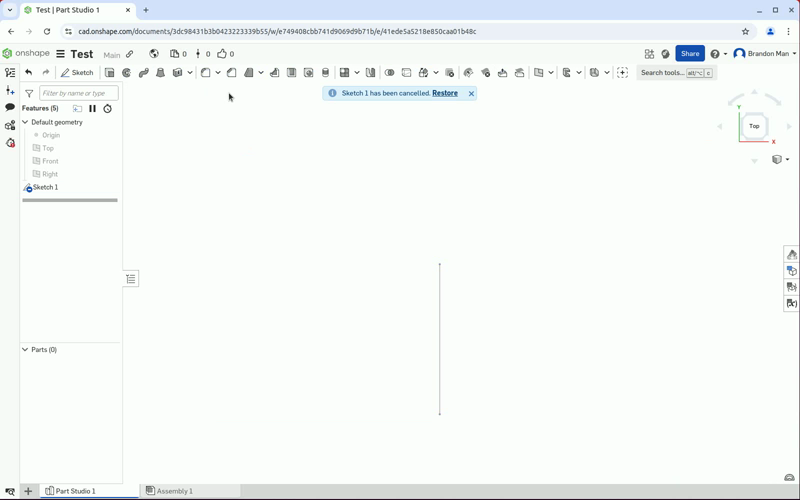
key(shift+s)
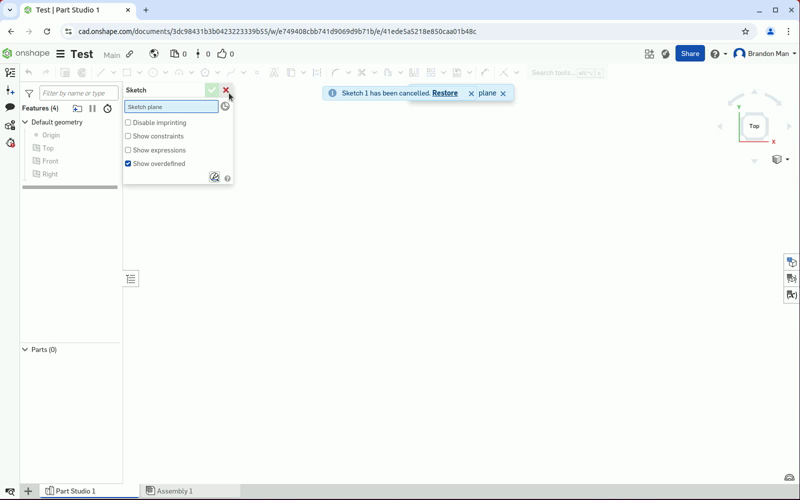
mouse_move(73, 150)
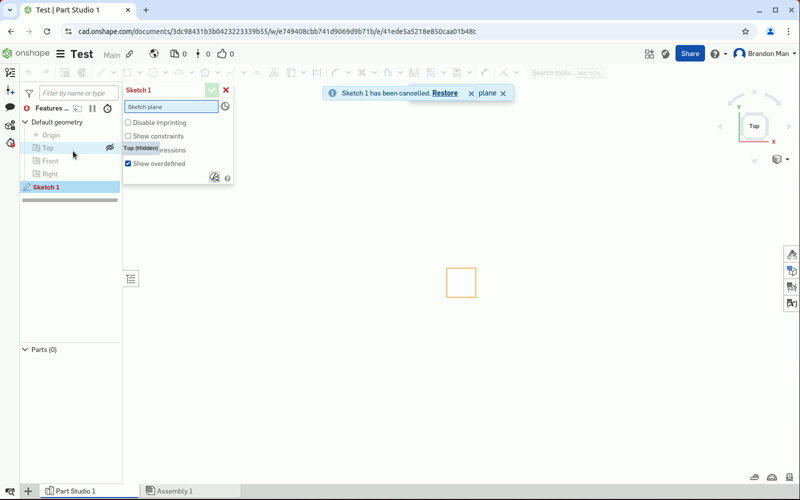
click(73, 150)
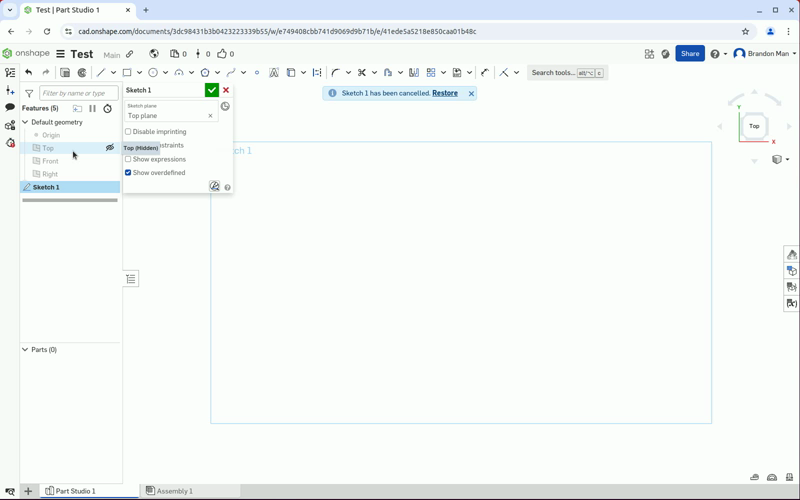
mouse_move(73, 352)
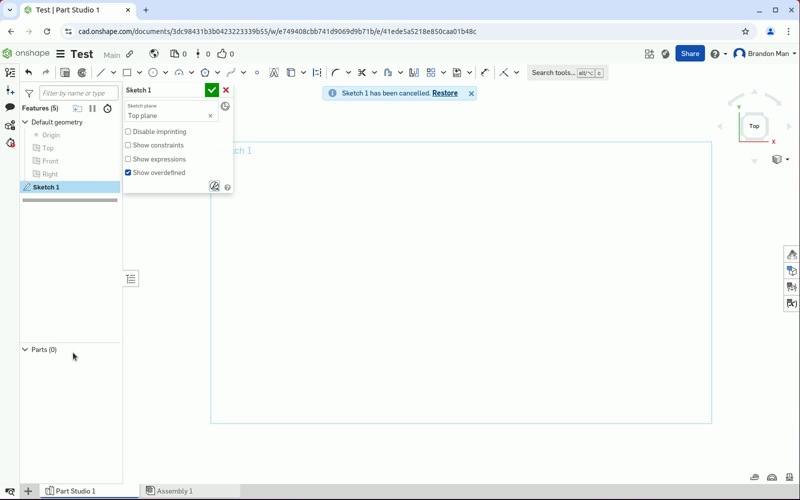
key(y)
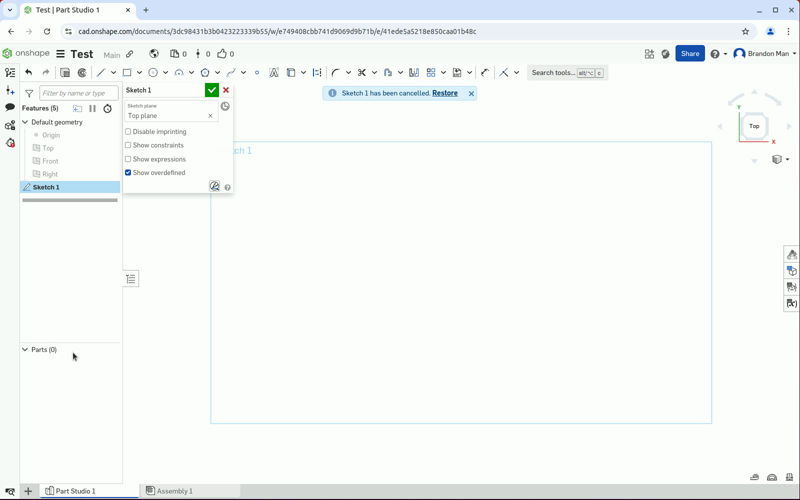
key(l)
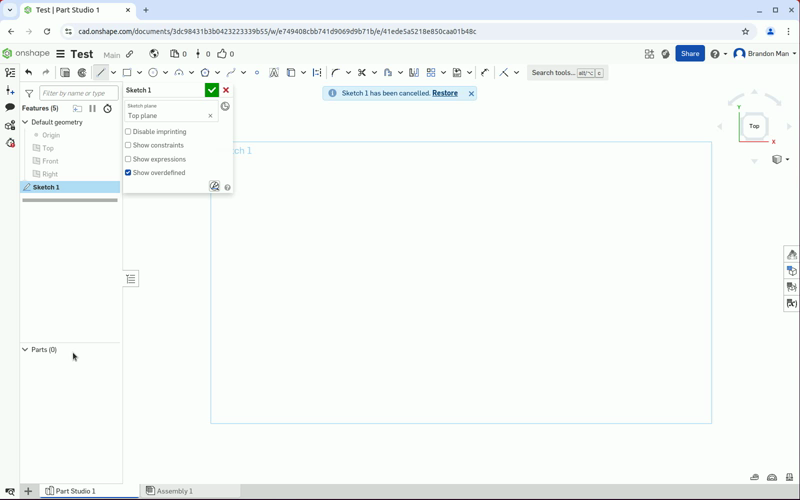
key_down(shift)
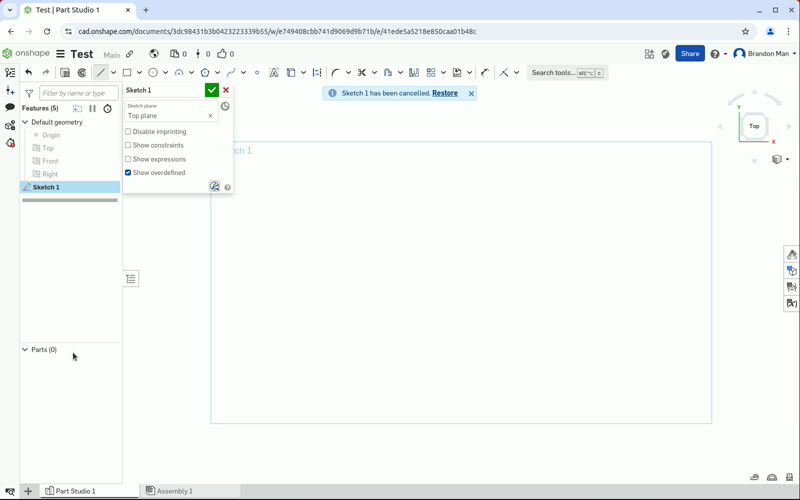
mouse_move(383, 343)
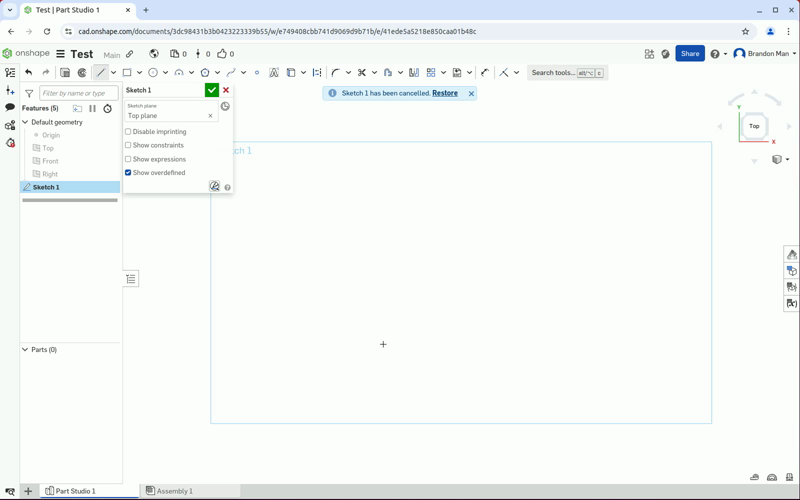
click(383, 343)
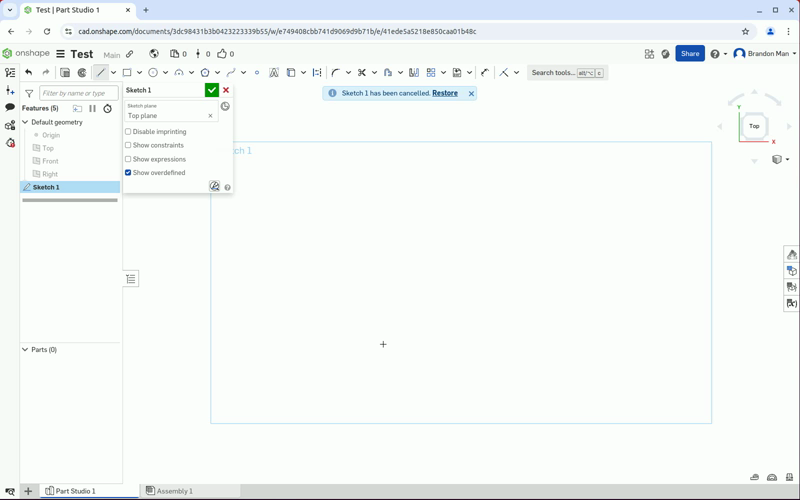
key_up(shift)
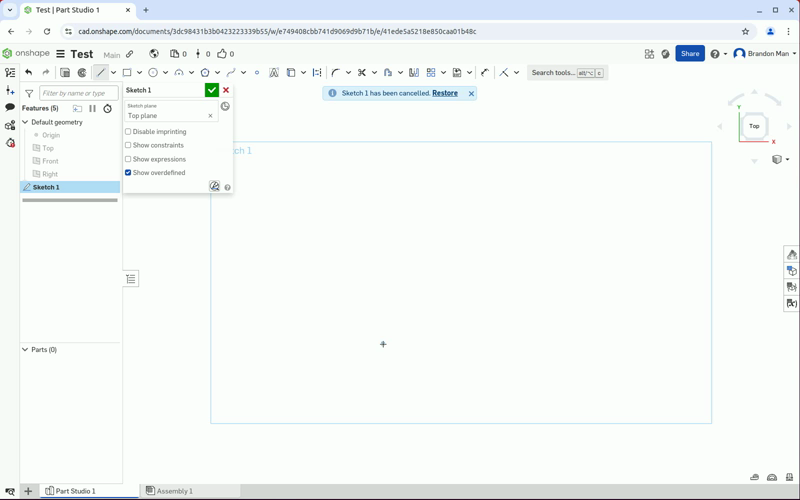
key_down(shift)
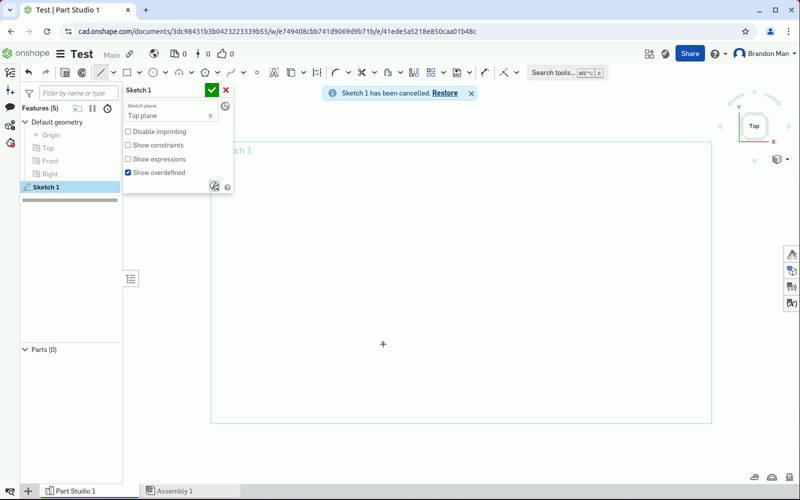
mouse_move(572, 343)
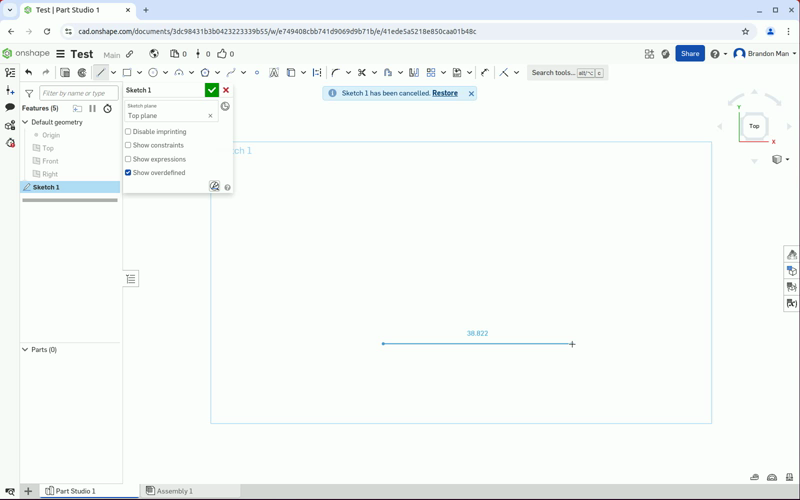
click(572, 343)
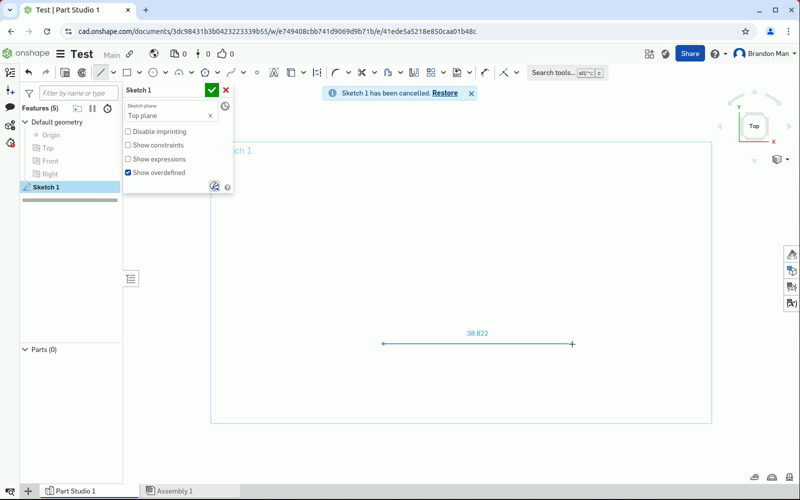
key_up(shift)
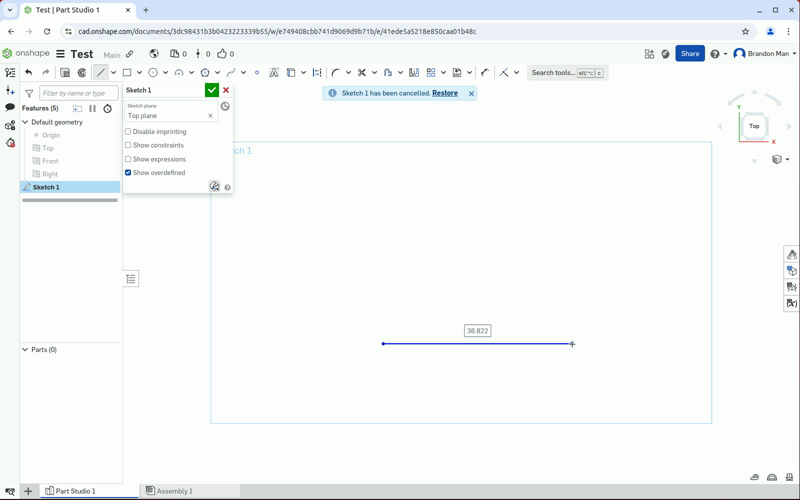
key_down(shift)
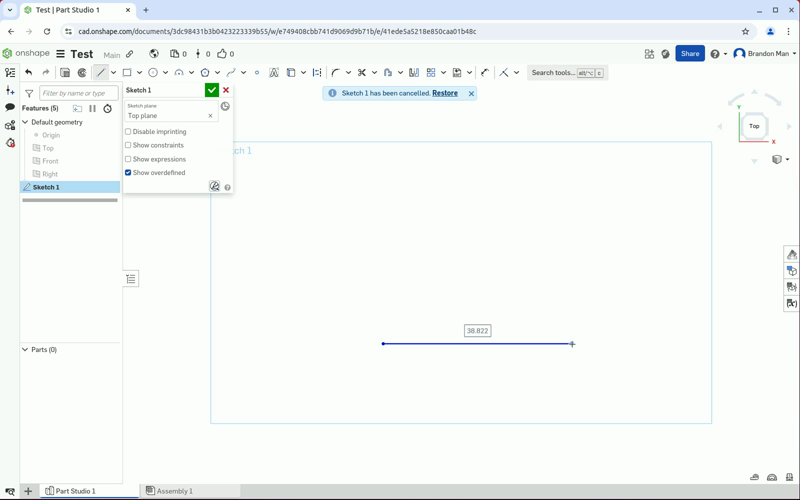
mouse_move(572, 242)
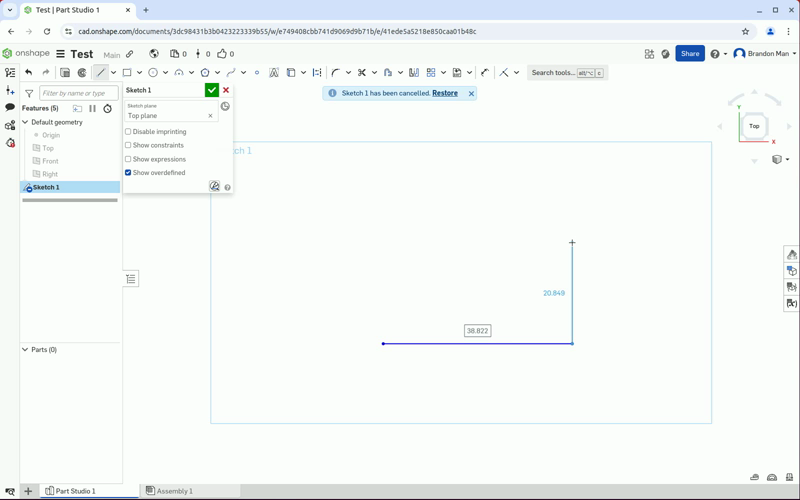
click(572, 242)
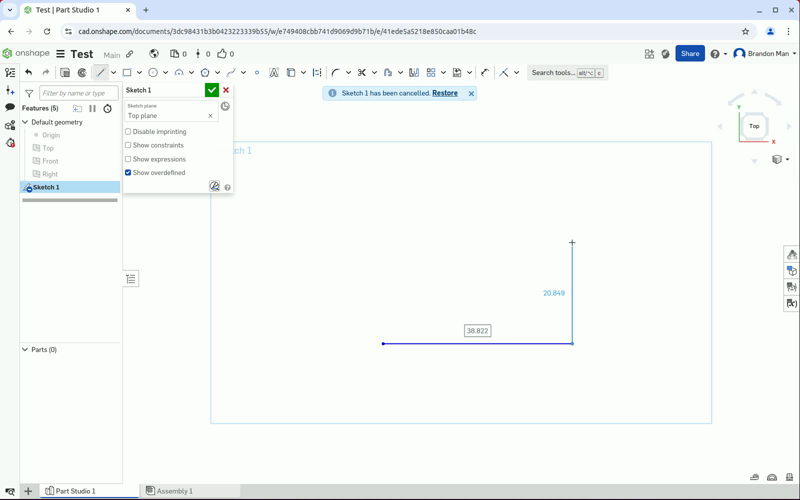
key_up(shift)
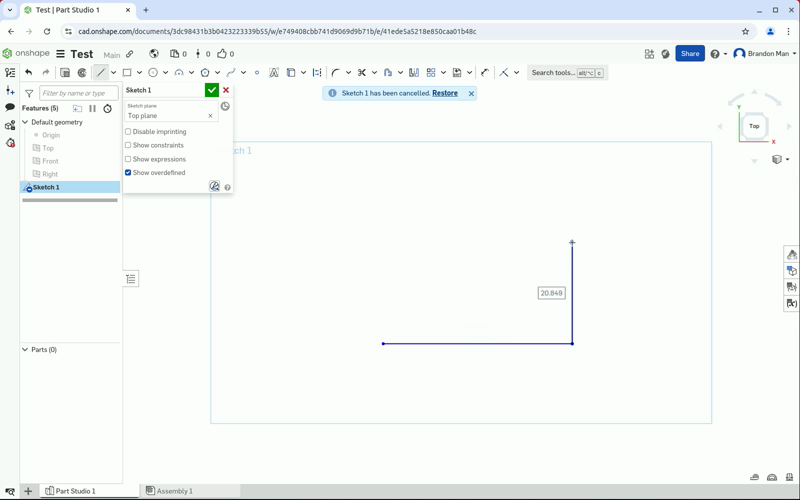
key_down(shift)
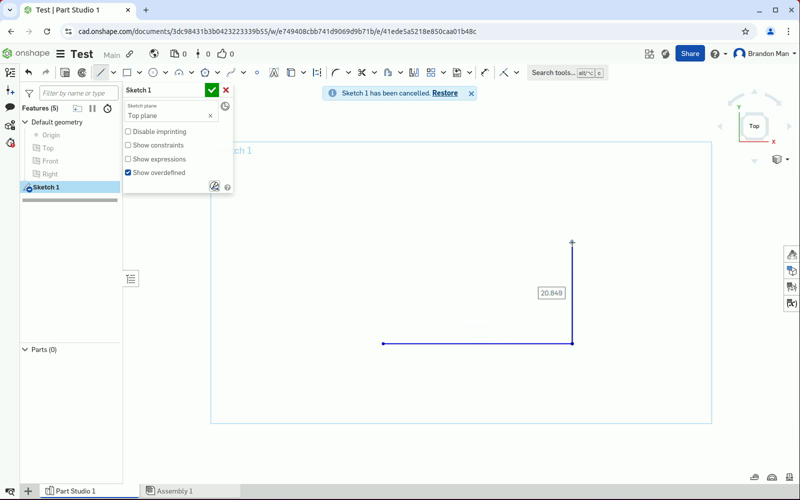
mouse_move(383, 242)
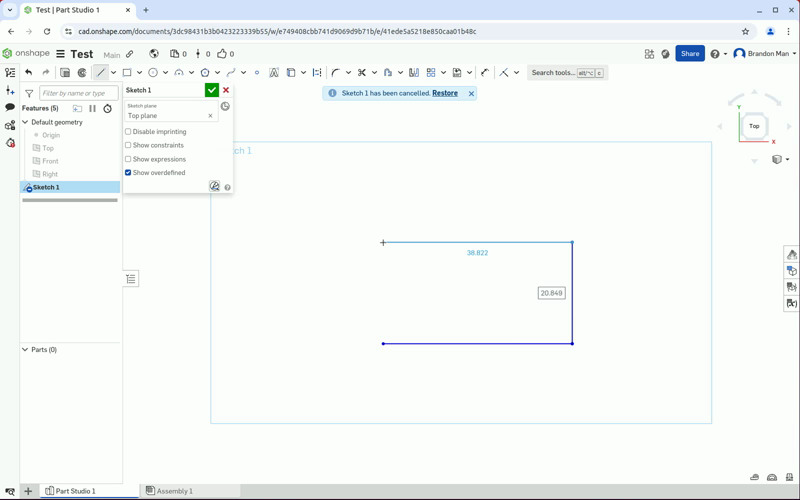
click(383, 242)
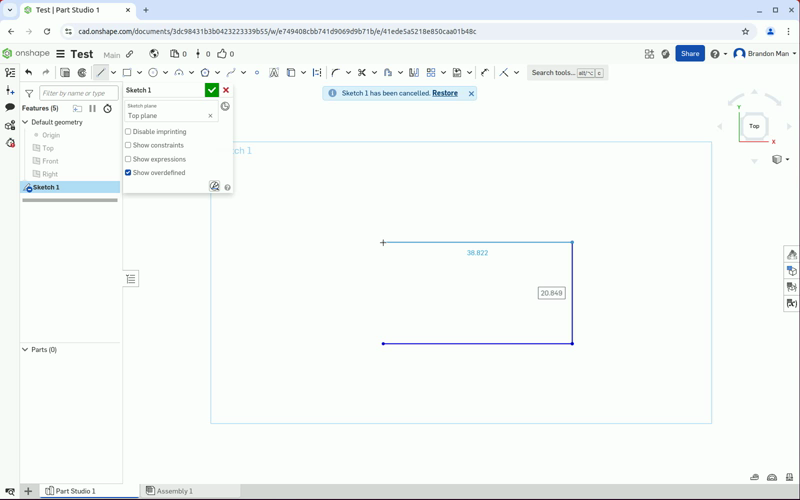
key_up(shift)
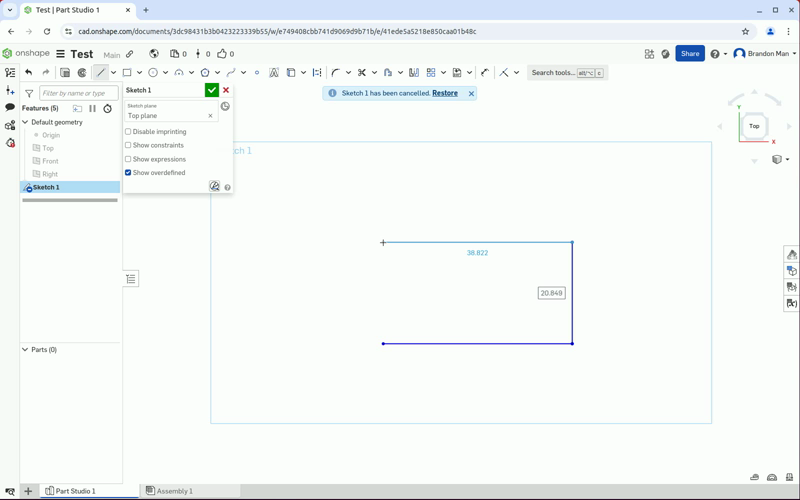
key_down(shift)
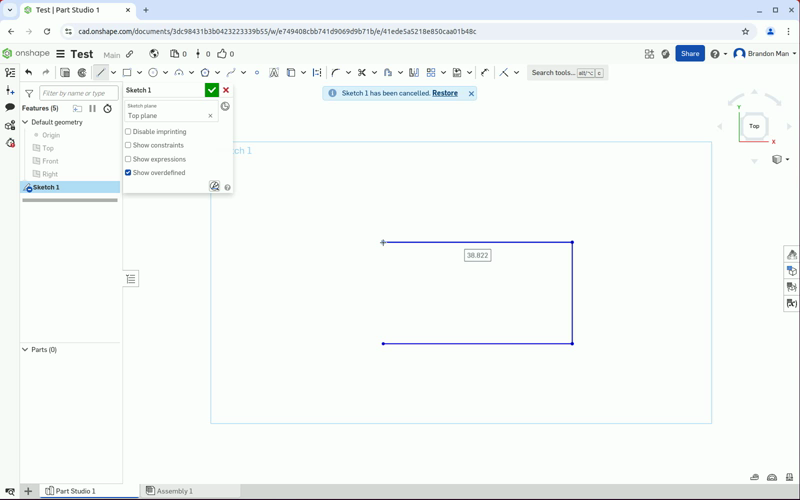
mouse_move(383, 343)
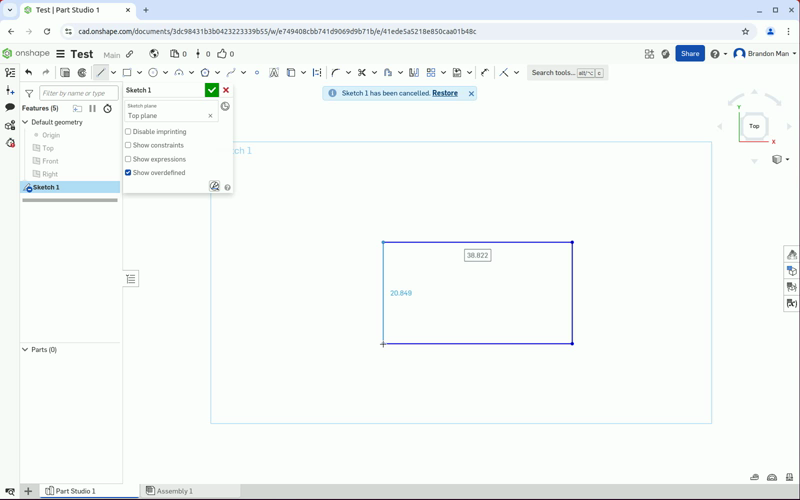
key_up(shift)
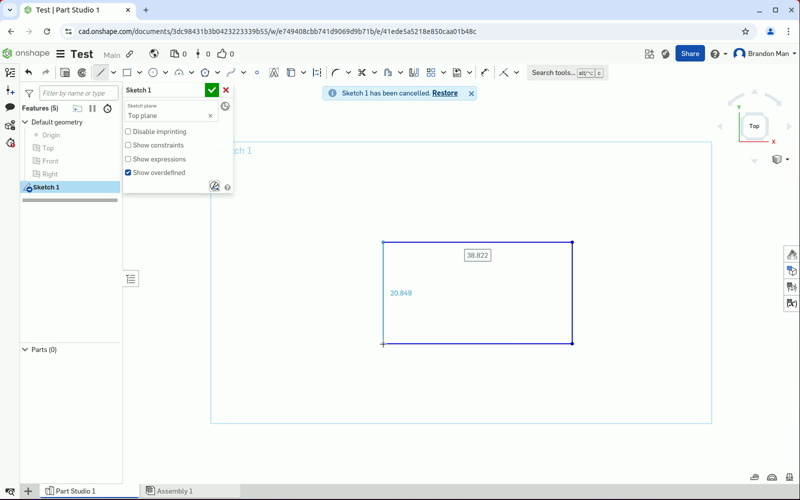
click(383, 343)
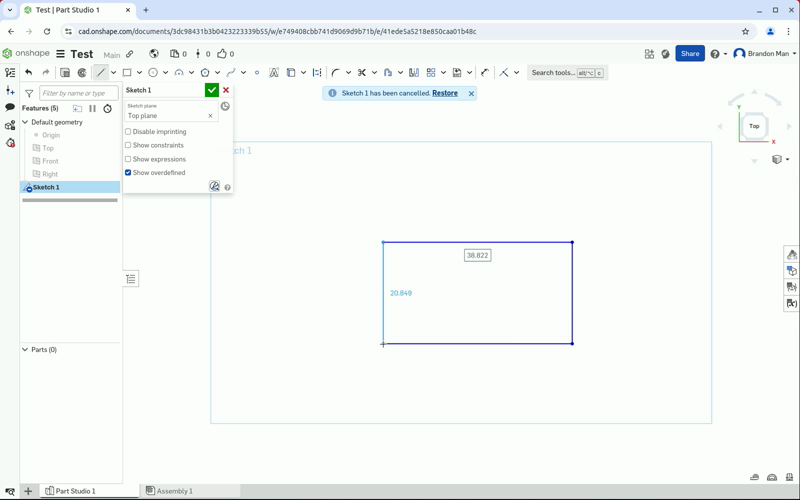
key(esc)
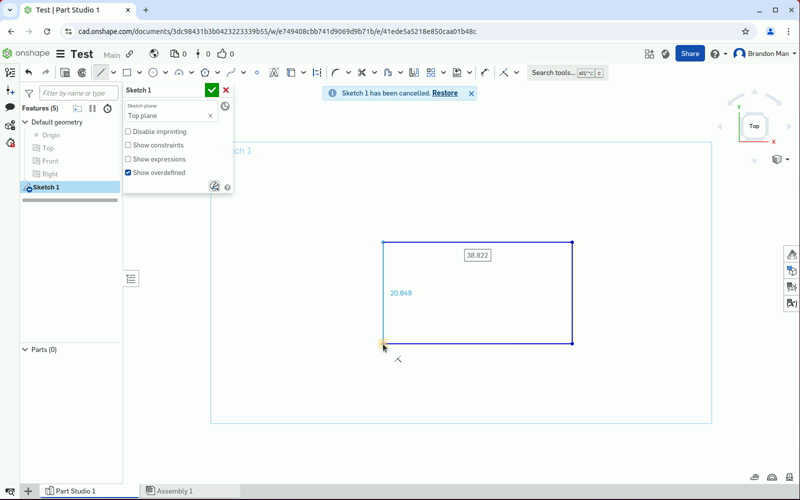
mouse_move(445, 260)
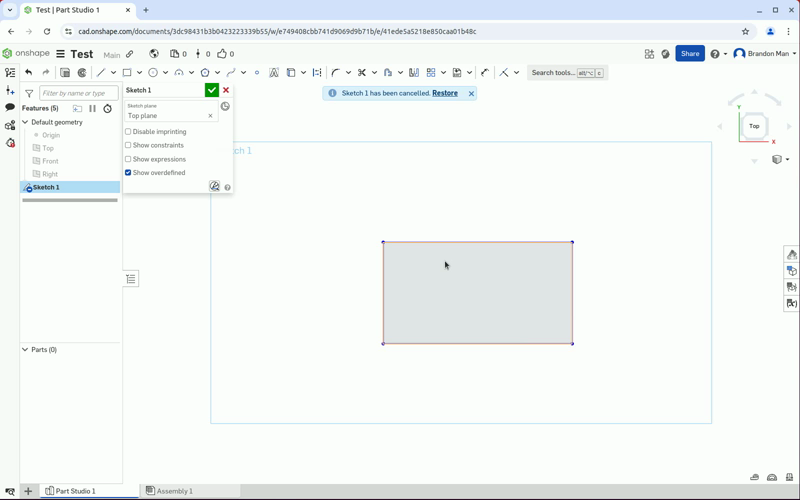
click(445, 260)
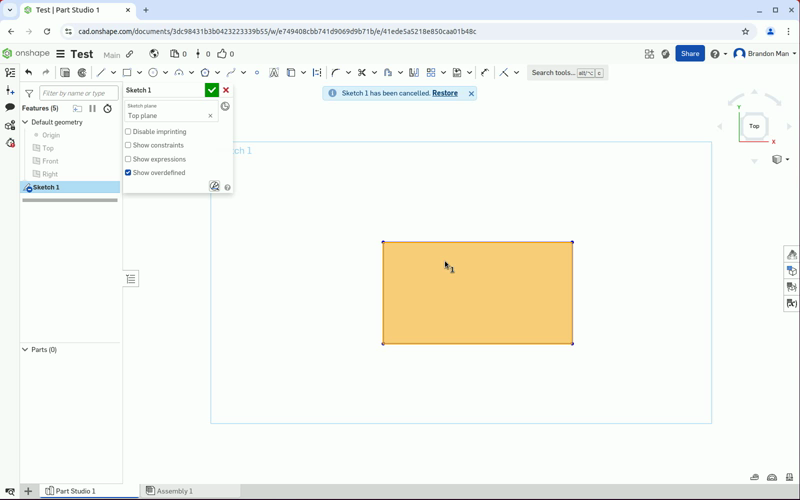
mouse_move(73, 352)
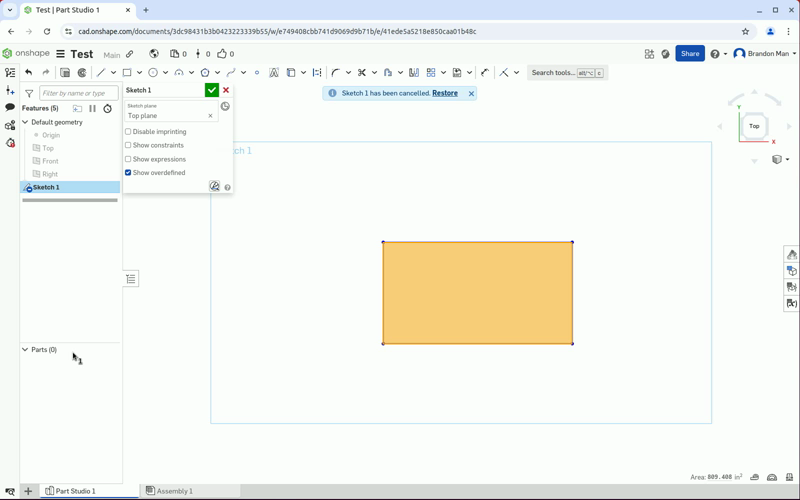
key(shift+y)
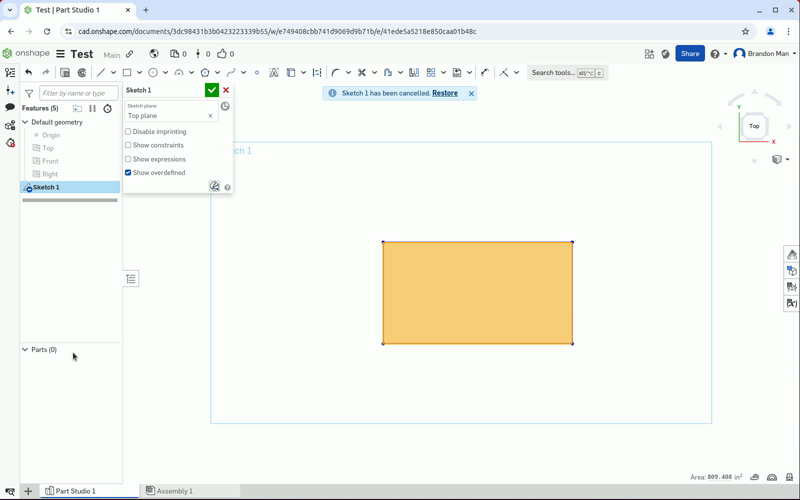
key(shift+e)
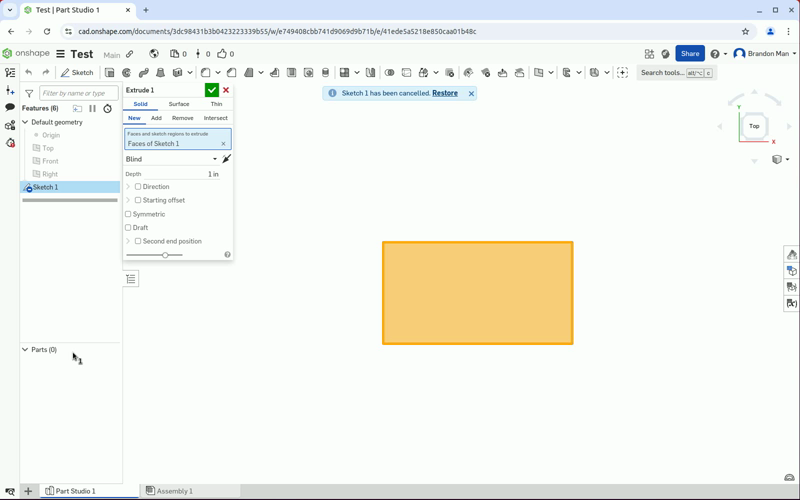
mouse_move(143, 106)
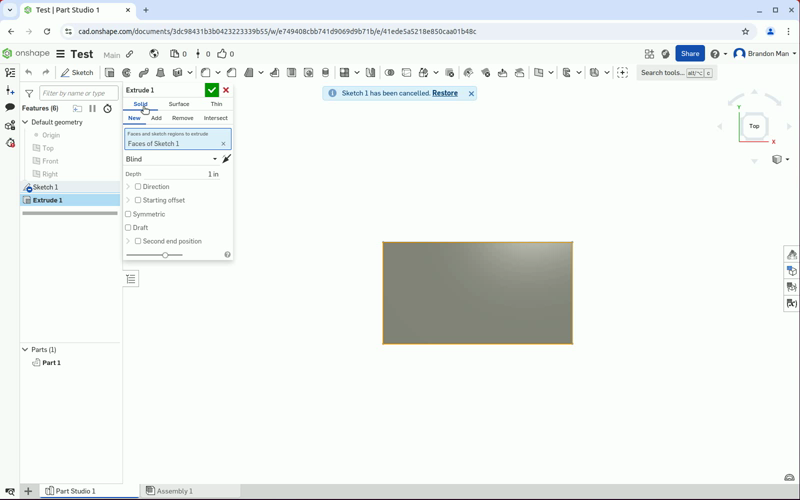
click(143, 106)
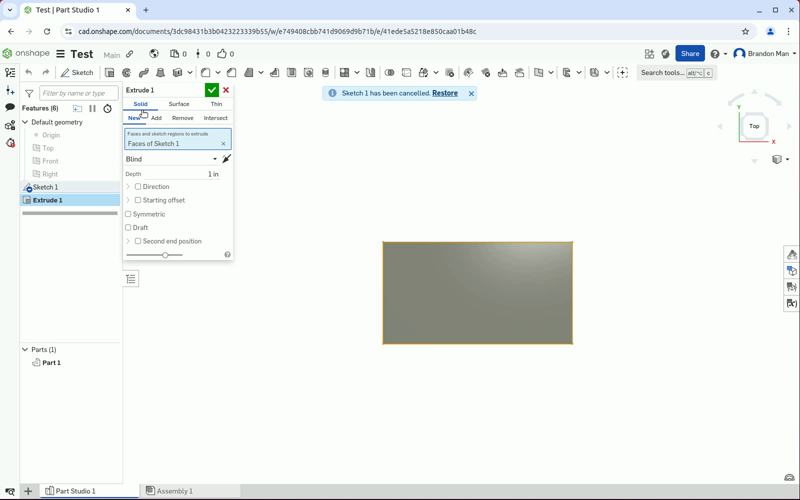
mouse_move(137, 120)
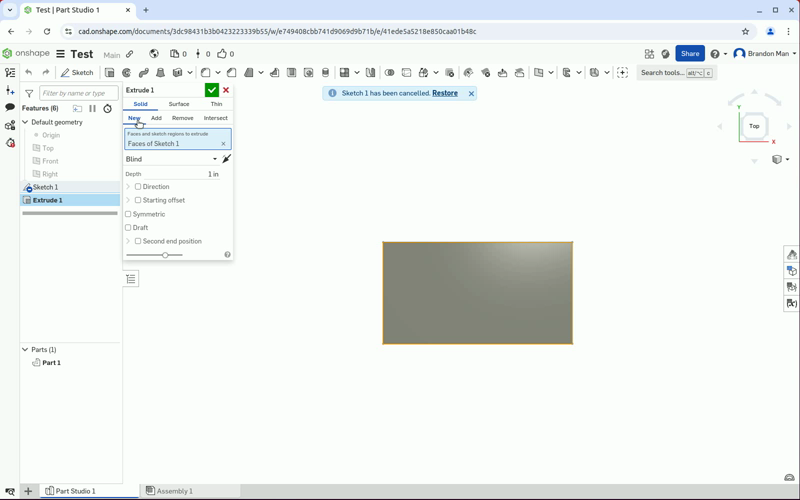
click(137, 120)
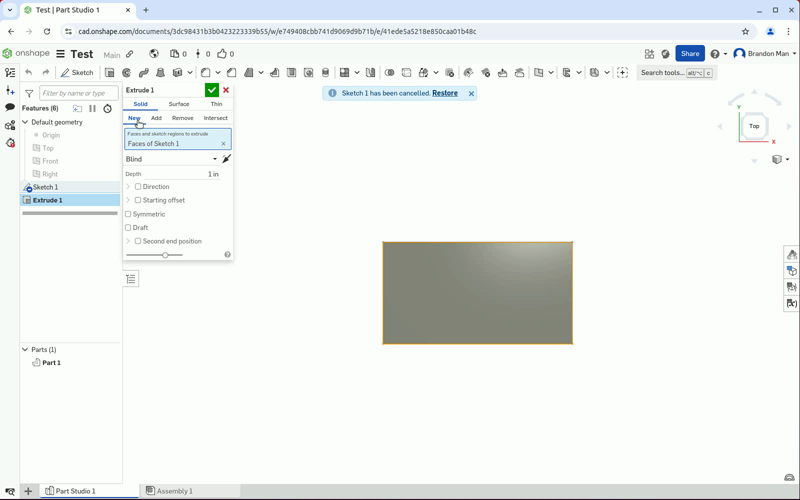
key(tab, 4)
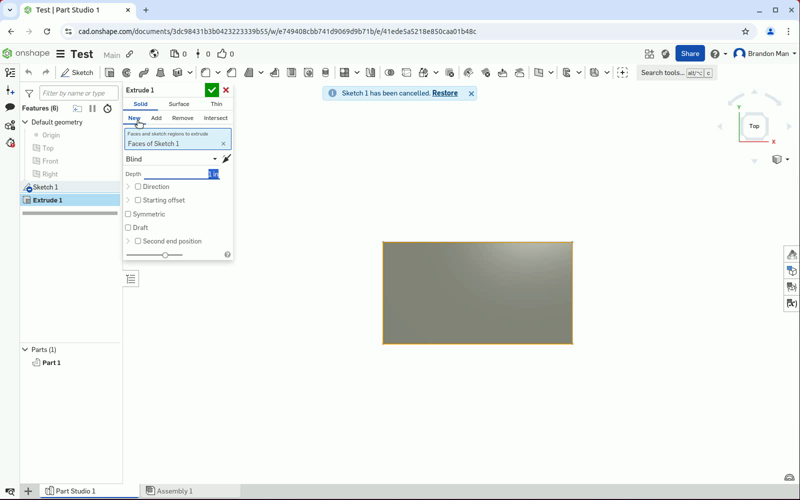
text(4.092)
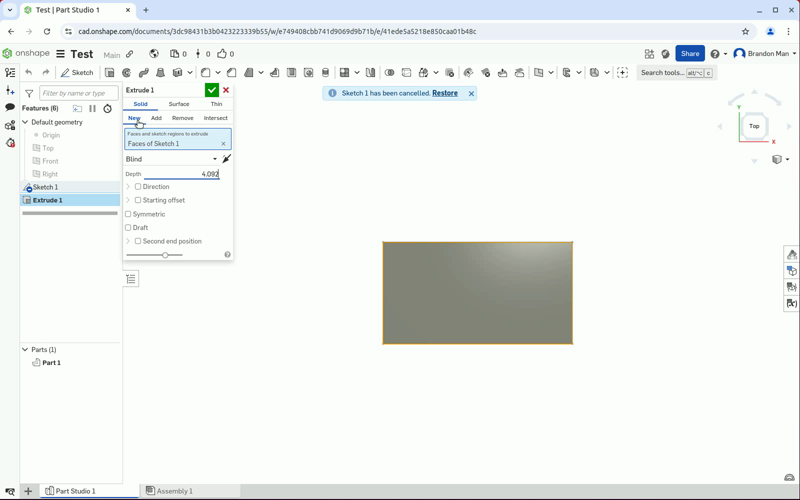
key(enter)
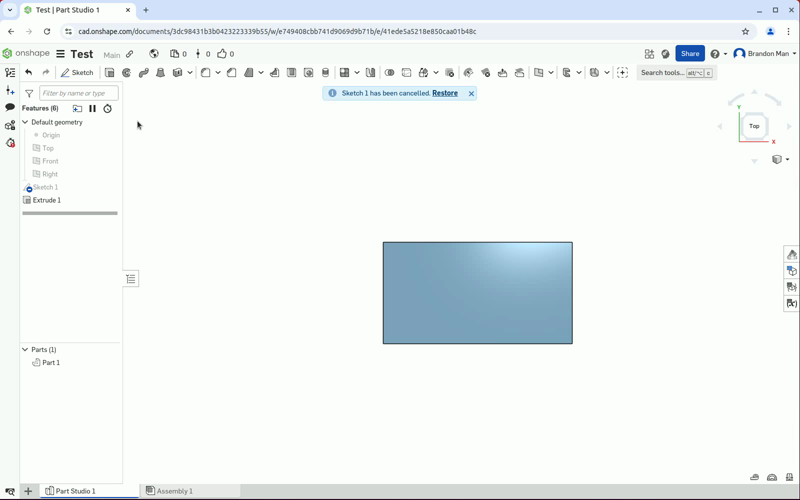
key(shift+h)
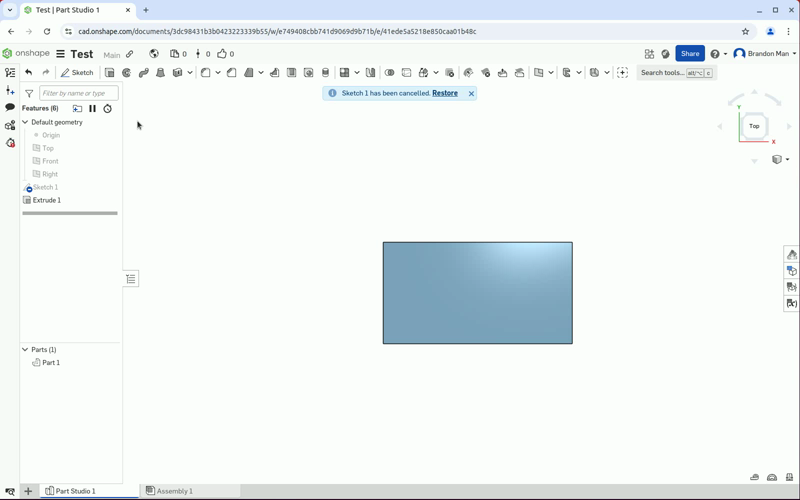
key(shift+h)
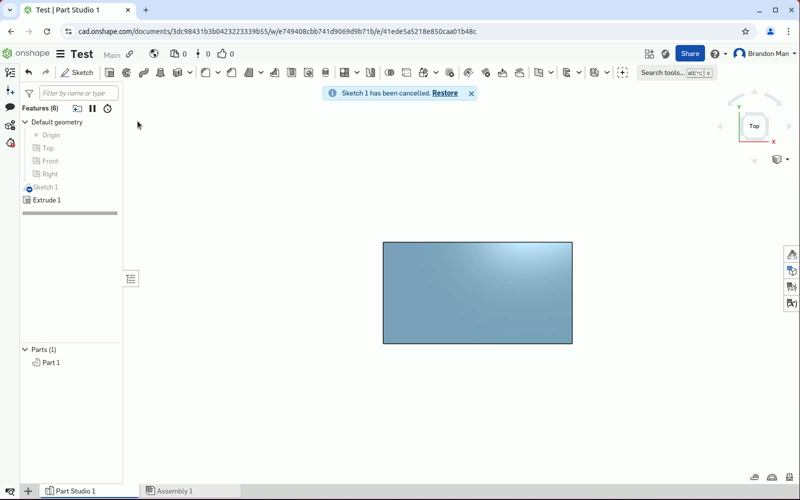
mouse_move(73, 189)
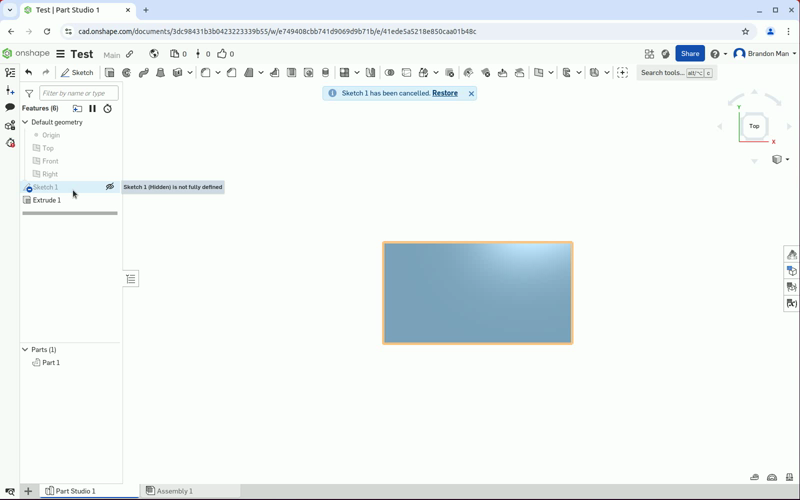
click(73, 189)
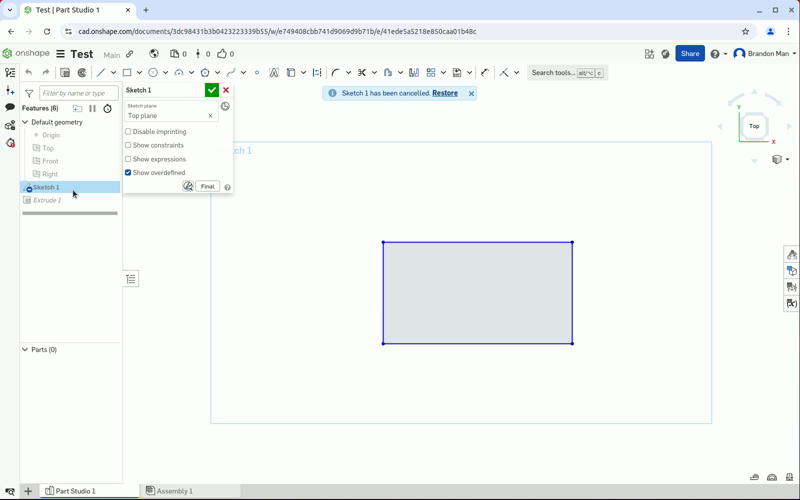
mouse_move(229, 92)
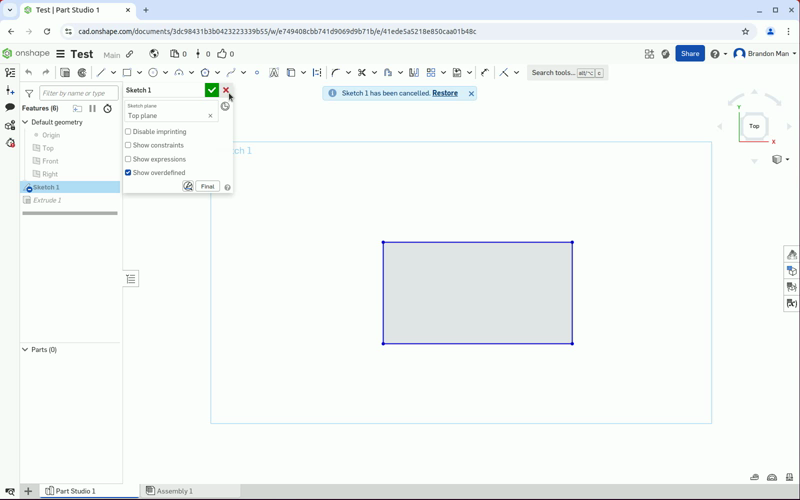
click(229, 92)
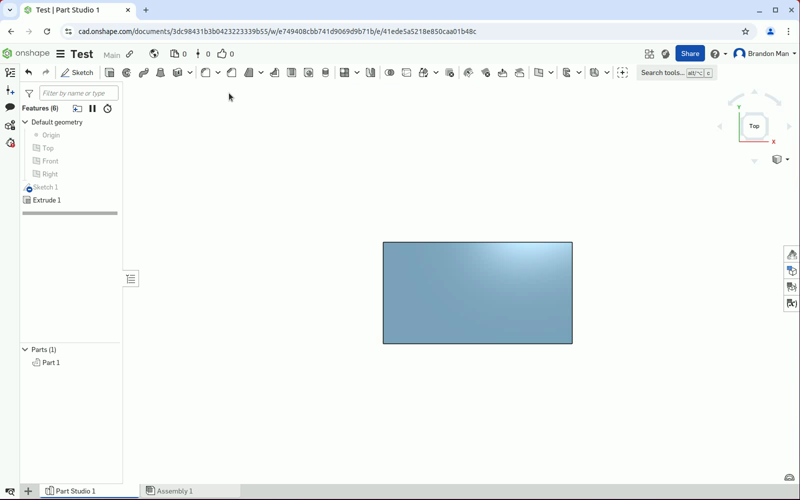
mouse_move(541, 75)
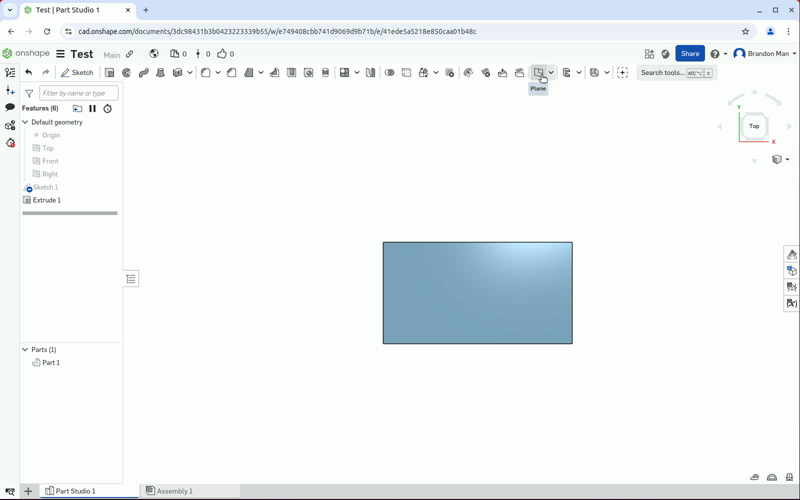
click(541, 75)
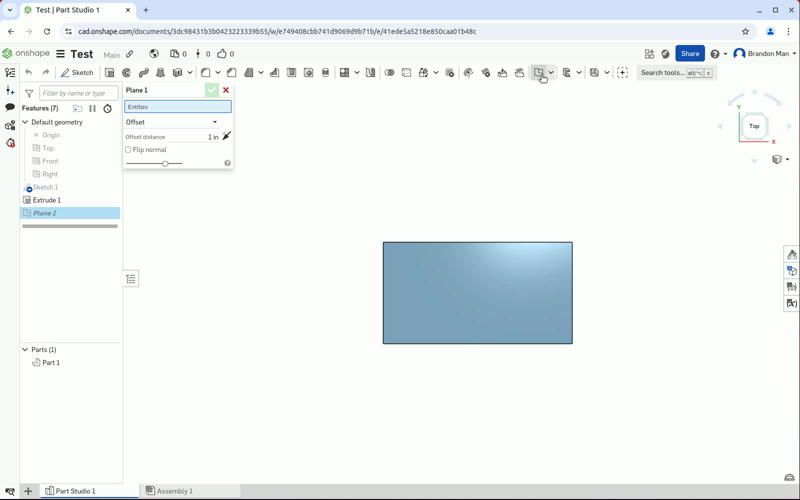
mouse_move(73, 150)
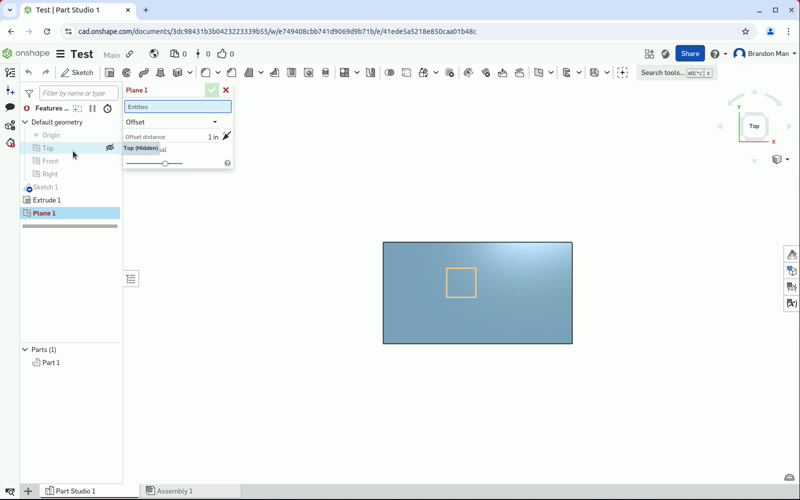
click(73, 150)
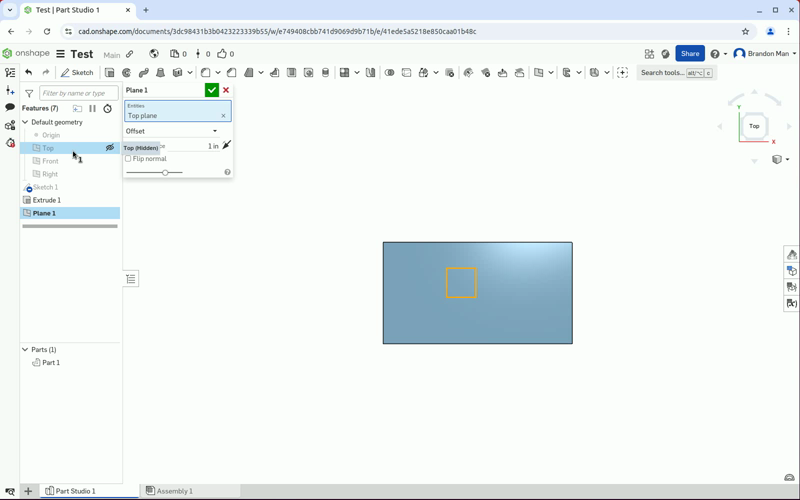
key(tab, 2)
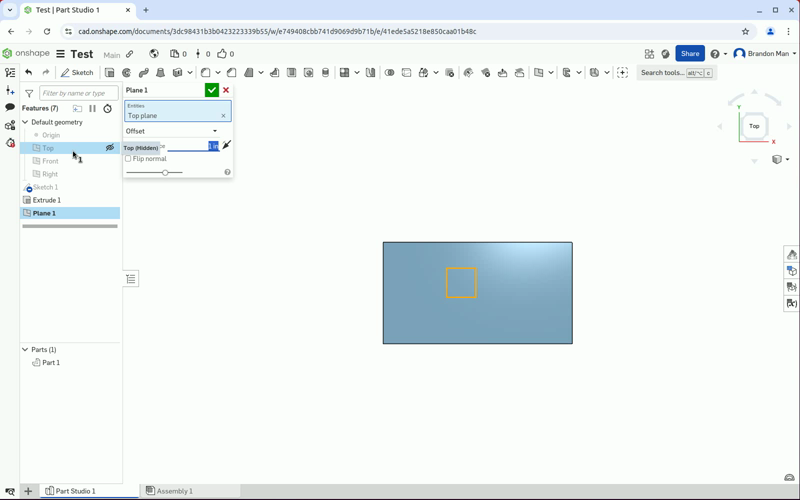
text(4.098)
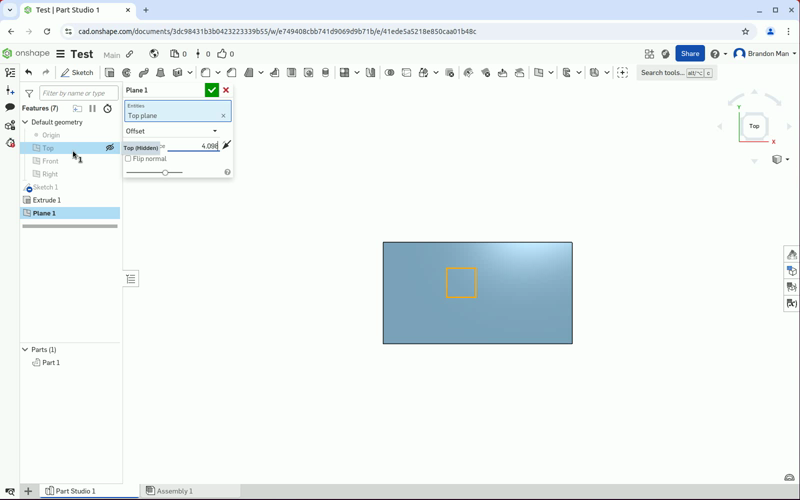
key(enter, 2)
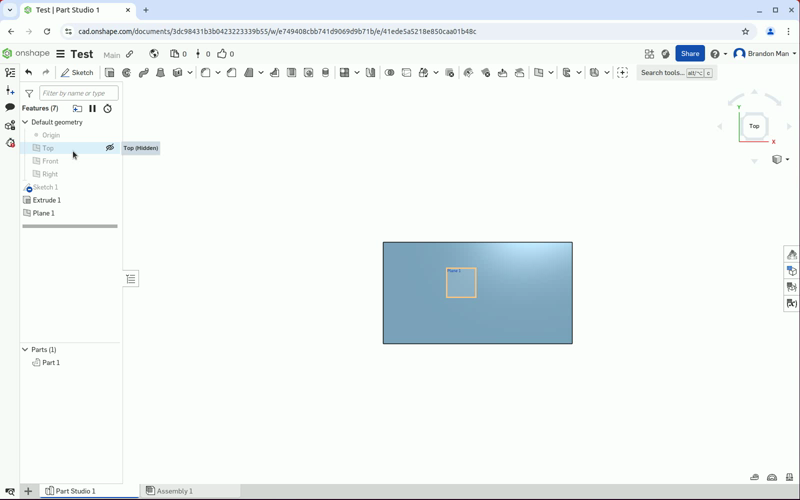
key(shift+s)
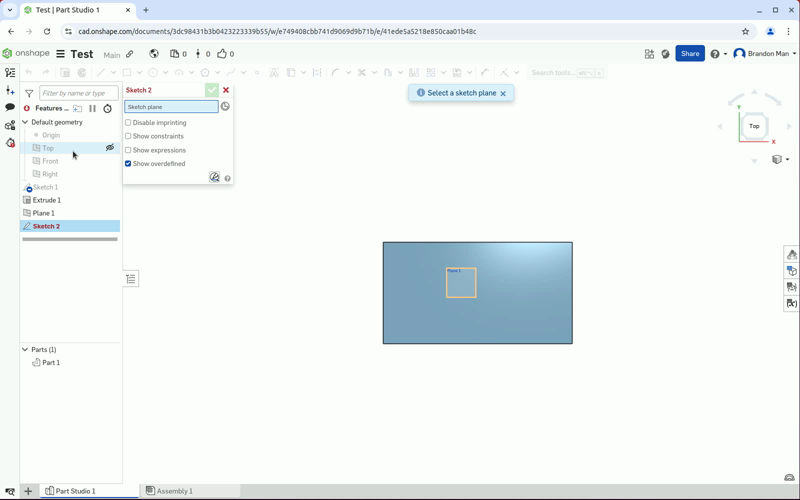
mouse_move(73, 215)
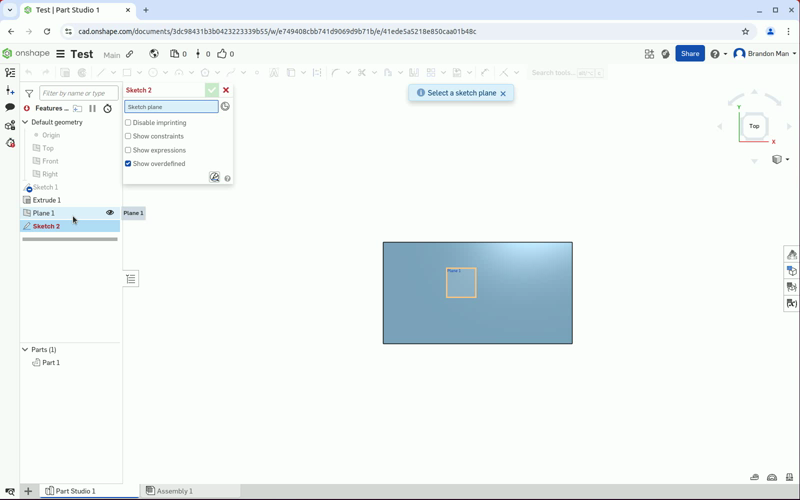
click(73, 215)
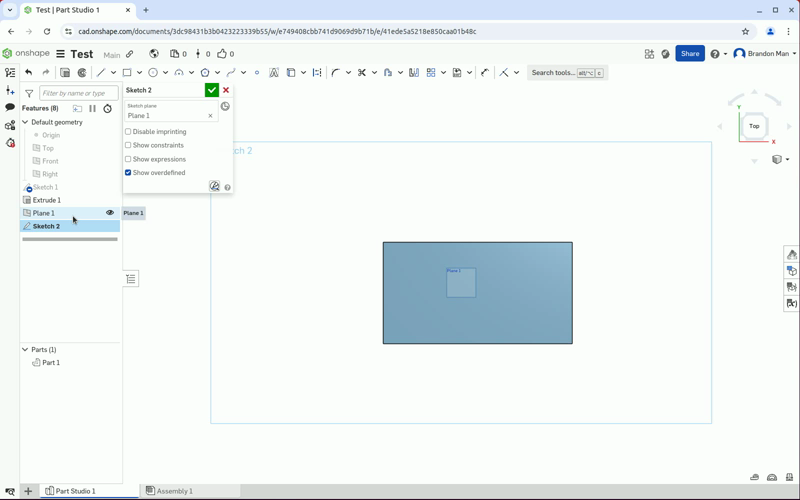
mouse_move(73, 352)
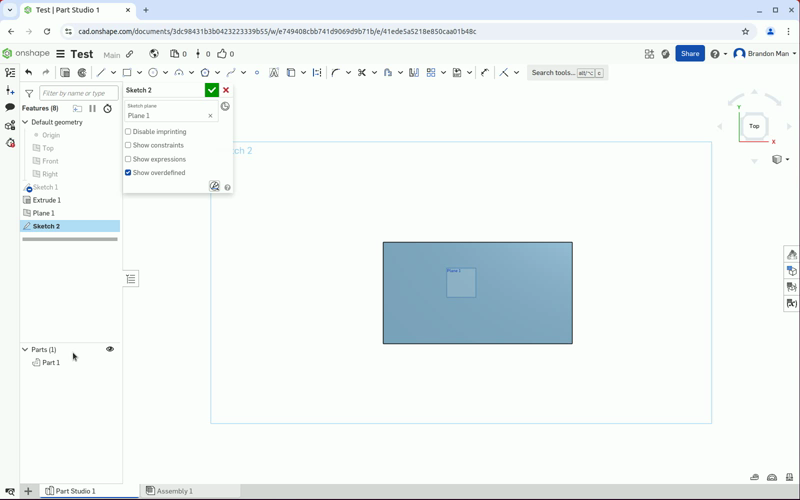
key(y)
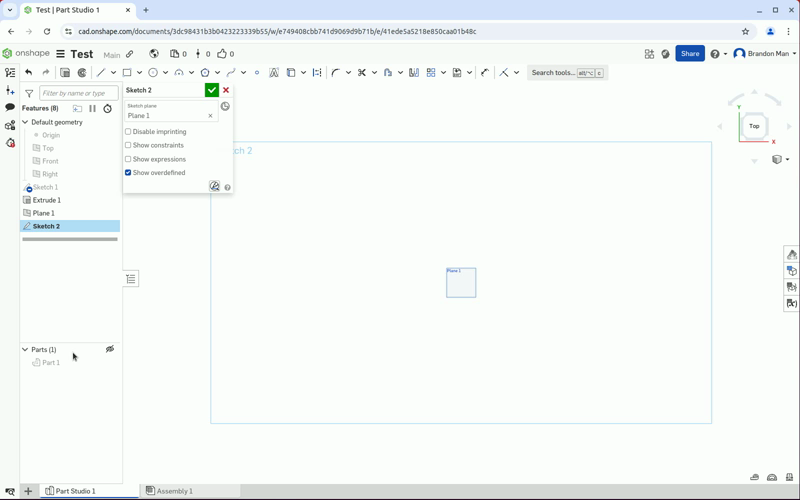
key(l)
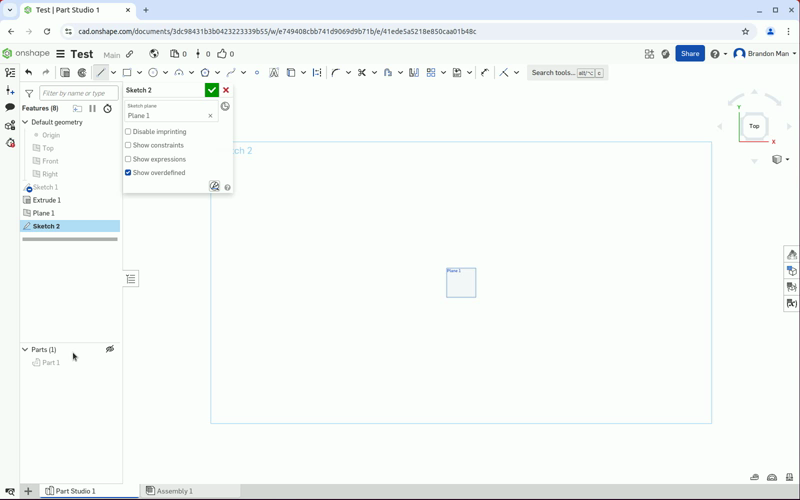
key_down(shift)
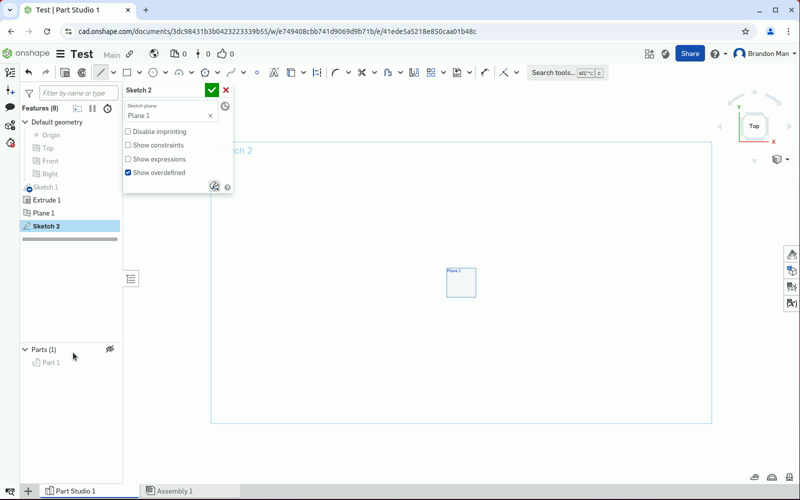
mouse_move(383, 328)
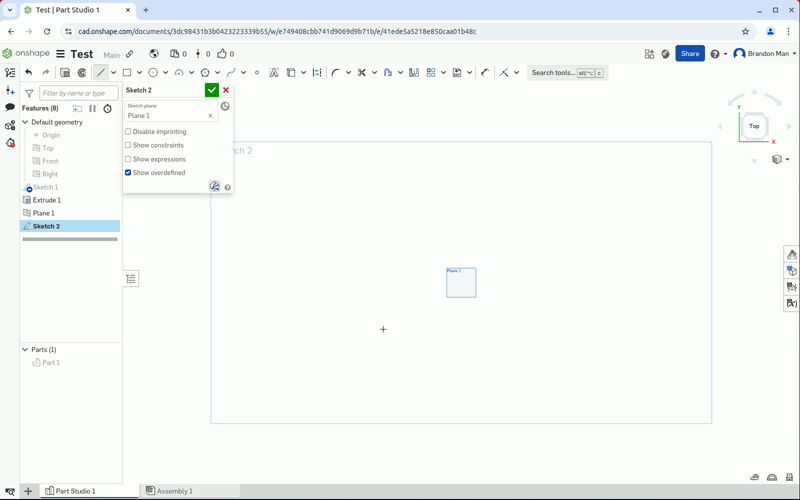
click(383, 328)
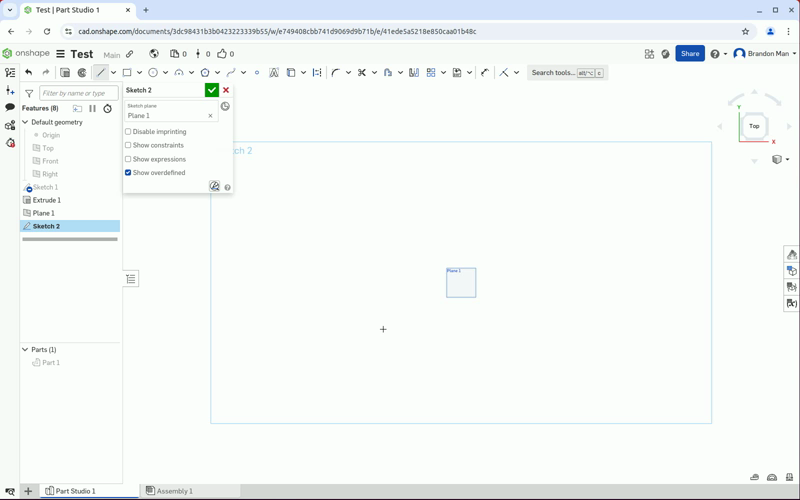
key_up(shift)
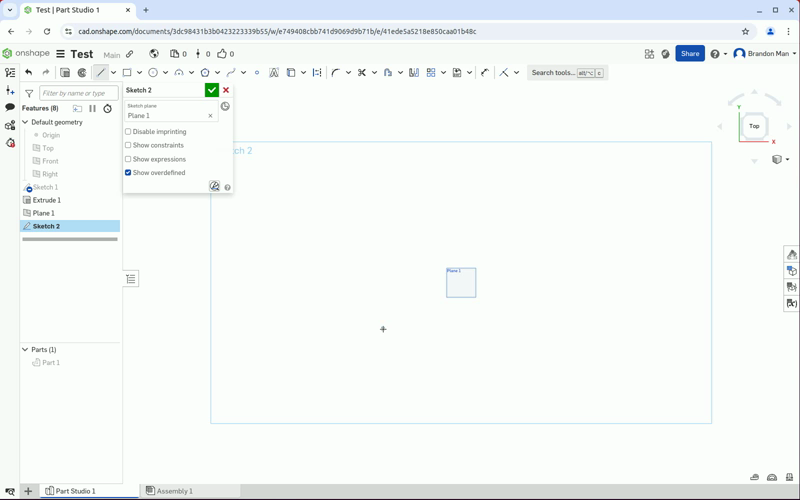
key_down(shift)
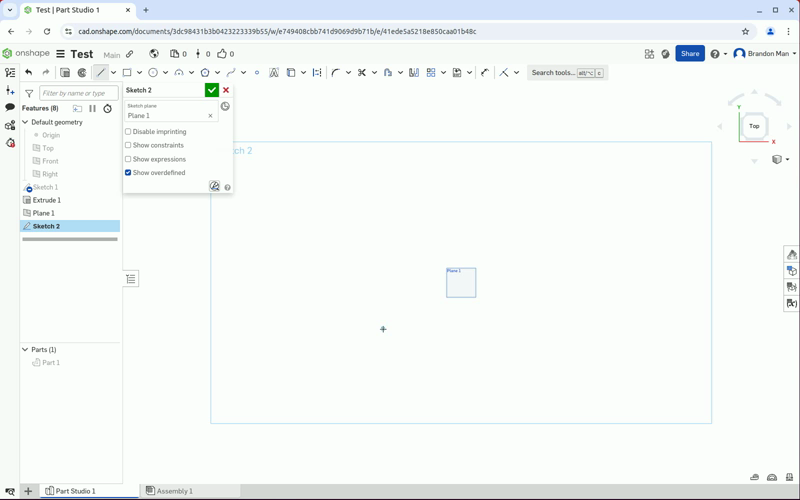
mouse_move(480, 328)
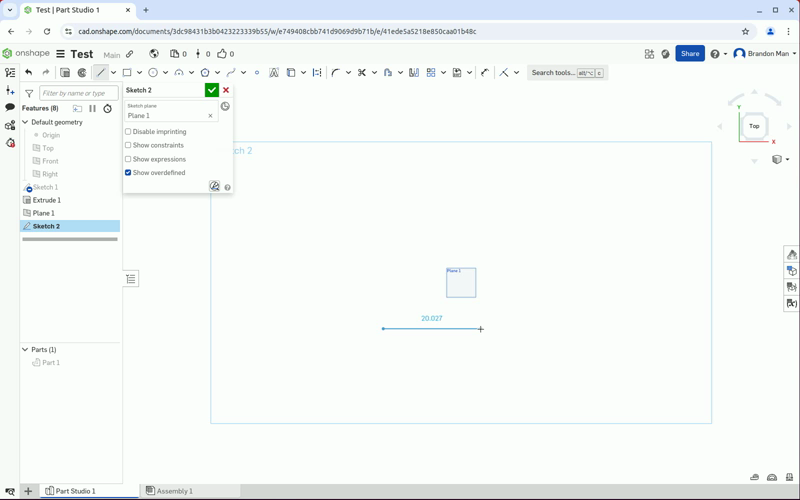
click(480, 328)
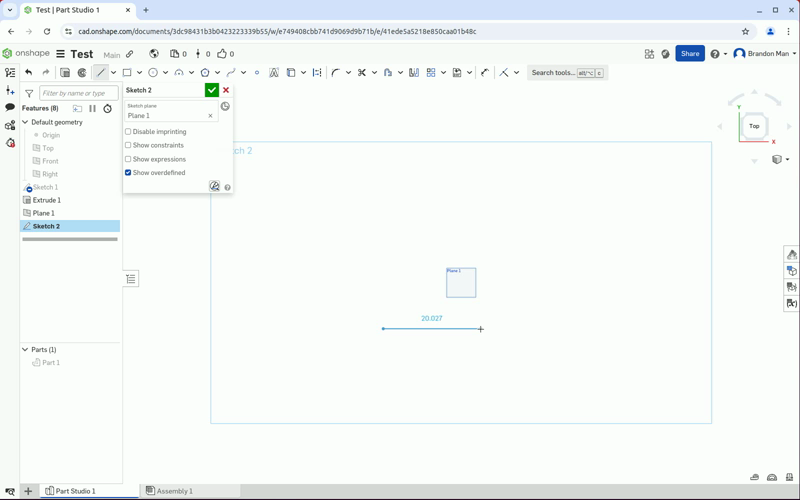
key_up(shift)
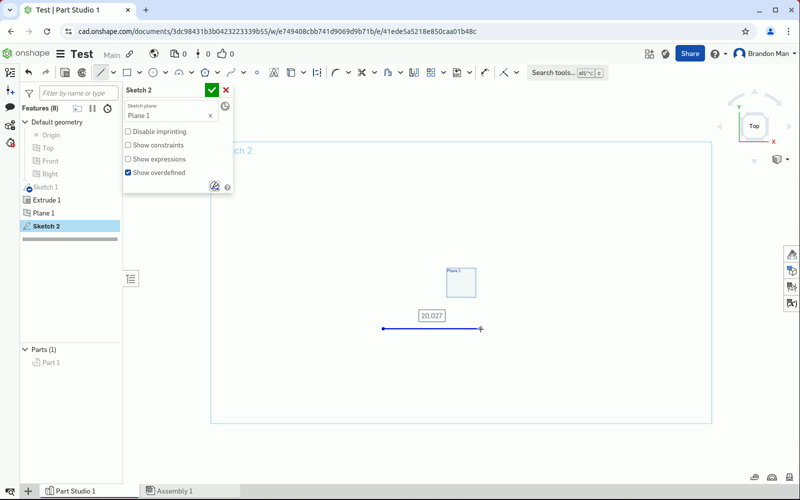
key_down(shift)
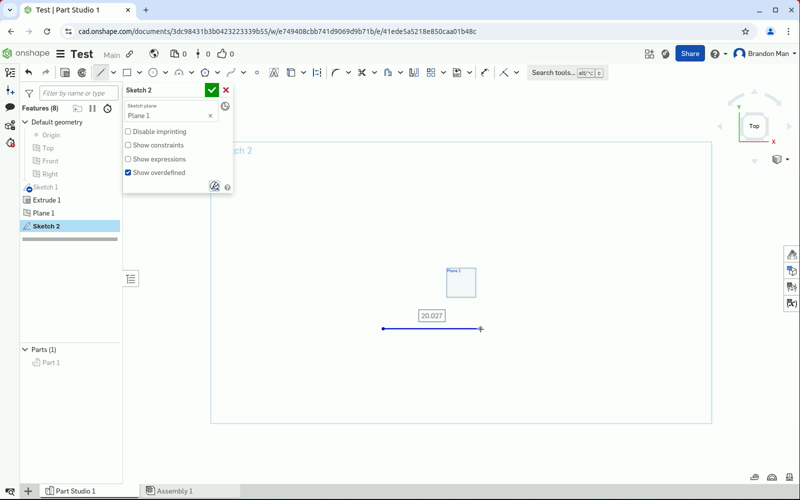
mouse_move(480, 256)
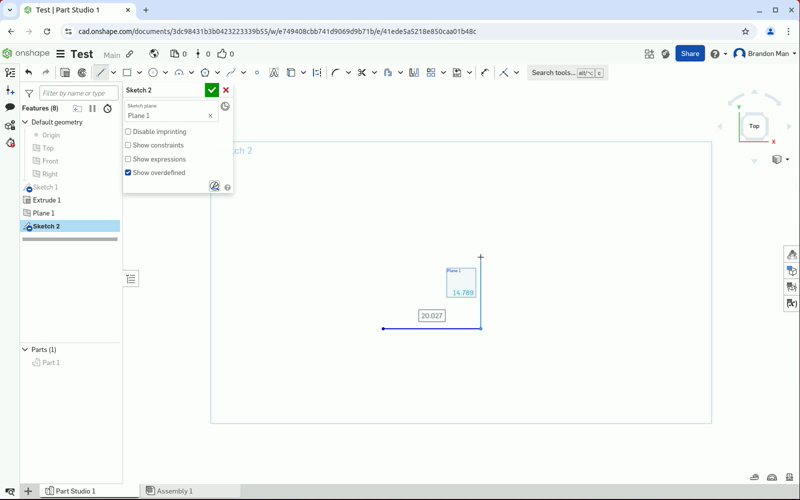
click(480, 256)
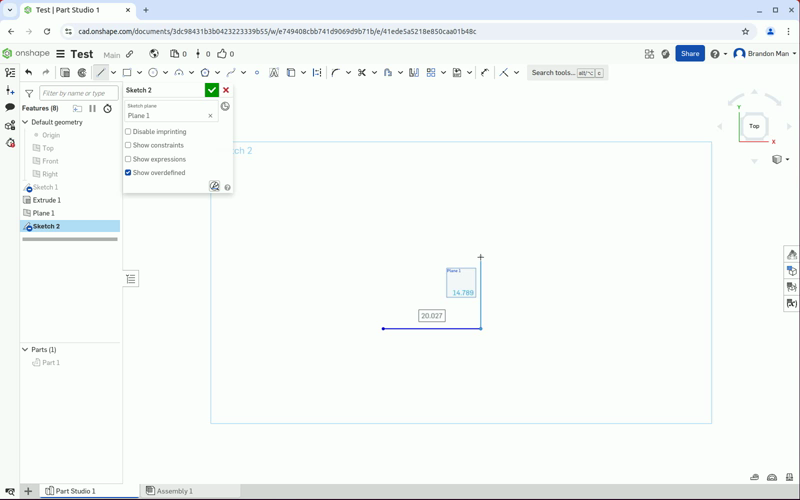
key_up(shift)
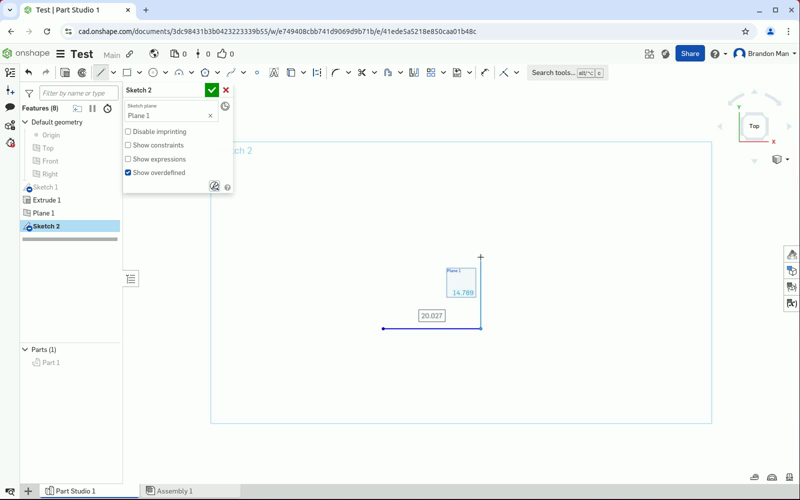
key_down(shift)
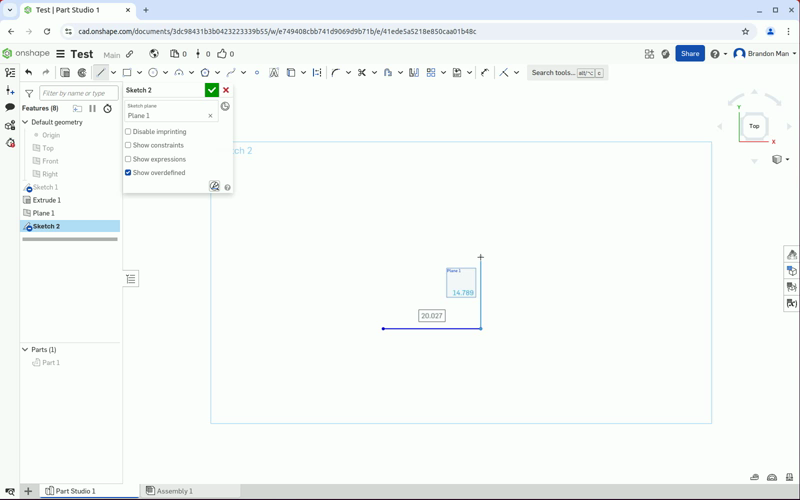
mouse_move(383, 256)
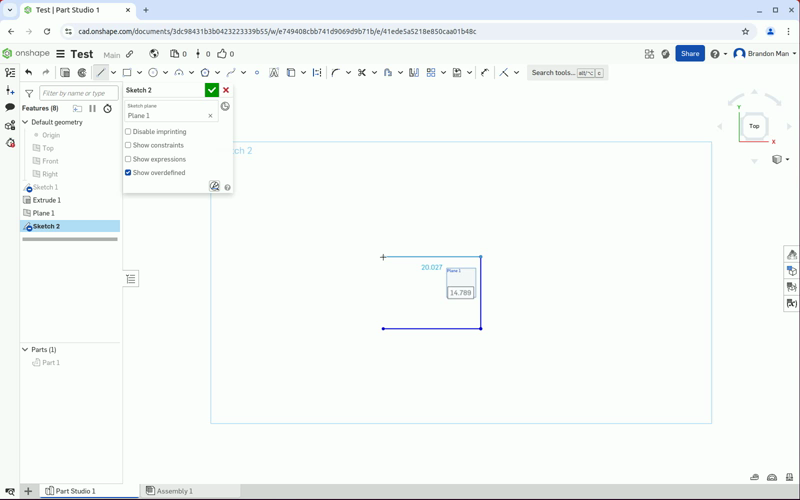
click(383, 256)
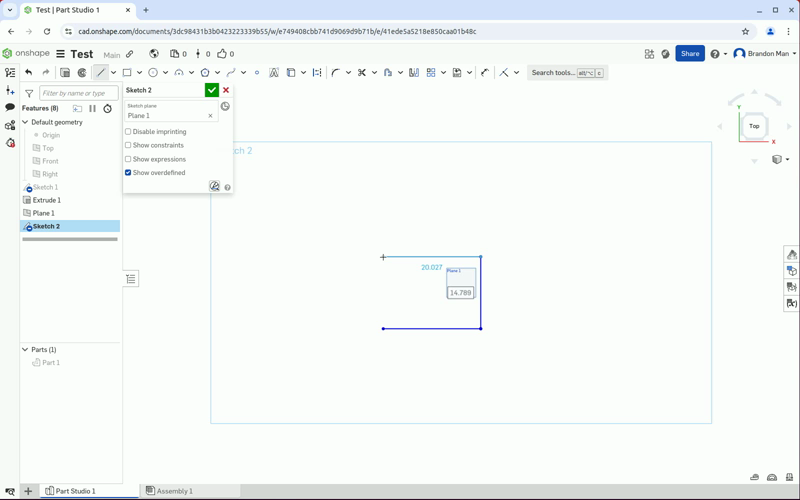
key_up(shift)
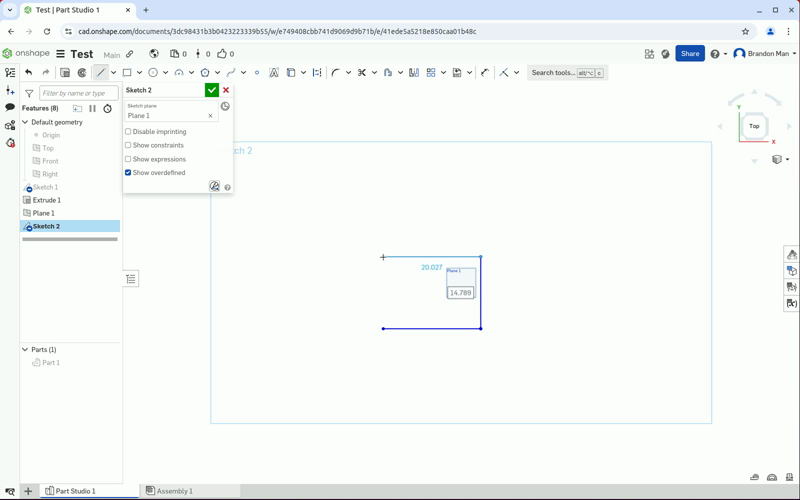
key_down(shift)
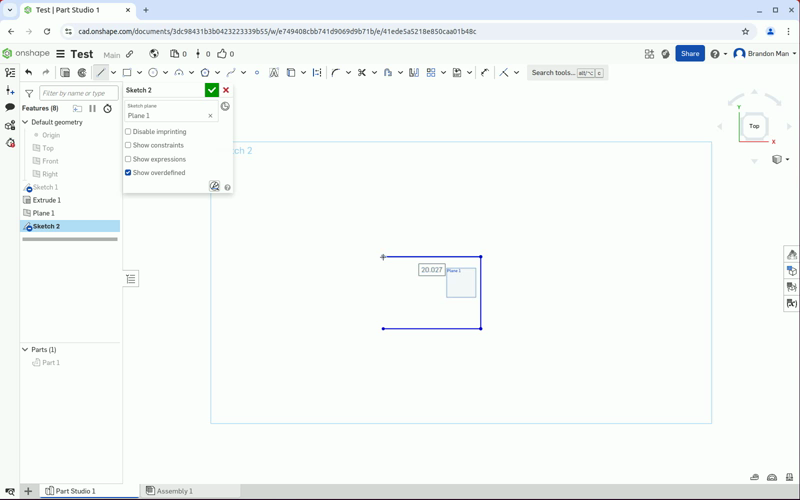
mouse_move(383, 328)
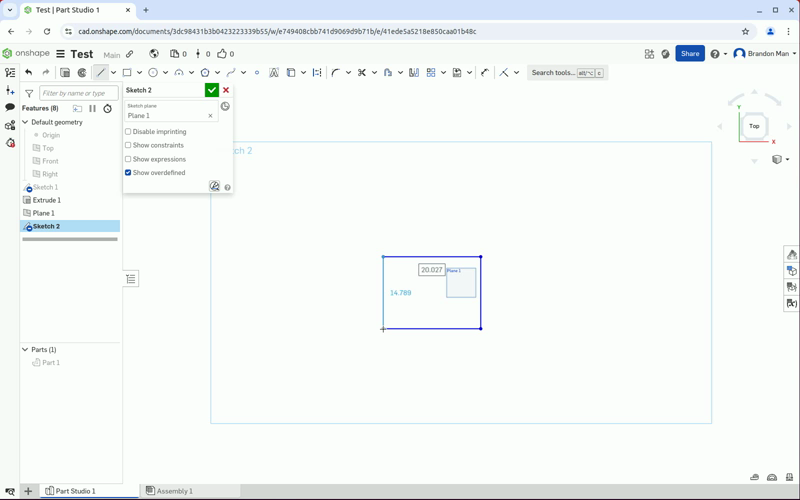
key_up(shift)
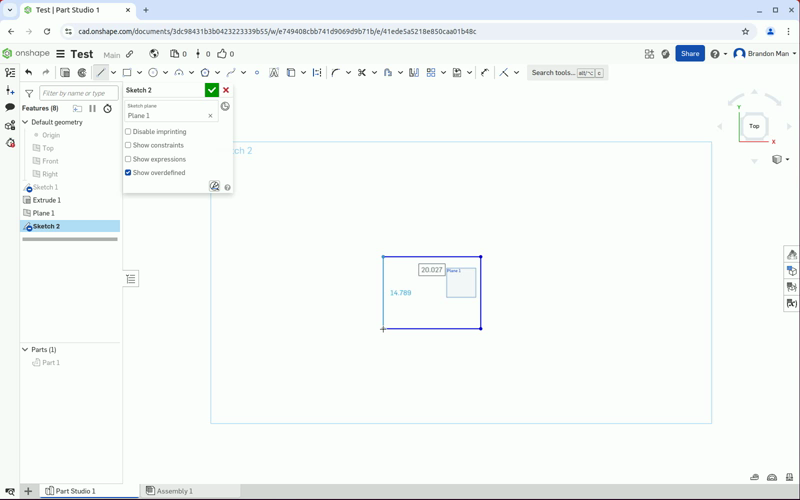
click(383, 328)
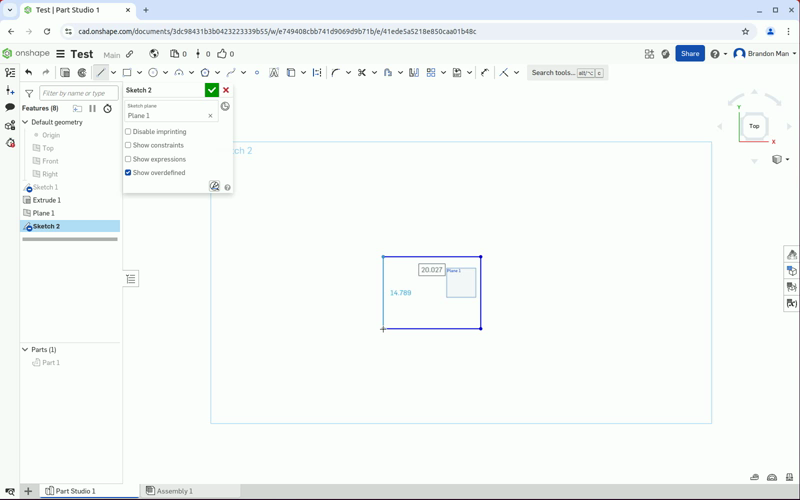
key(esc)
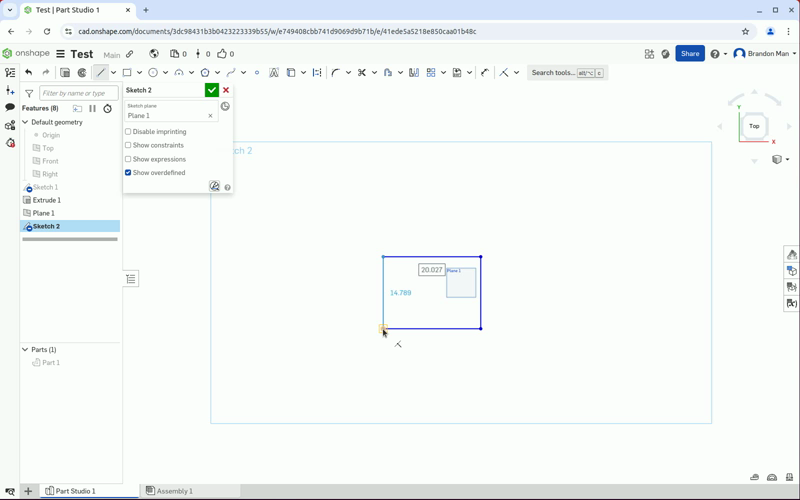
mouse_move(410, 299)
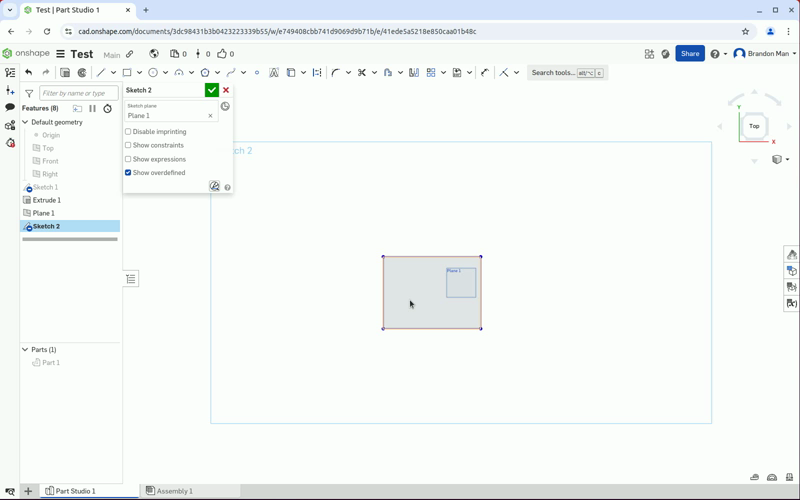
click(410, 299)
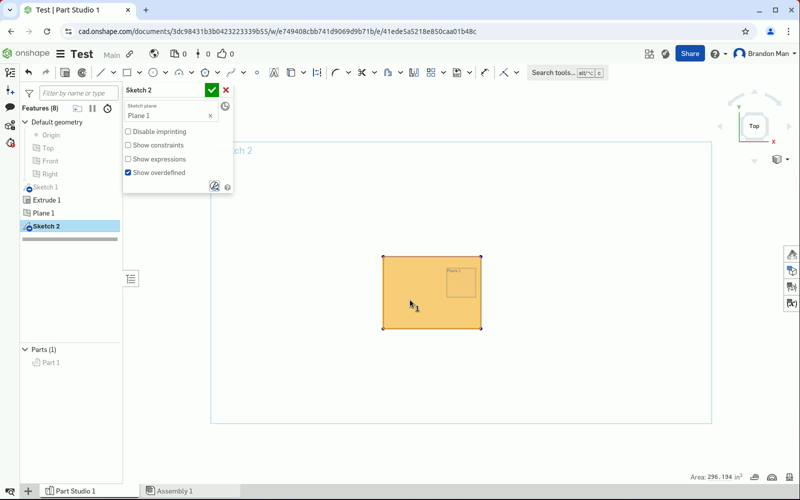
mouse_move(73, 352)
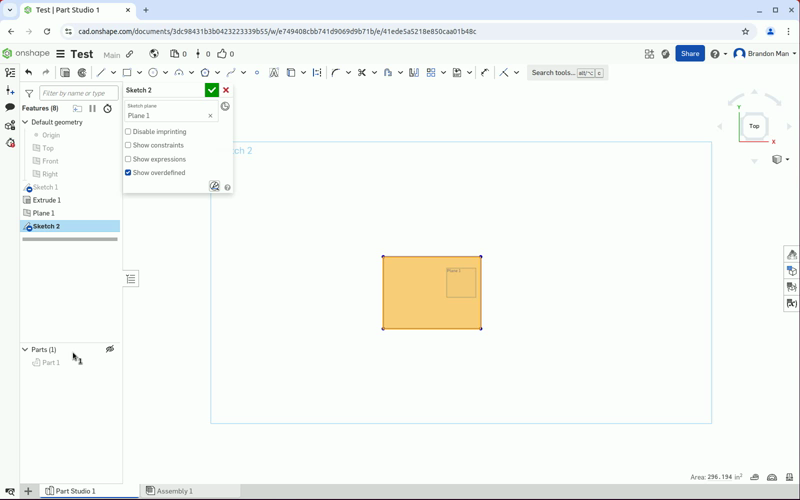
key(shift+y)
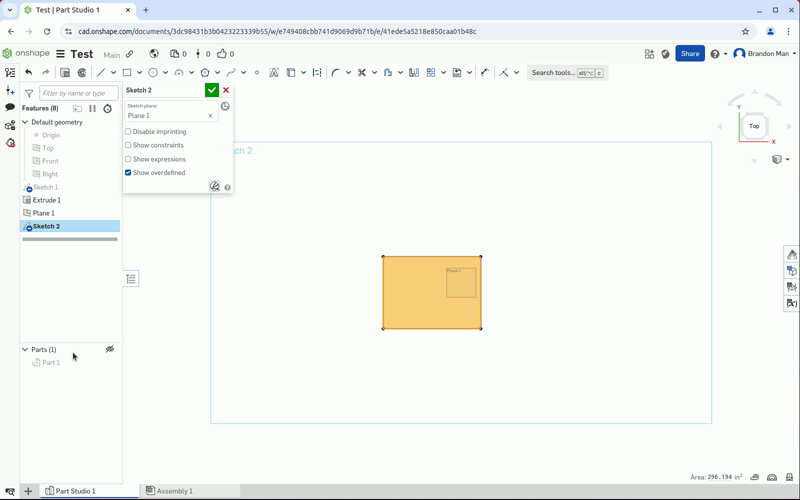
key(shift+e)
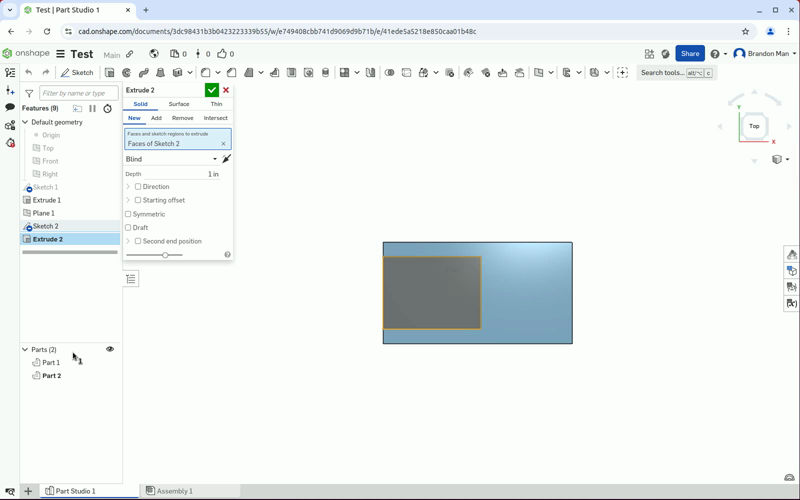
mouse_move(143, 106)
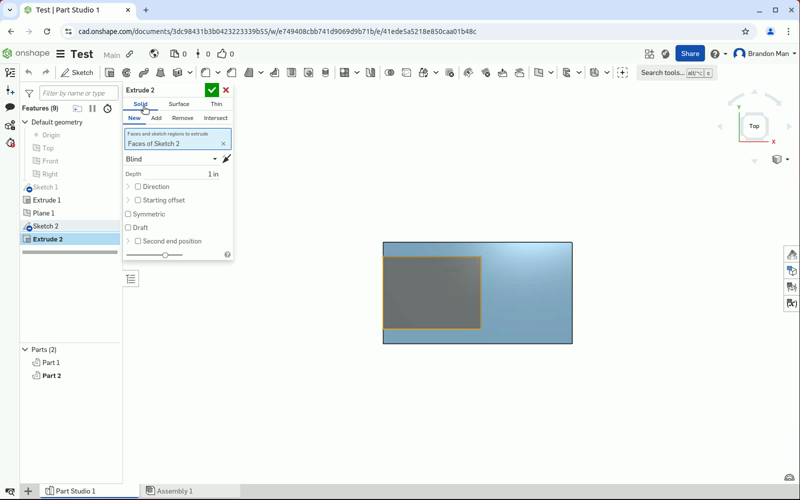
click(143, 106)
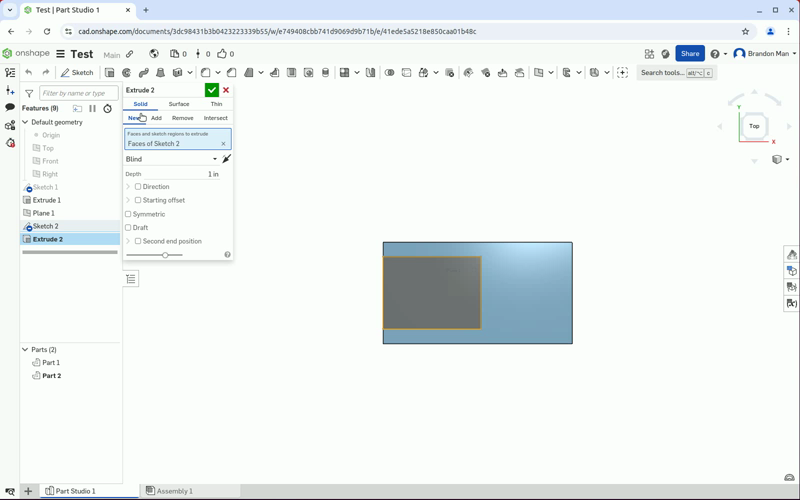
mouse_move(137, 120)
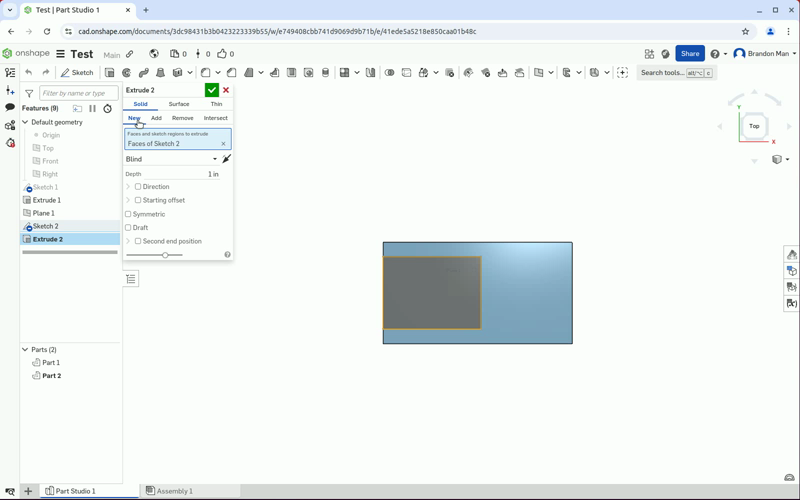
click(137, 120)
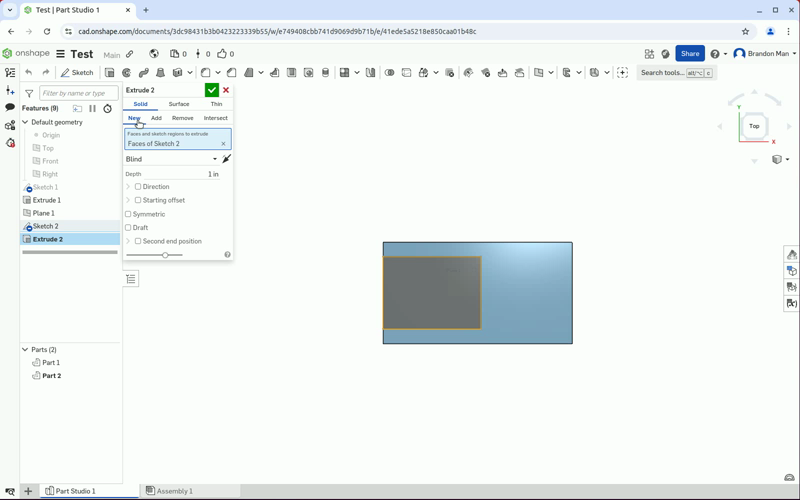
key(tab, 4)
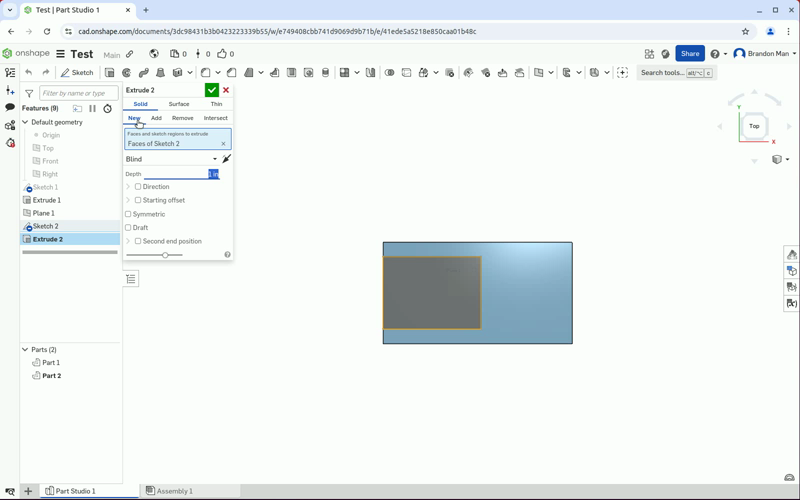
text(11.554)
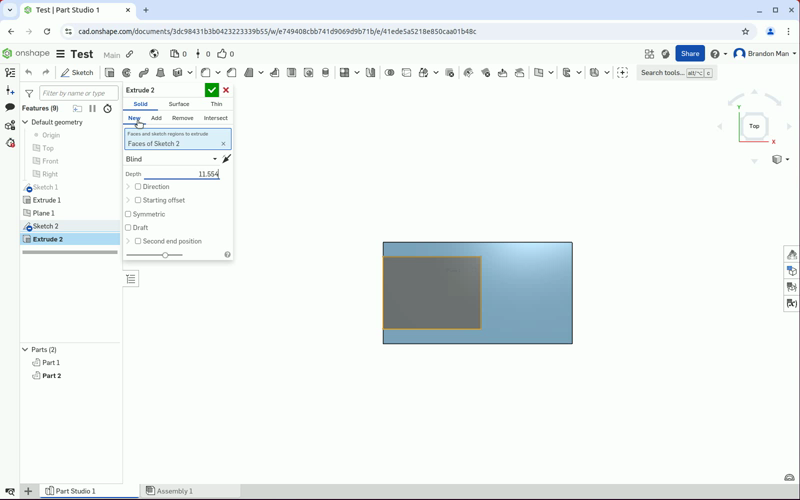
key(enter)
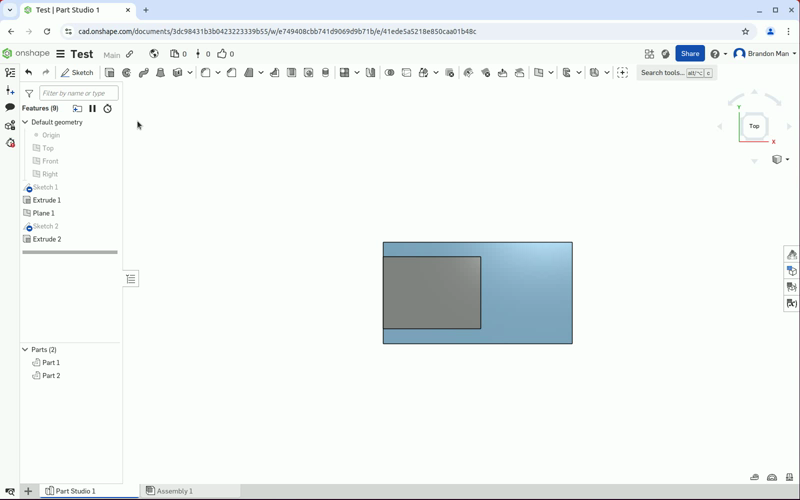
key(shift+h)
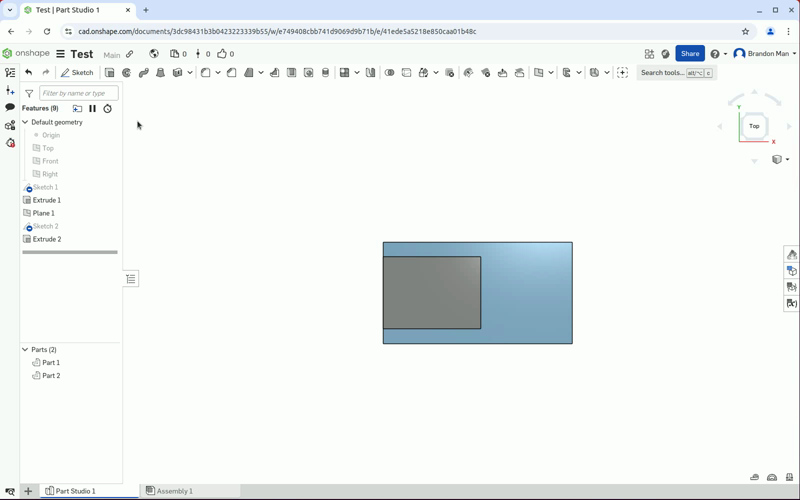
key(shift+h)
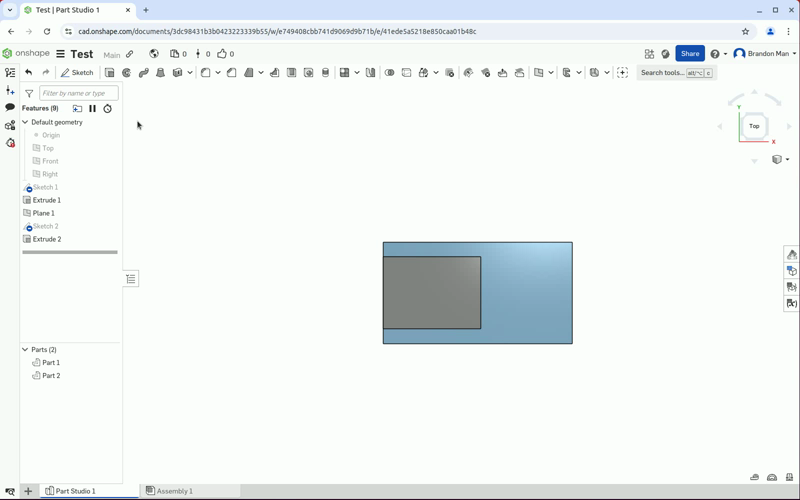
mouse_move(73, 189)
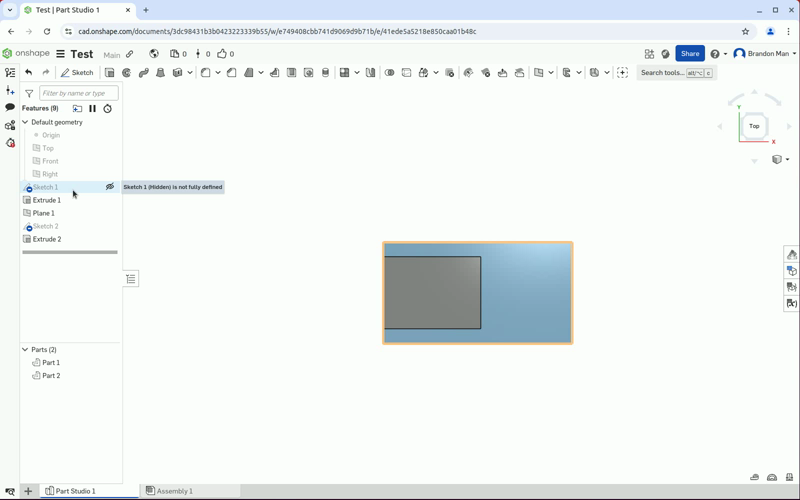
click(73, 189)
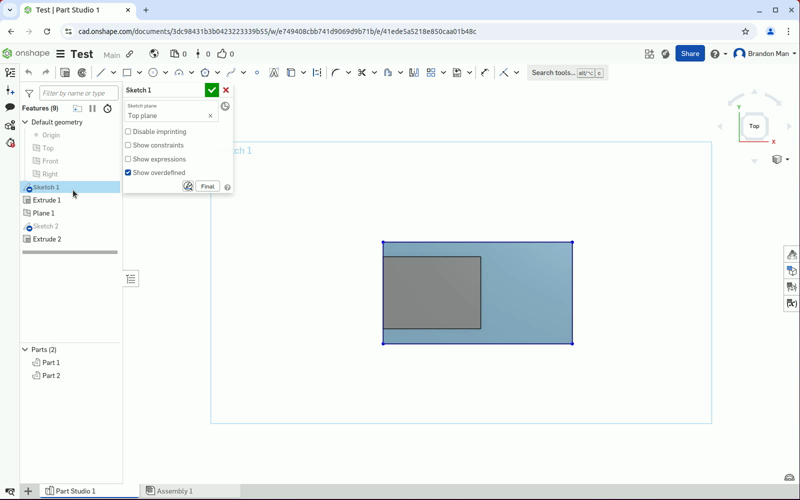
mouse_move(229, 92)
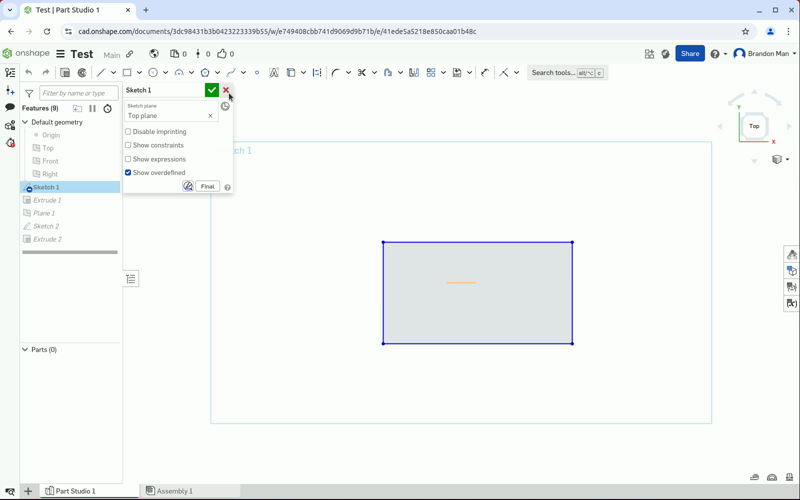
click(229, 92)
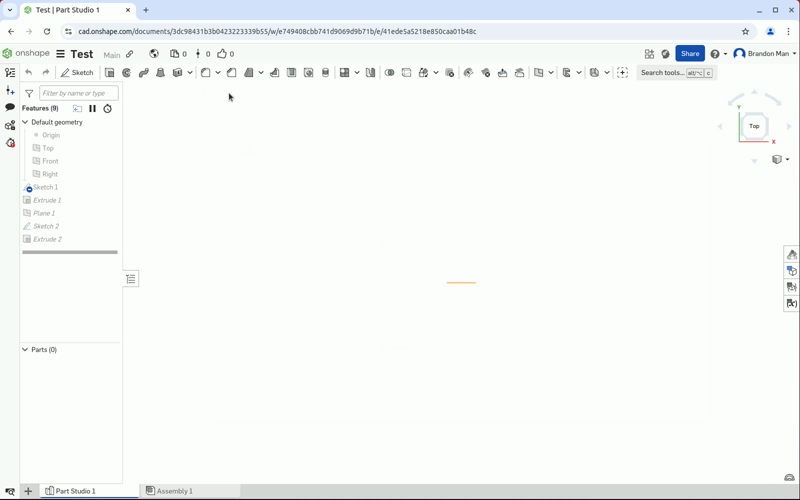
key(shift+s)
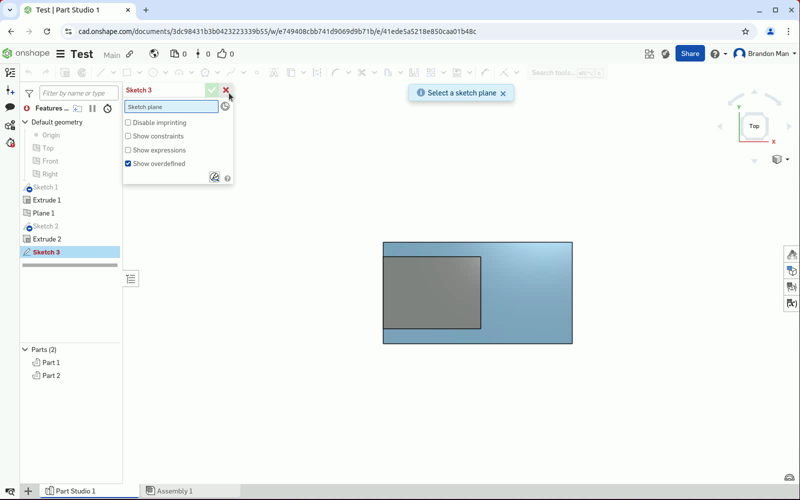
mouse_move(73, 215)
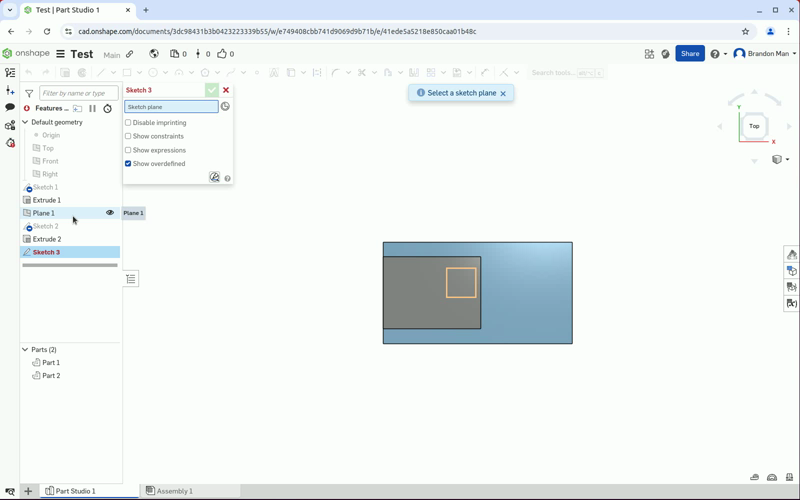
click(73, 215)
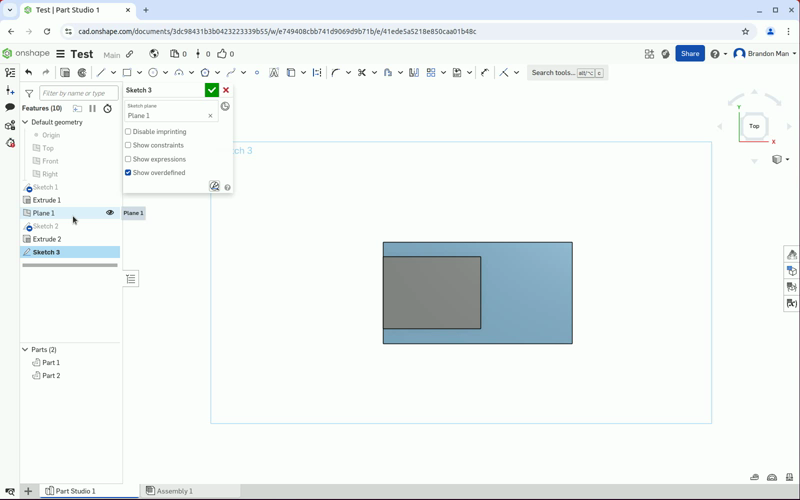
mouse_move(73, 352)
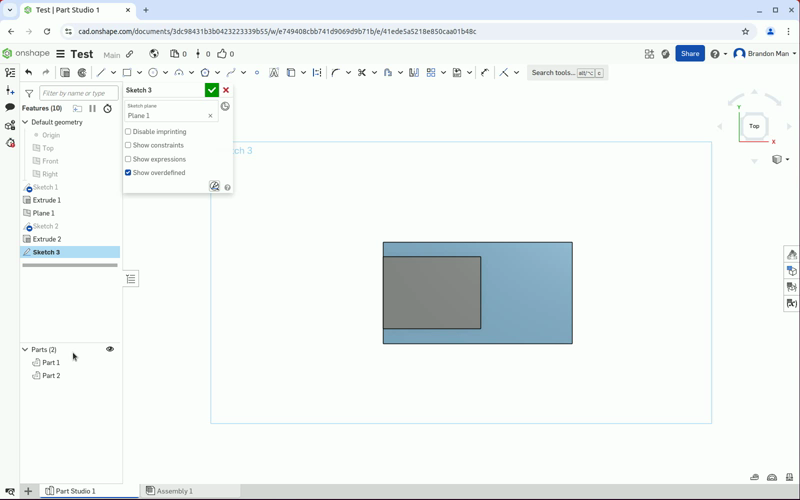
key(y)
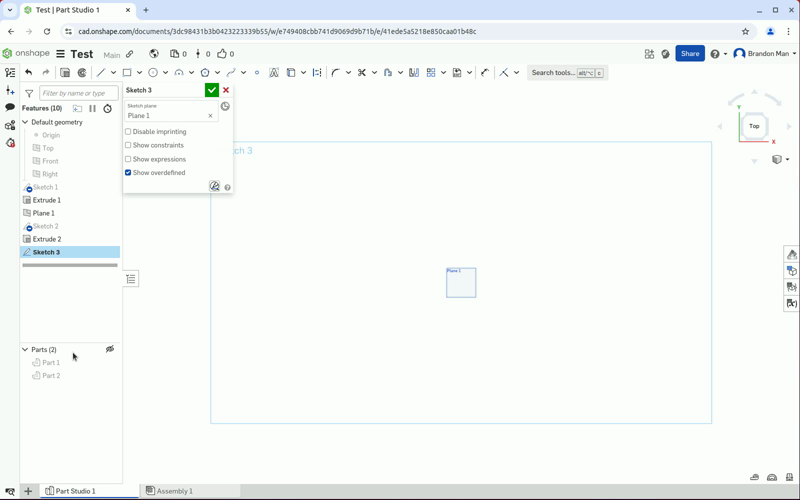
key(l)
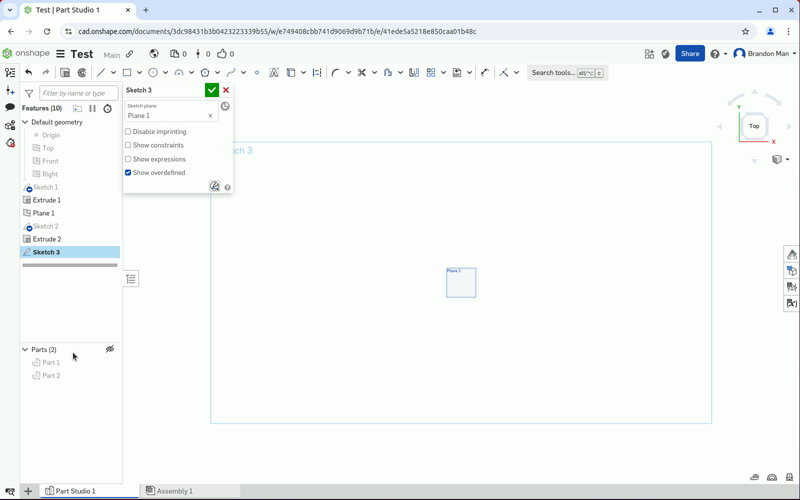
key_down(shift)
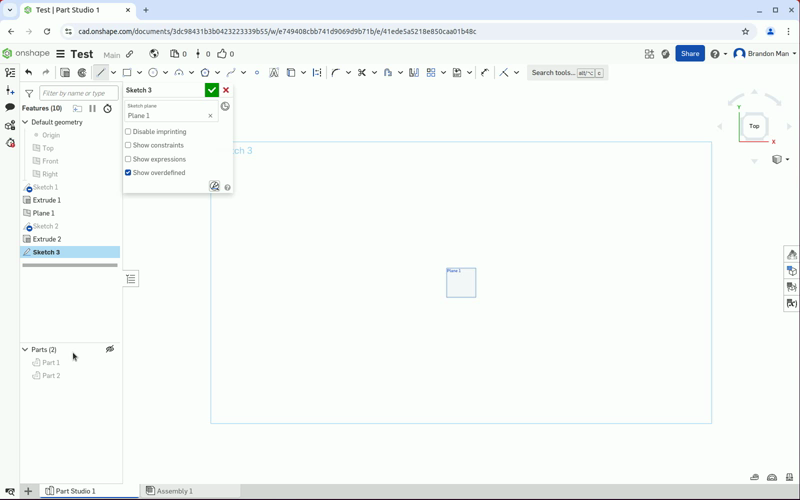
mouse_move(480, 328)
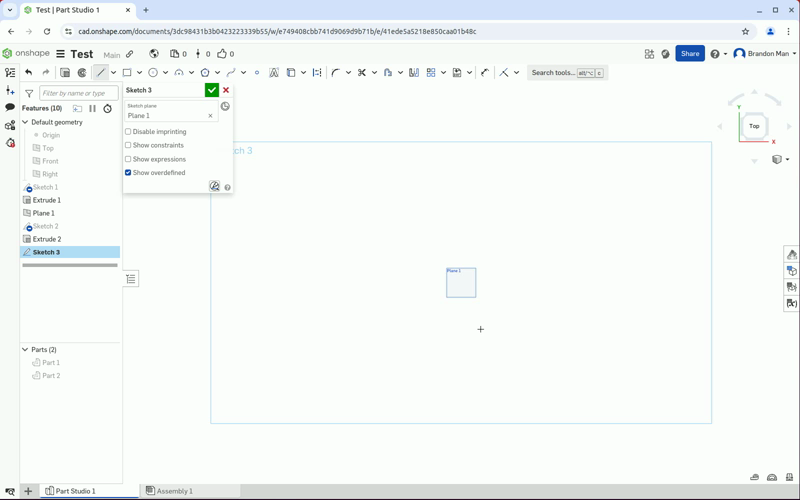
click(480, 328)
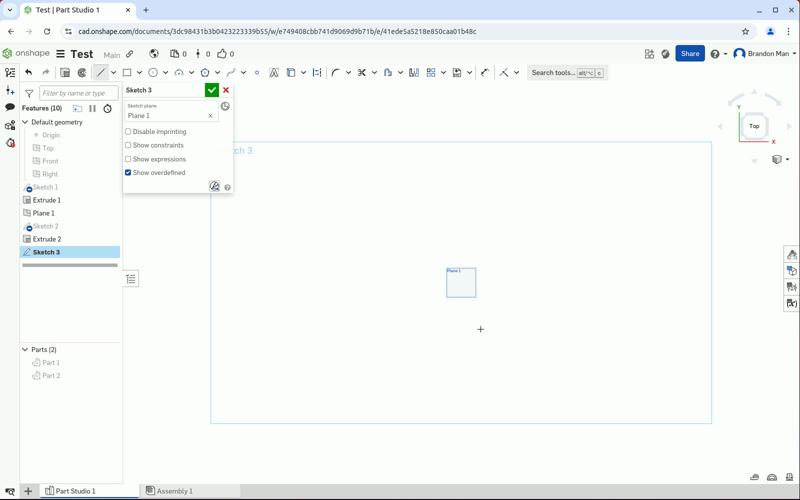
key_up(shift)
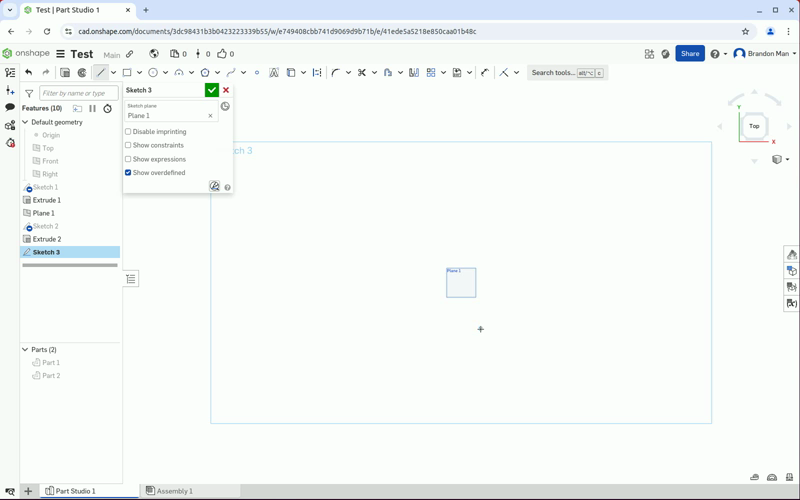
key_down(shift)
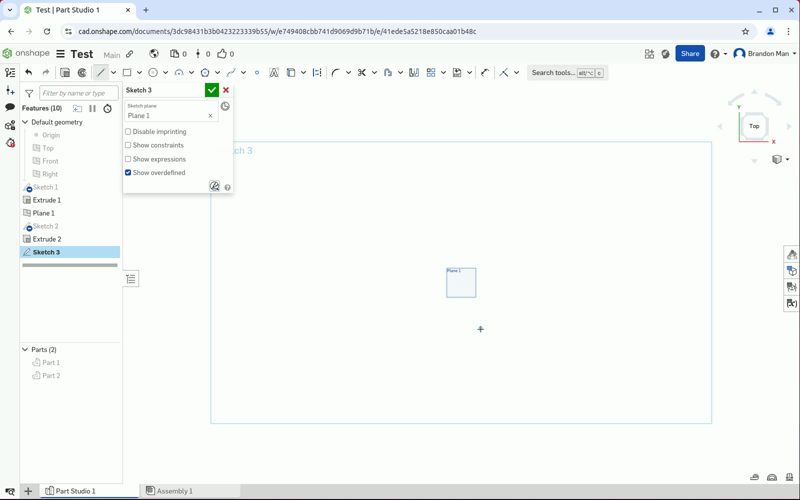
mouse_move(573, 328)
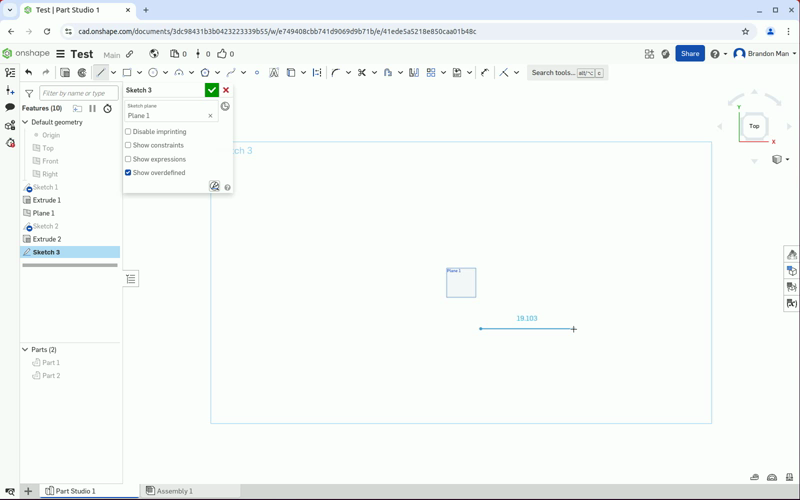
click(573, 328)
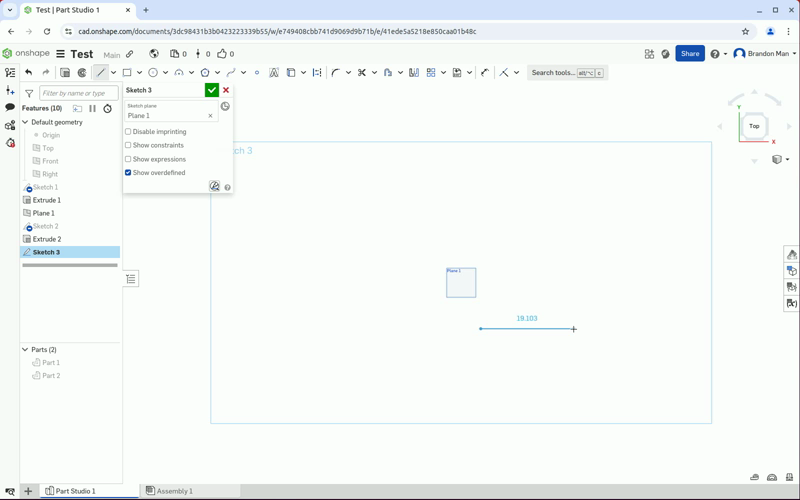
key_up(shift)
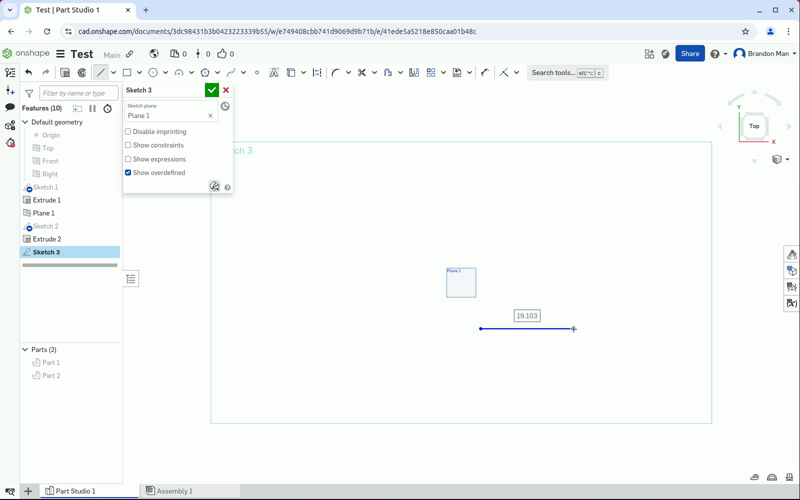
key_down(shift)
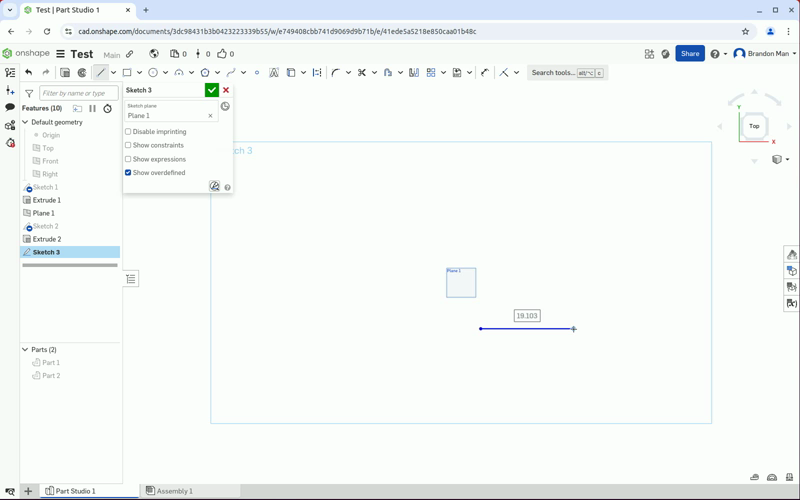
mouse_move(573, 256)
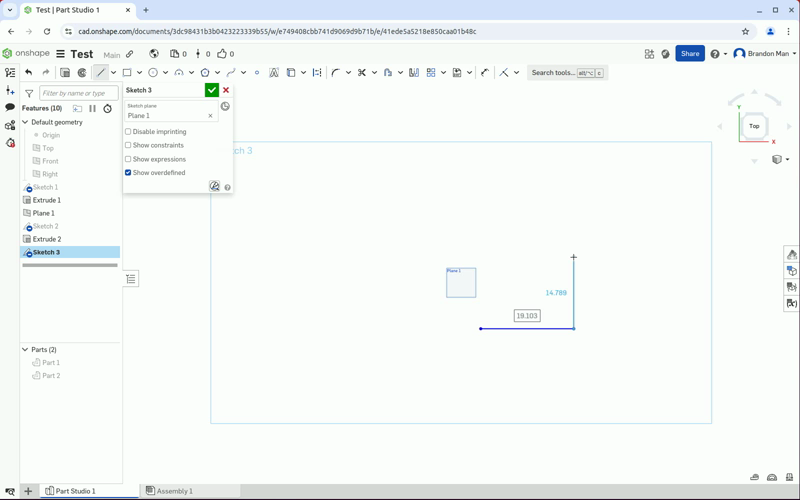
click(573, 256)
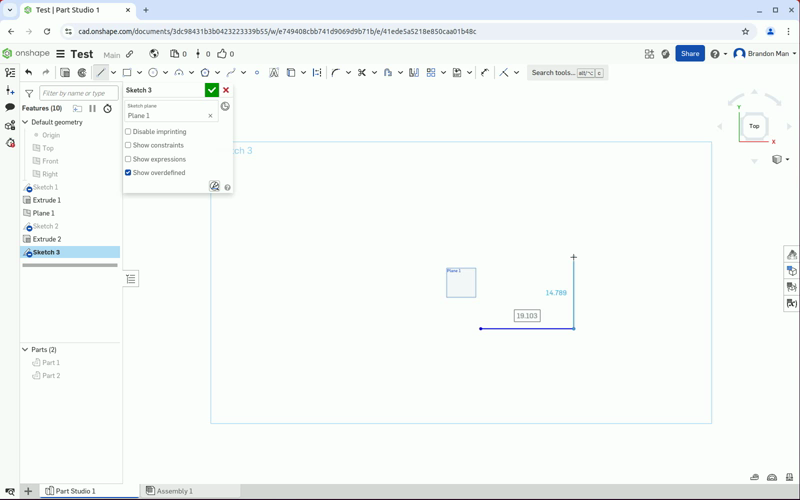
key_up(shift)
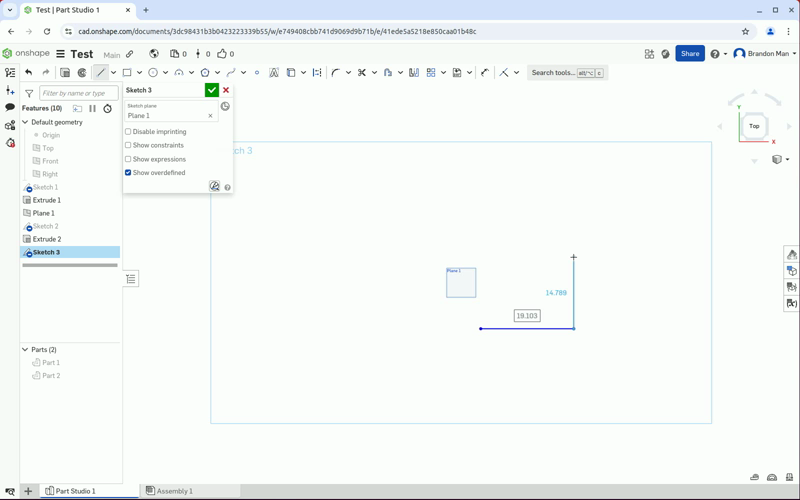
key_down(shift)
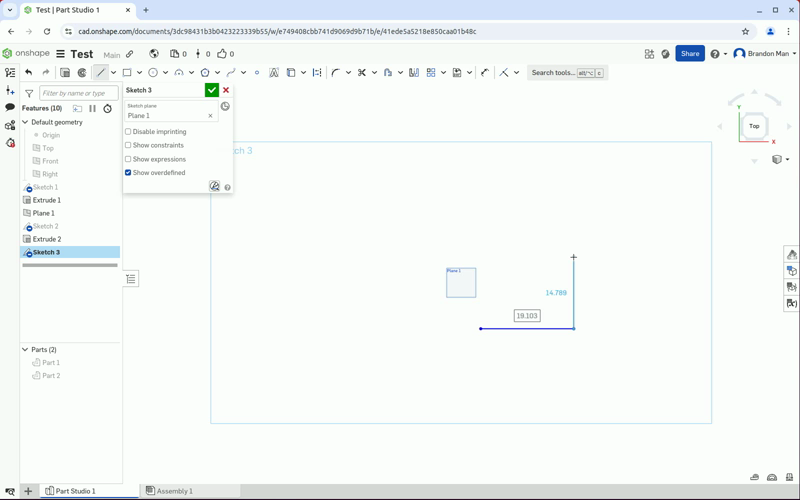
mouse_move(480, 256)
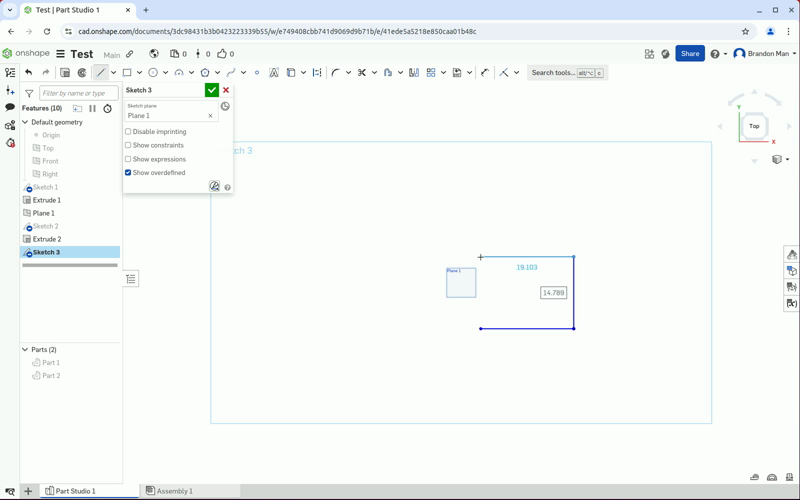
click(480, 256)
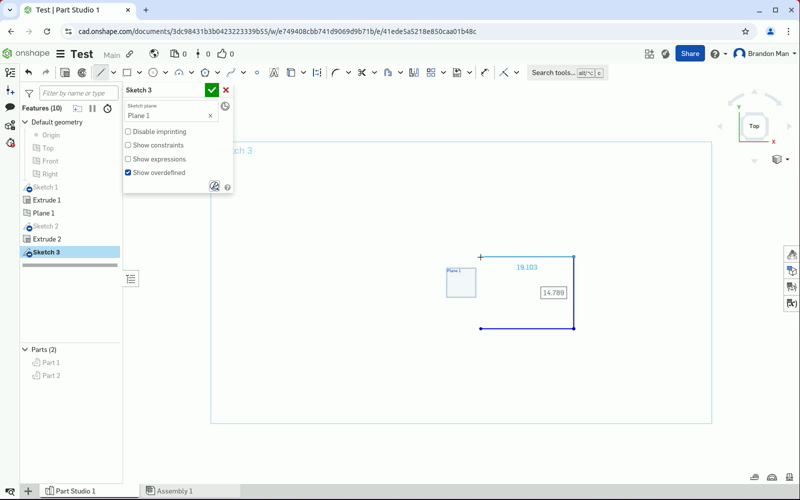
key_up(shift)
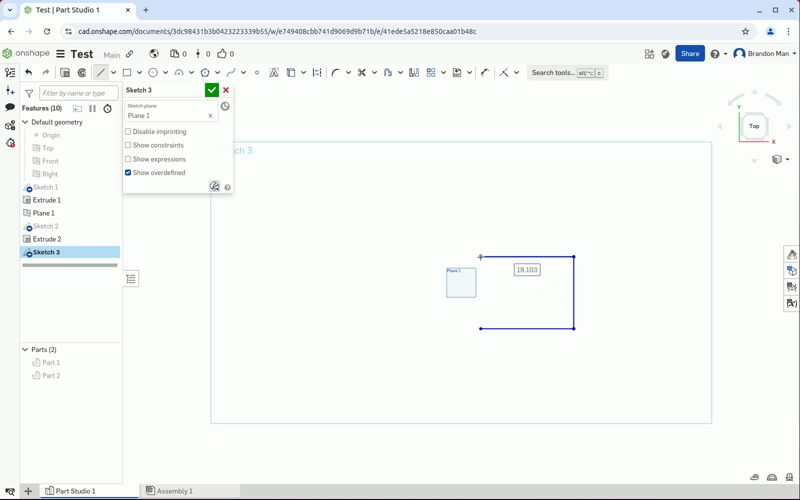
key_down(shift)
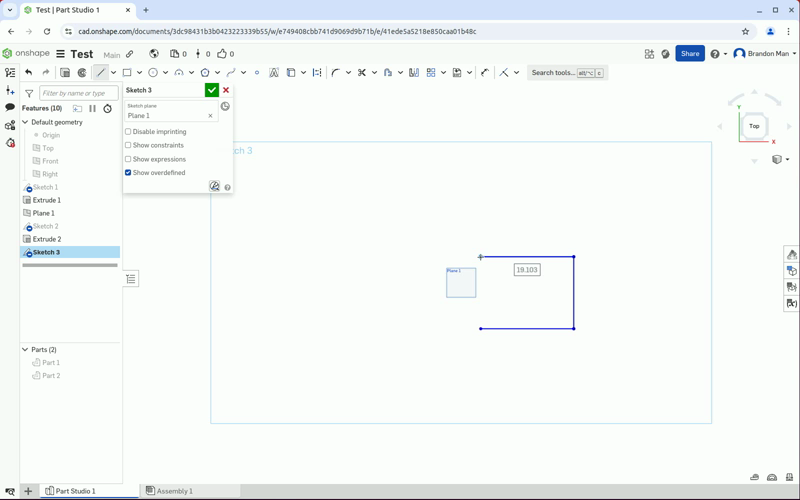
mouse_move(480, 328)
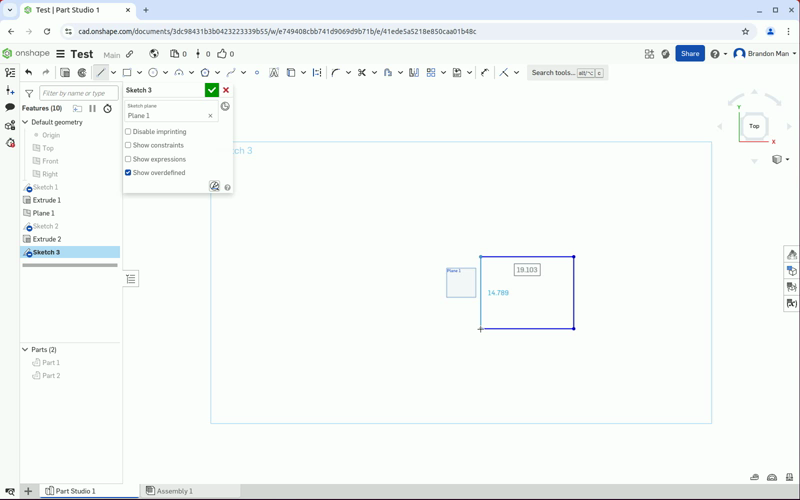
key_up(shift)
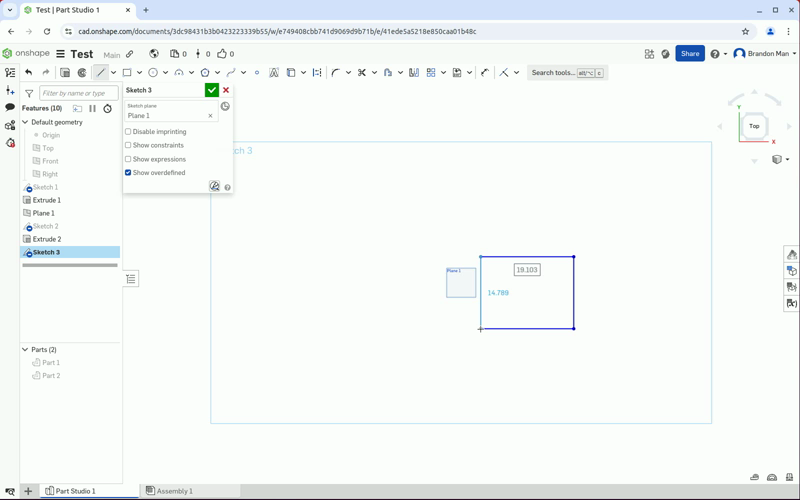
click(480, 328)
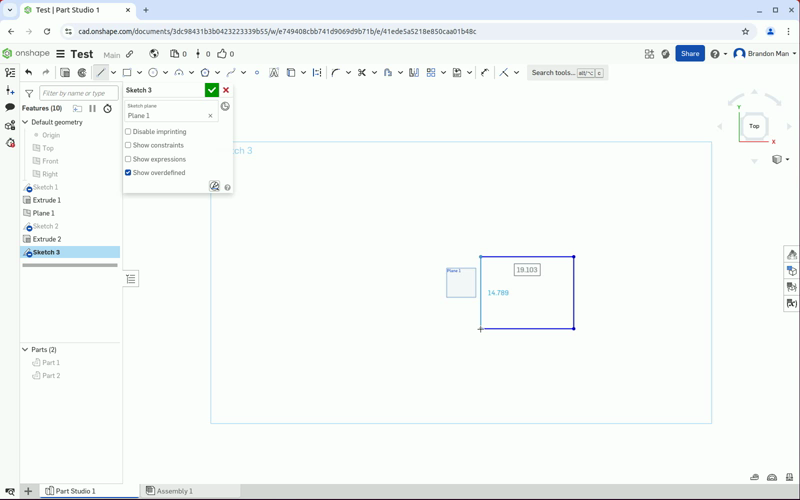
key(esc)
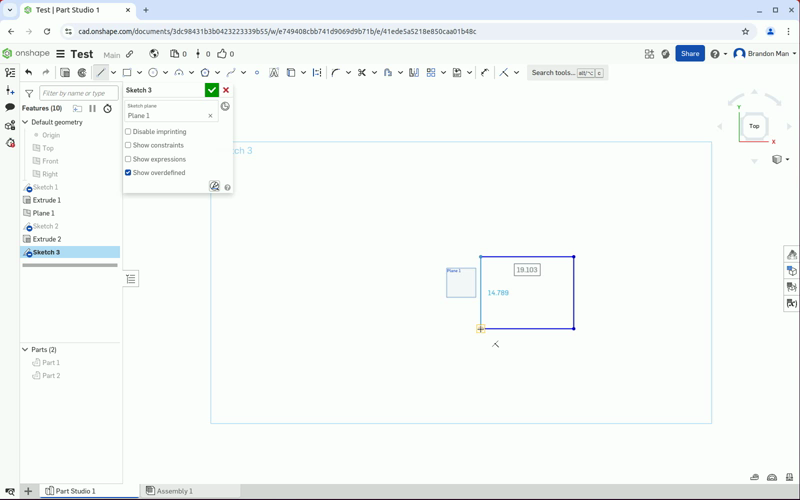
mouse_move(502, 315)
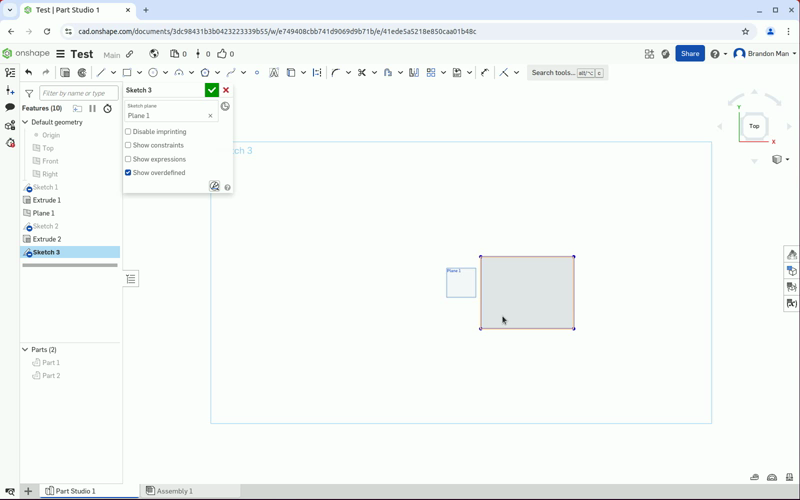
click(502, 315)
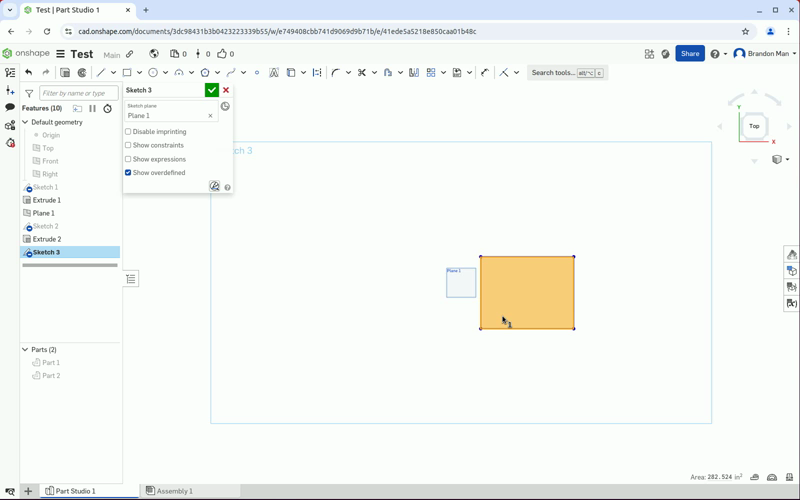
mouse_move(73, 352)
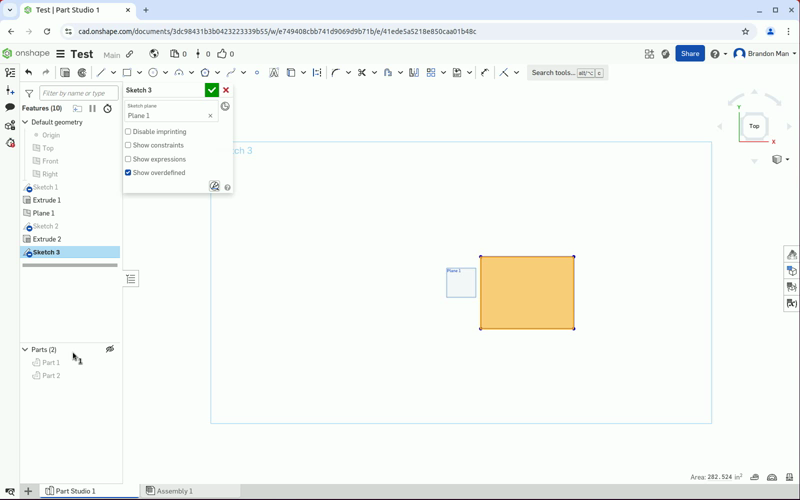
key(shift+y)
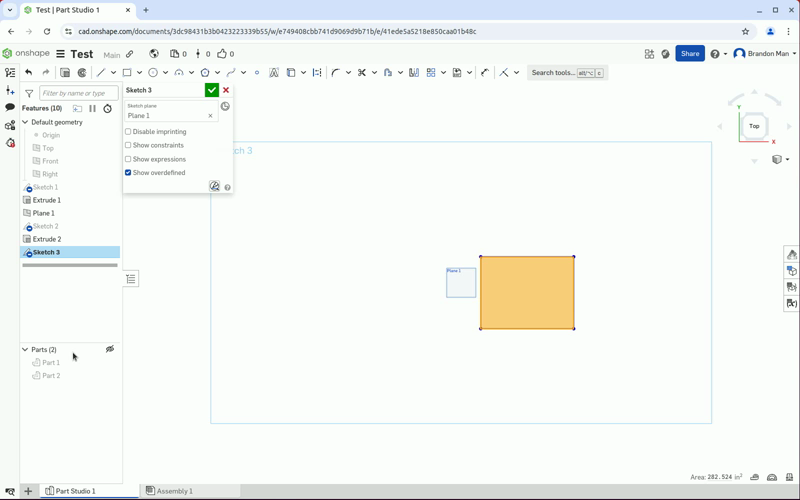
key(shift+e)
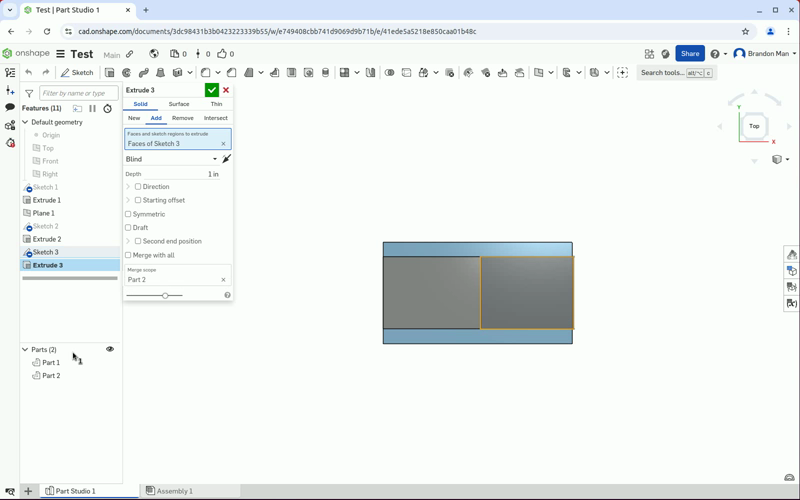
mouse_move(143, 106)
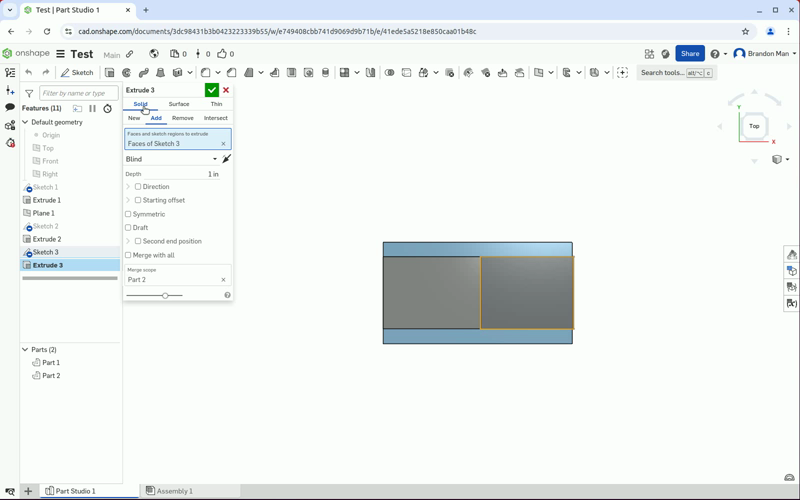
click(143, 106)
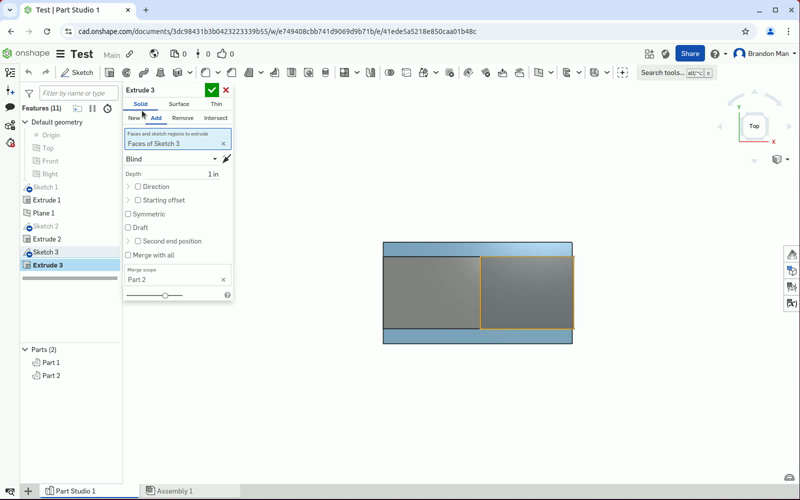
mouse_move(137, 120)
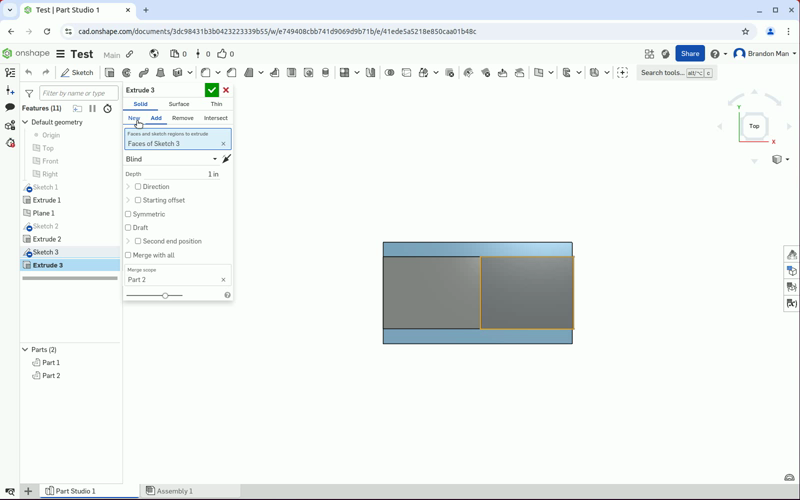
click(137, 120)
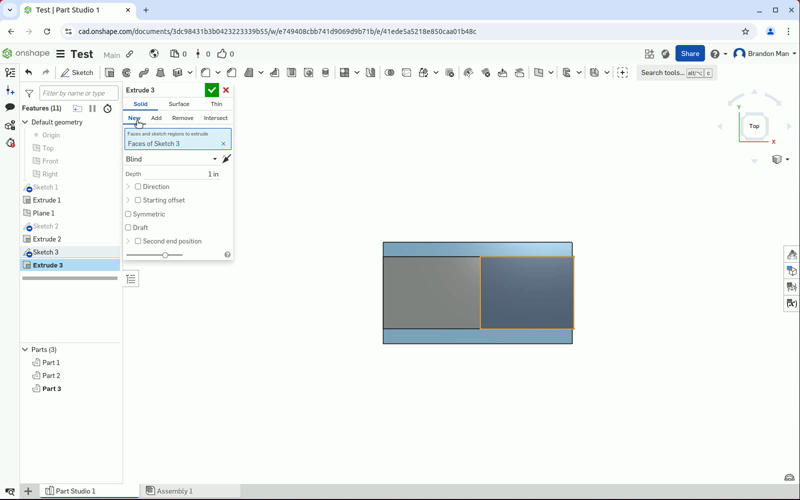
key(tab, 4)
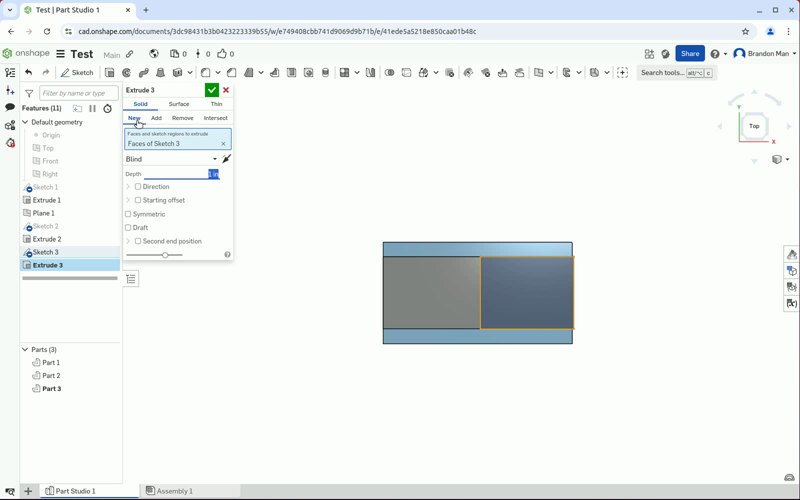
text(4.092)
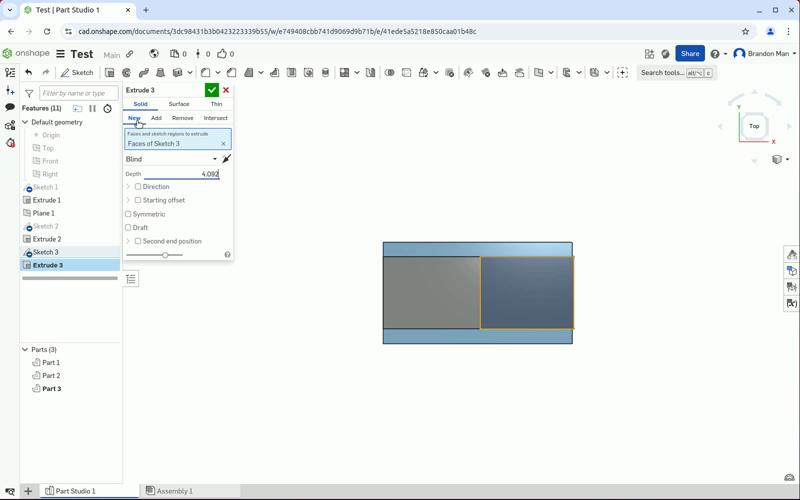
key(enter)
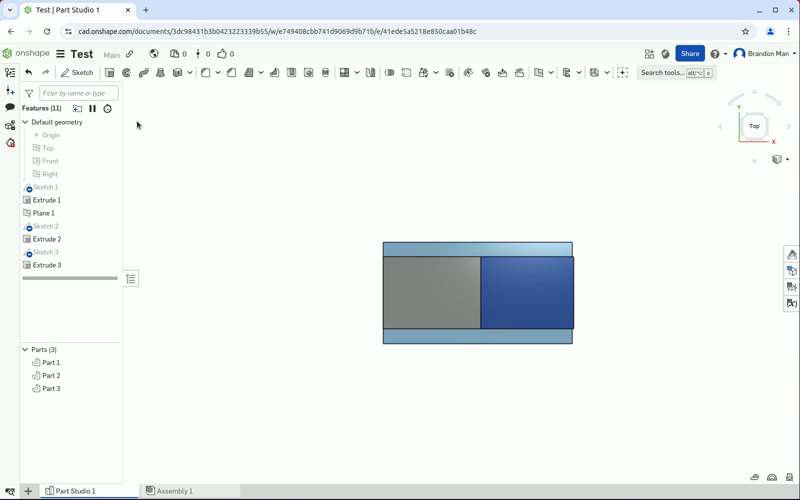
key(shift+h)
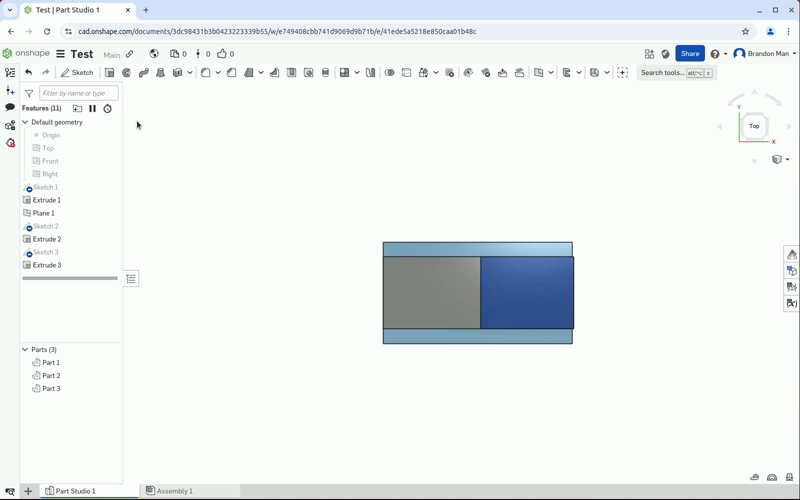
key(shift+h)
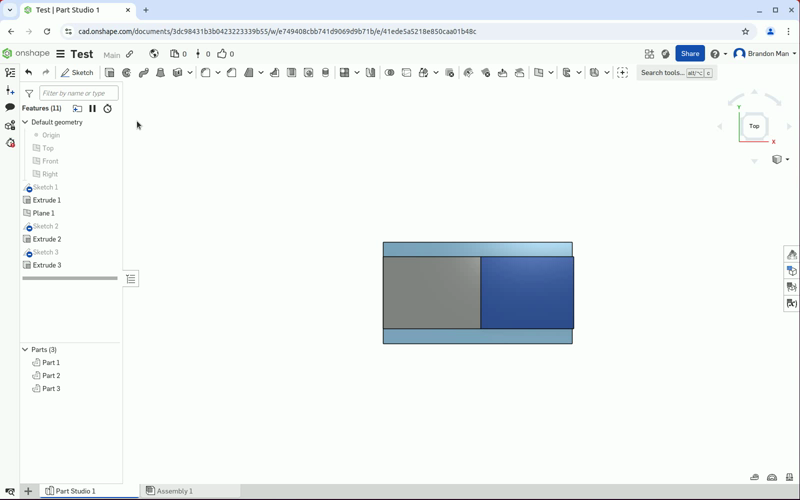
mouse_move(73, 189)
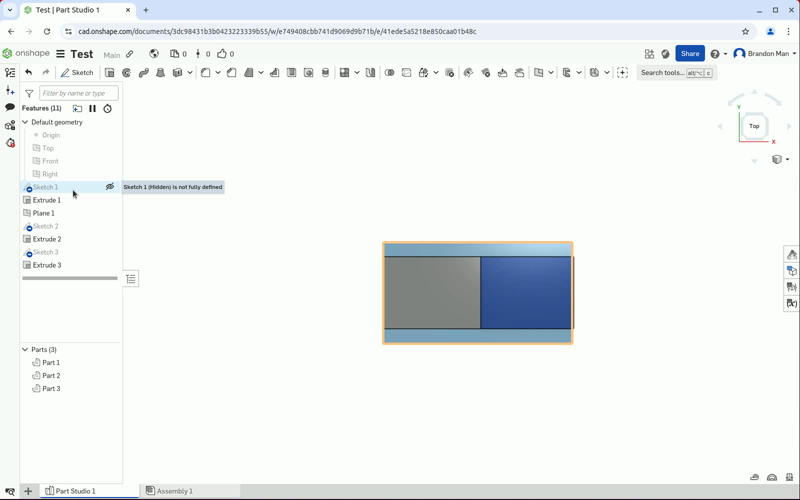
click(73, 189)
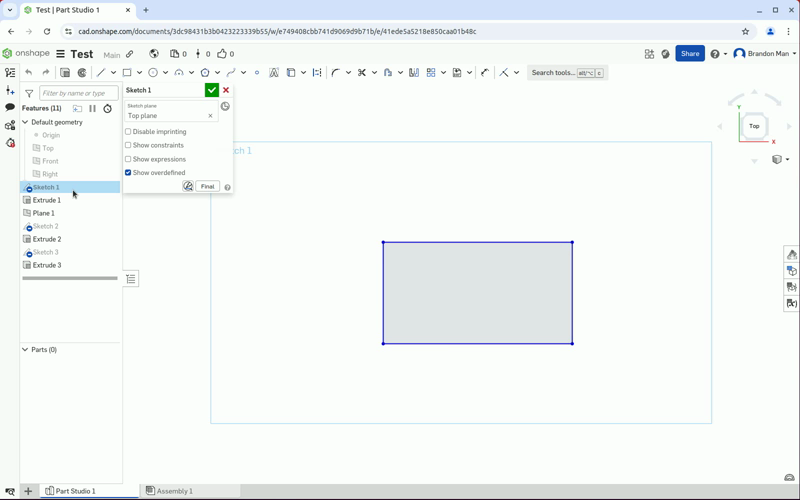
mouse_move(229, 92)
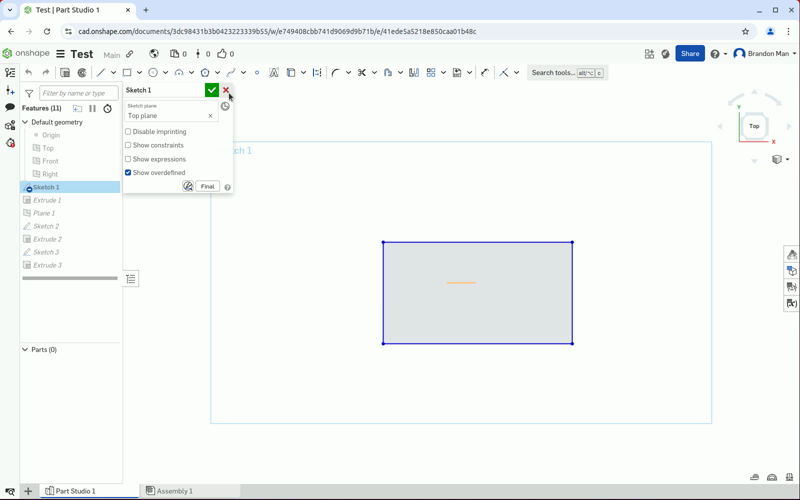
click(229, 92)
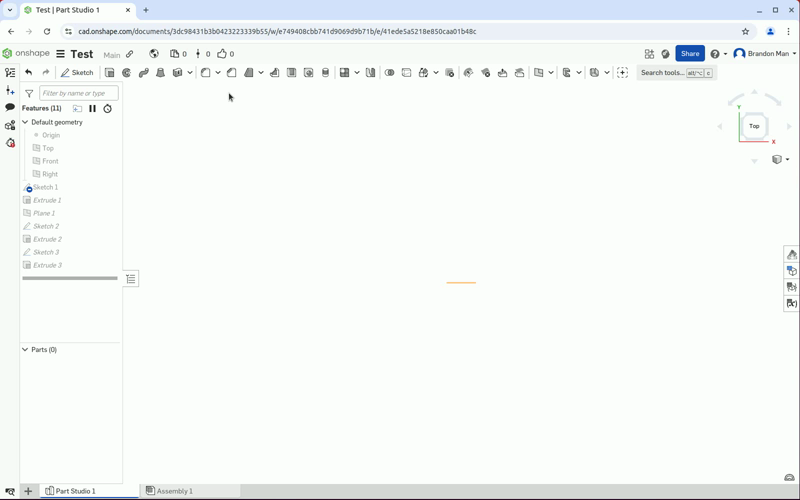
mouse_move(541, 75)
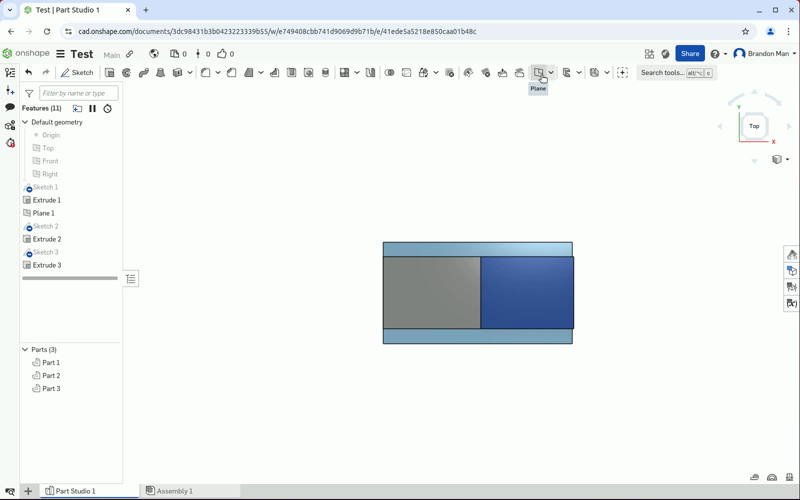
click(541, 75)
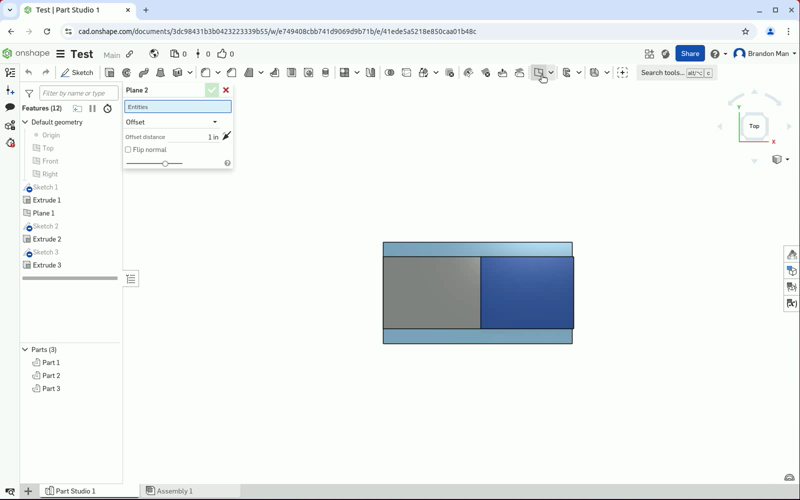
mouse_move(73, 150)
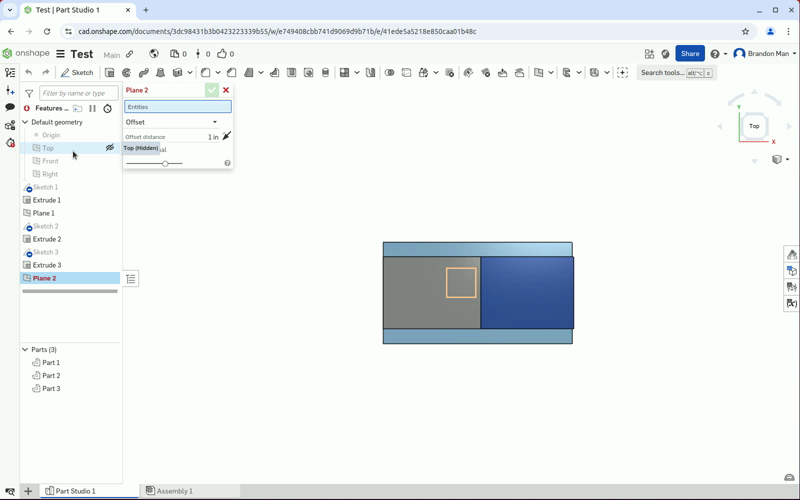
click(73, 150)
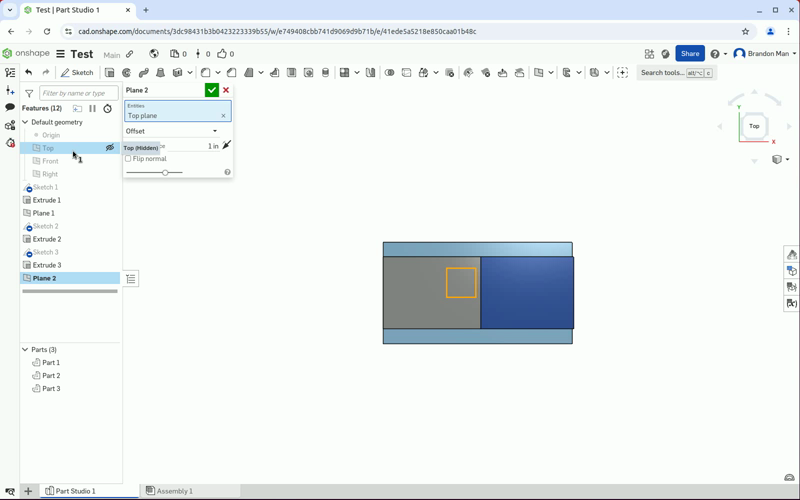
key(tab, 2)
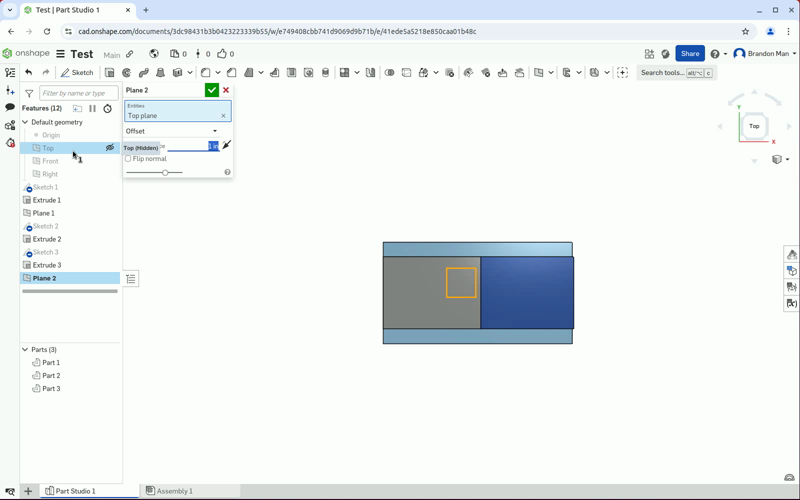
text(15.898)
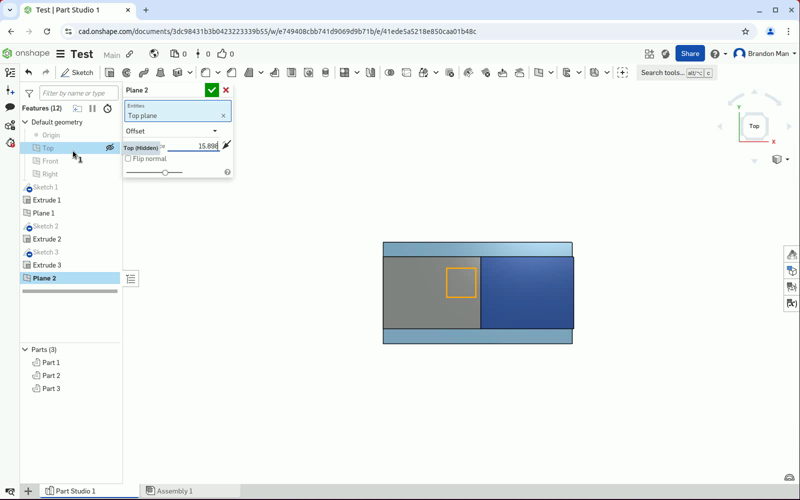
key(enter, 2)
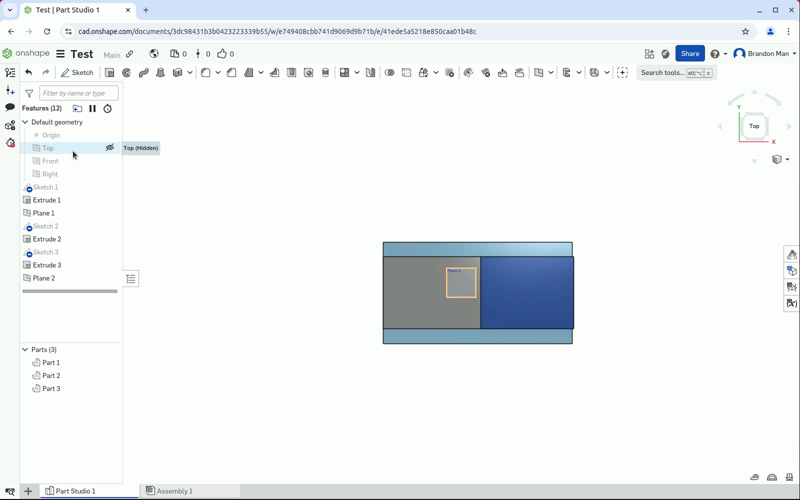
key(shift+s)
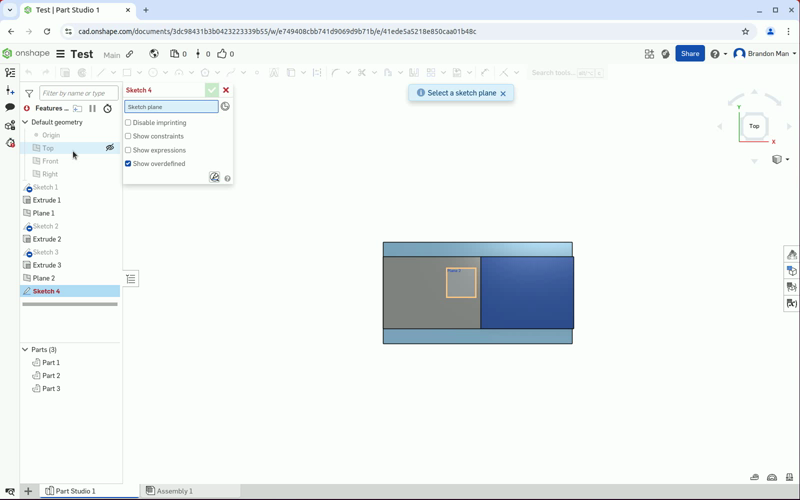
mouse_move(73, 280)
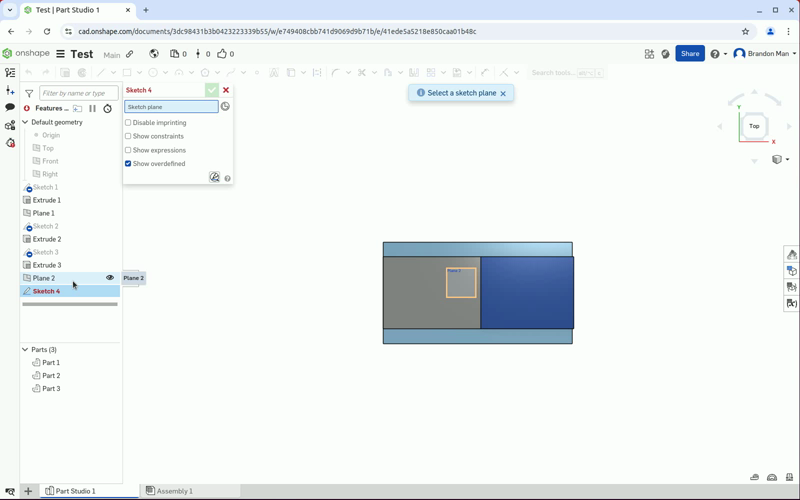
click(73, 280)
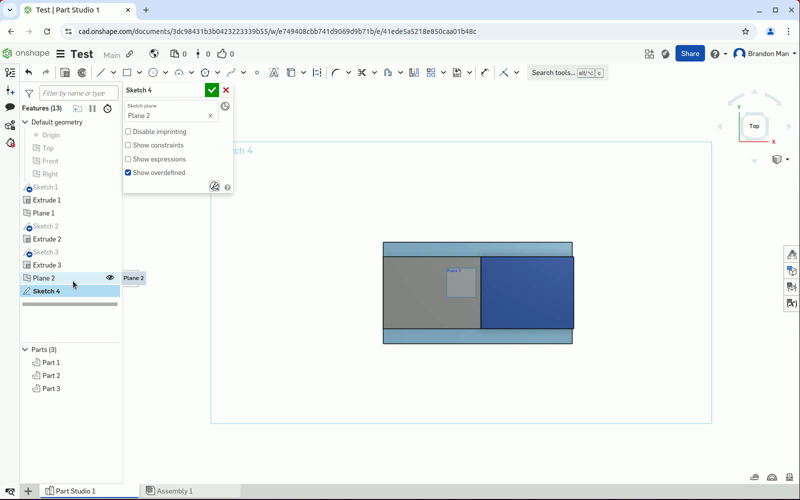
mouse_move(73, 352)
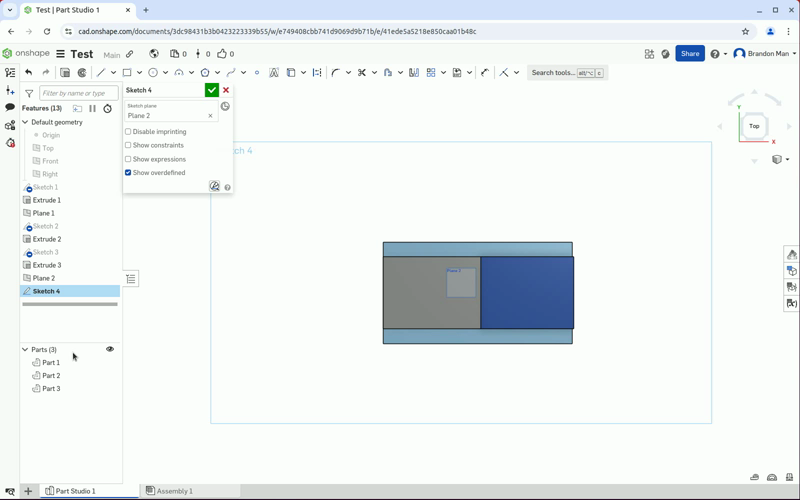
key(y)
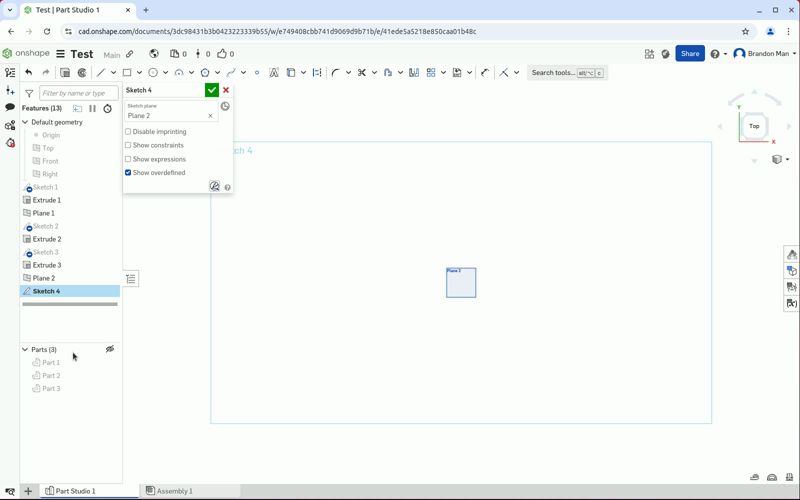
key(c)
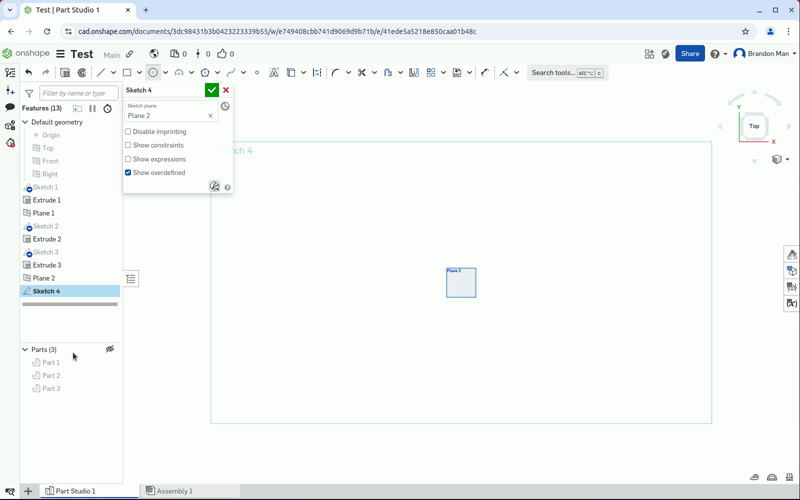
key_down(shift)
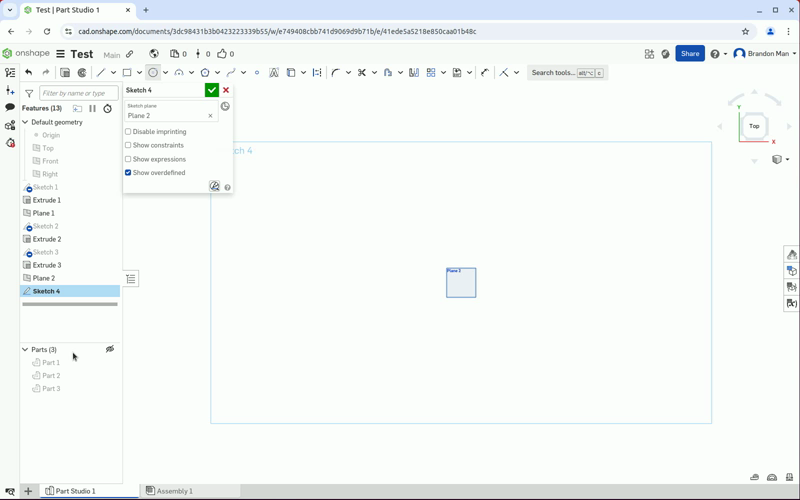
mouse_move(433, 292)
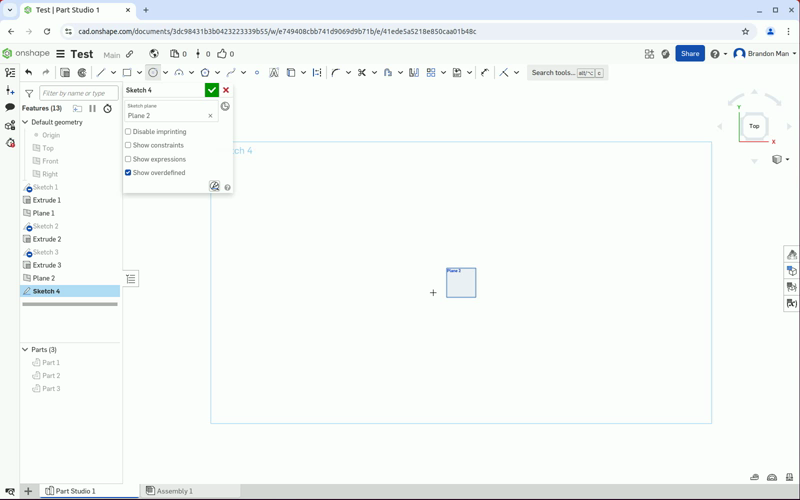
click(433, 292)
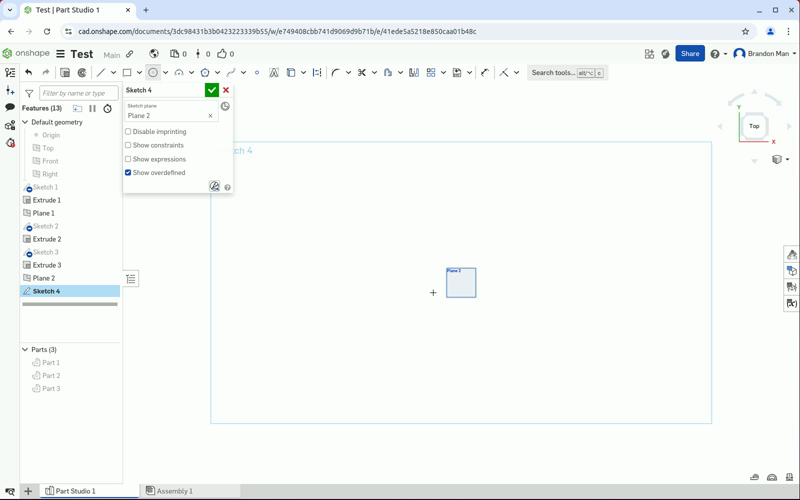
key_up(shift)
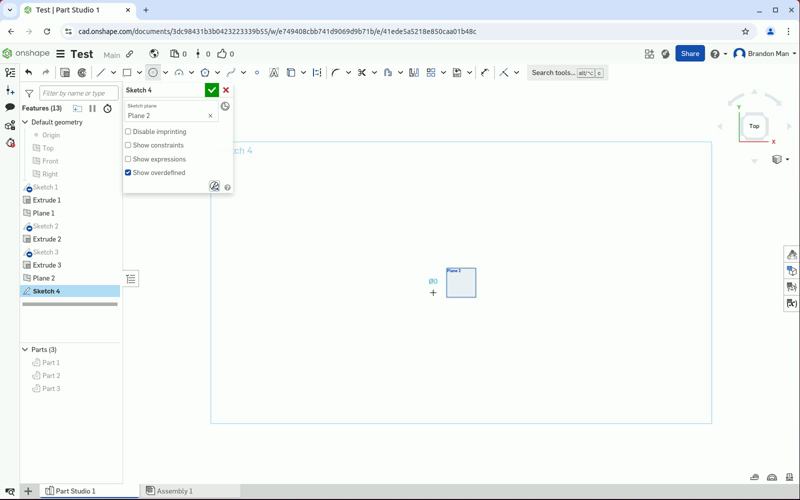
mouse_move(448, 292)
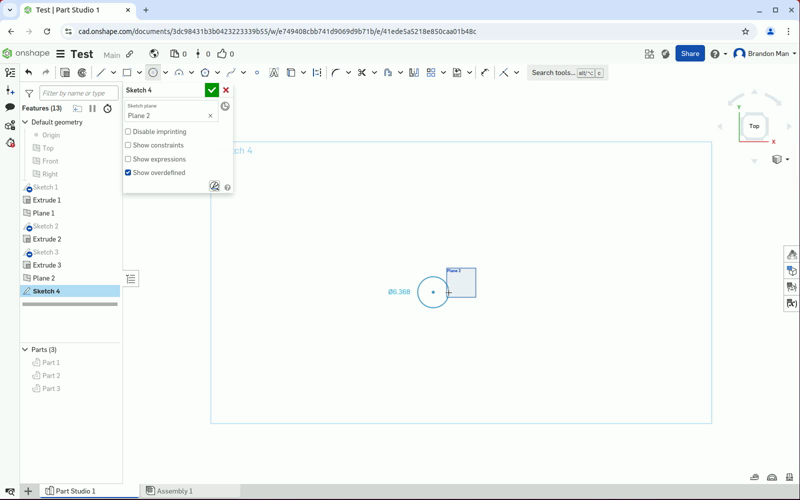
click(448, 292)
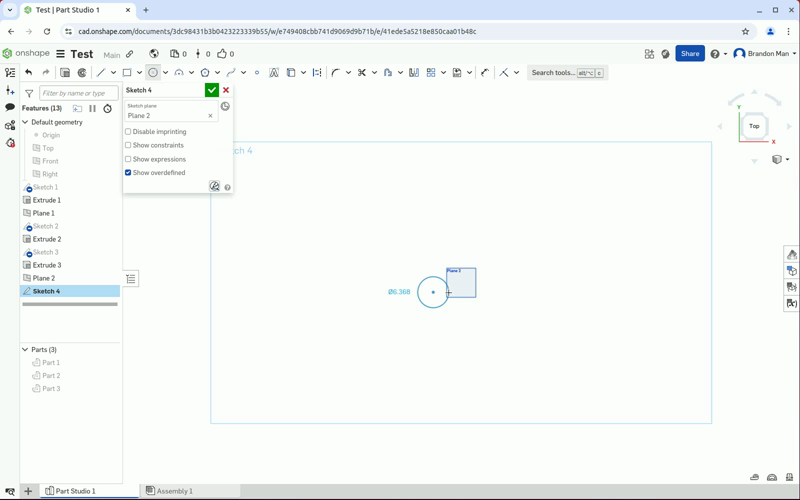
key(esc)
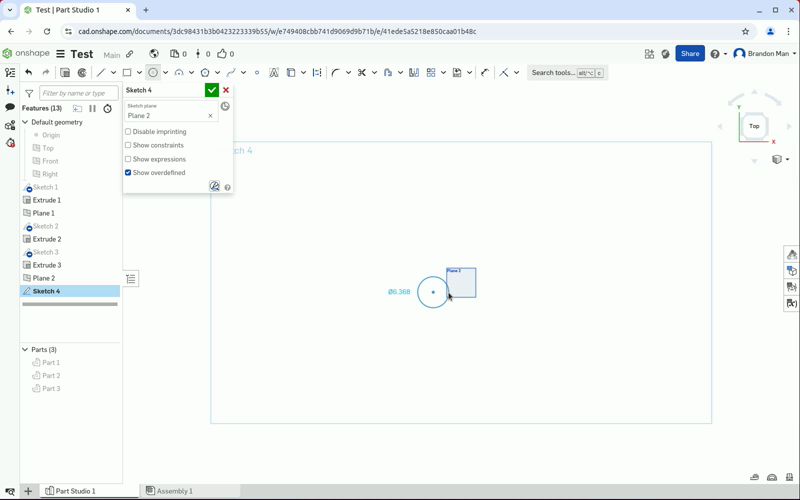
mouse_move(434, 293)
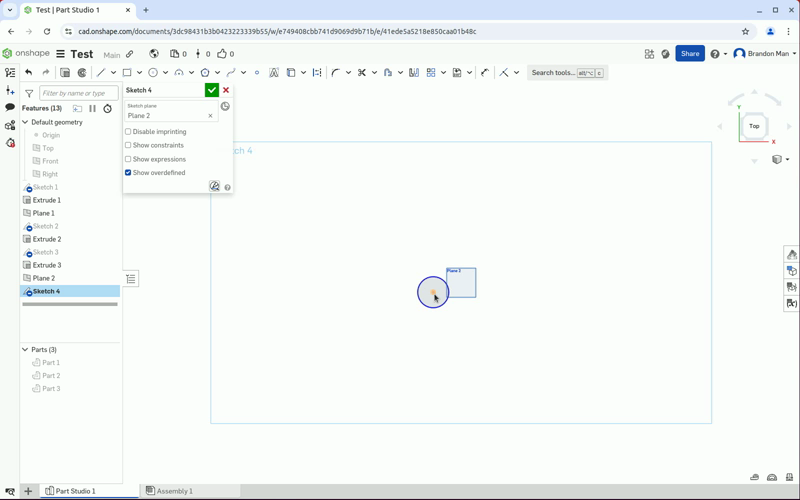
scroll(6)
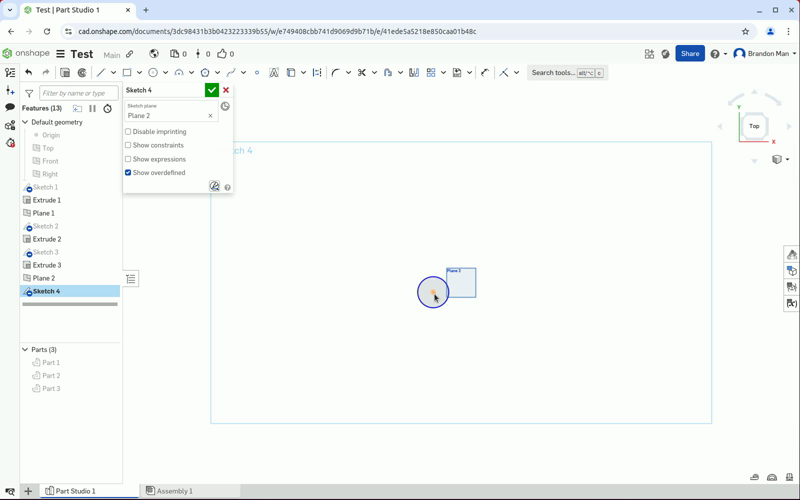
scroll(6)
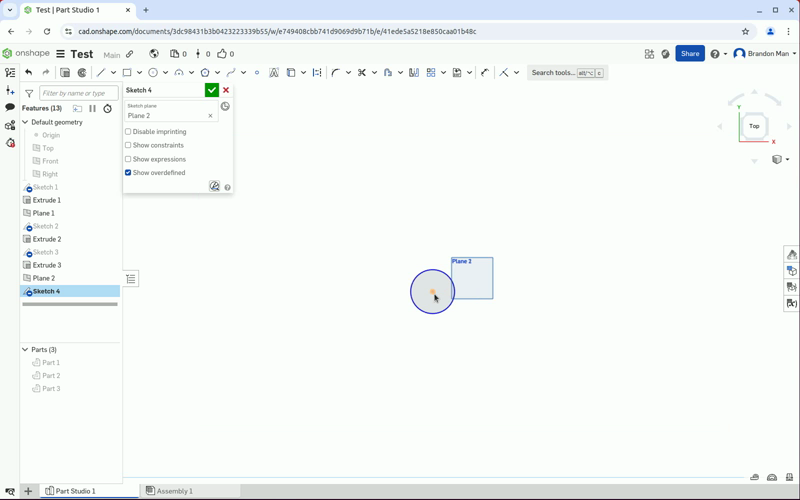
scroll(6)
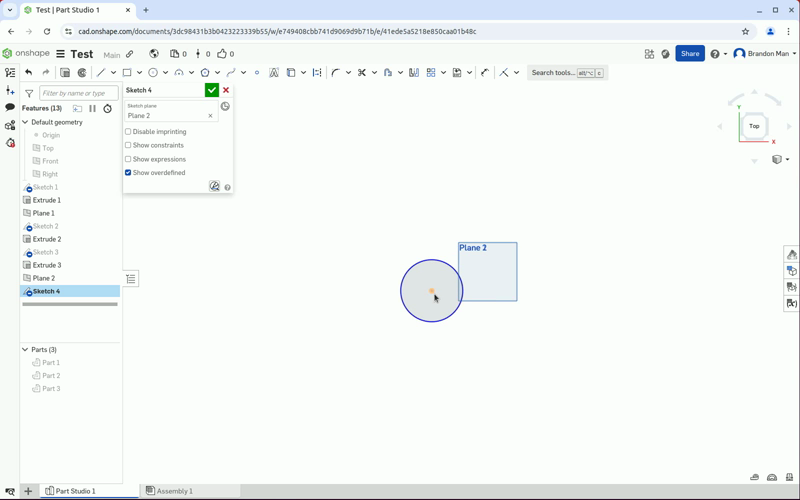
scroll(6)
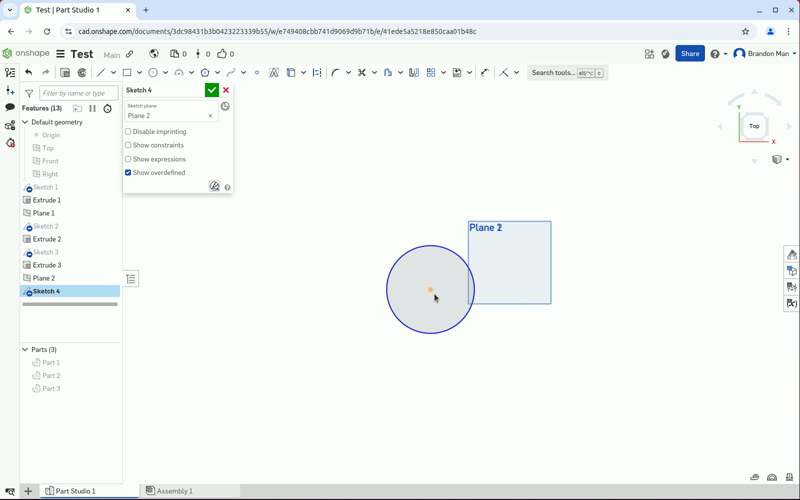
scroll(6)
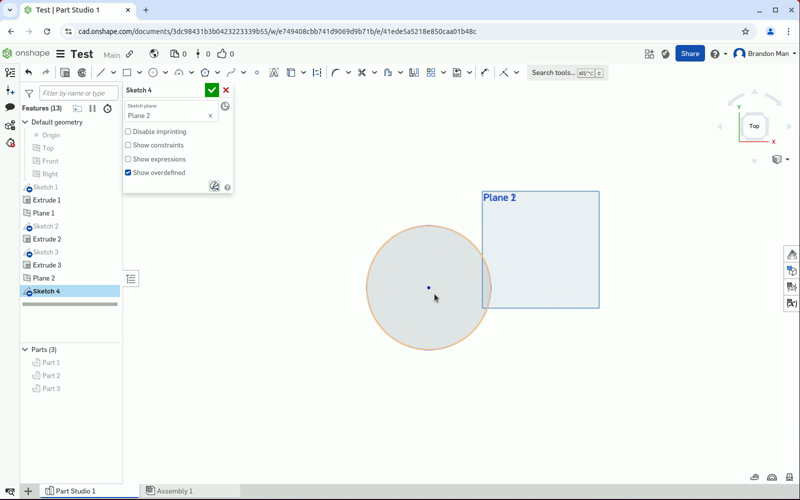
scroll(6)
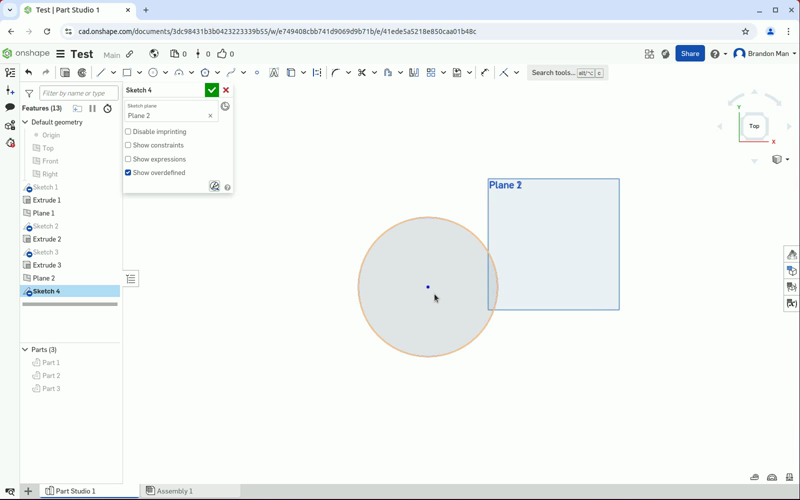
scroll(6)
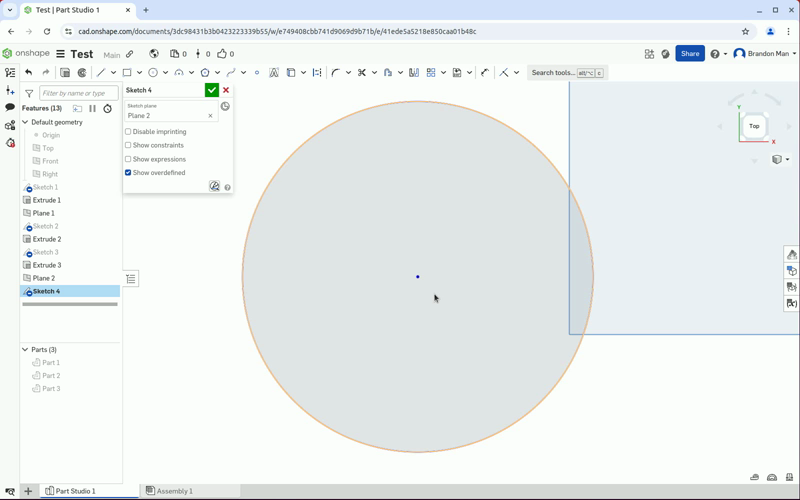
click(434, 293)
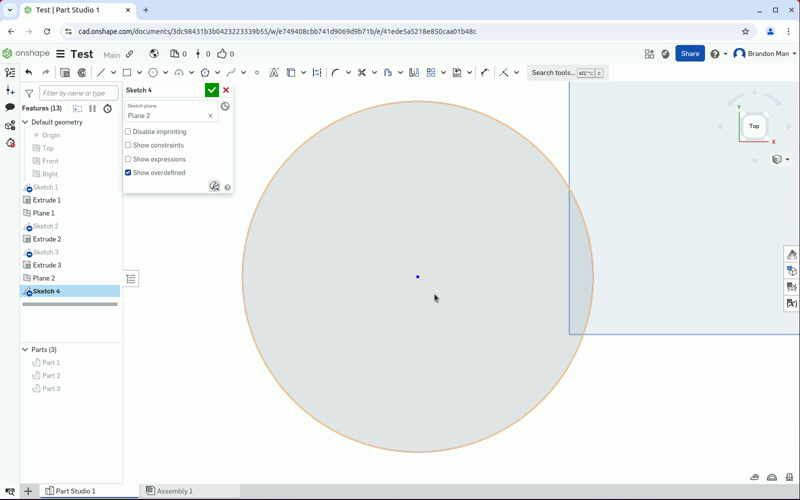
scroll(-6)
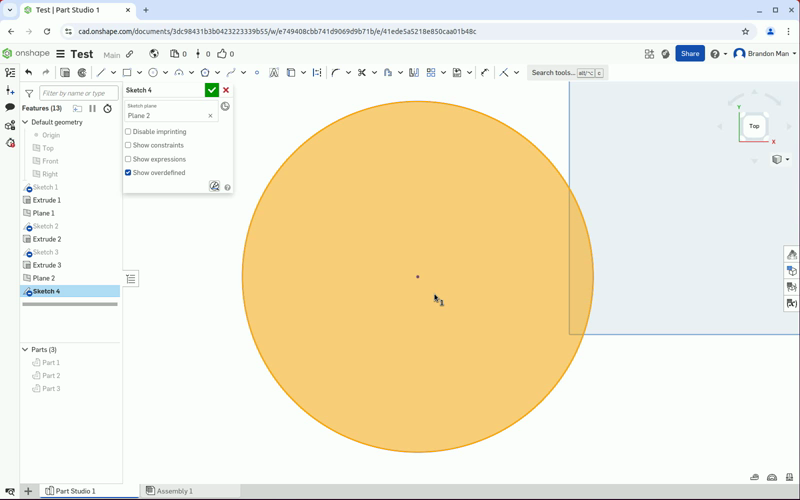
scroll(-6)
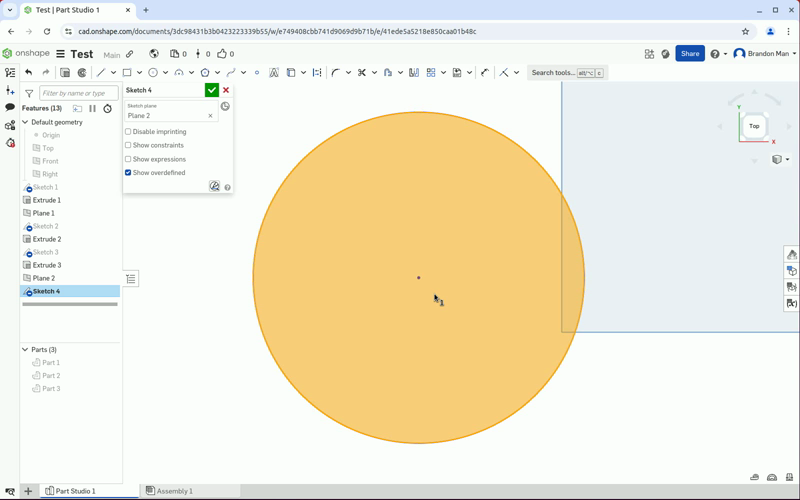
scroll(-6)
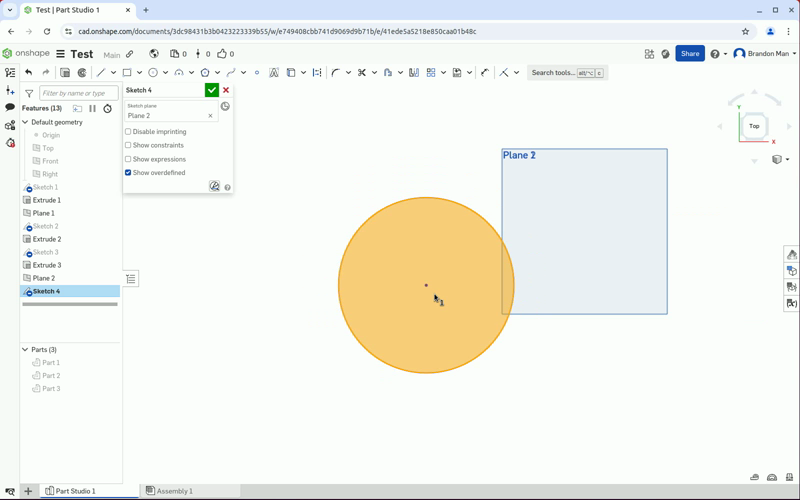
scroll(-6)
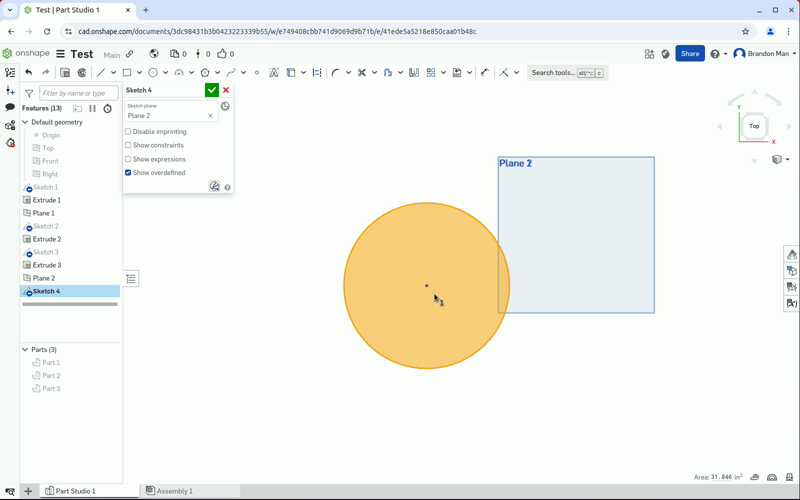
scroll(-6)
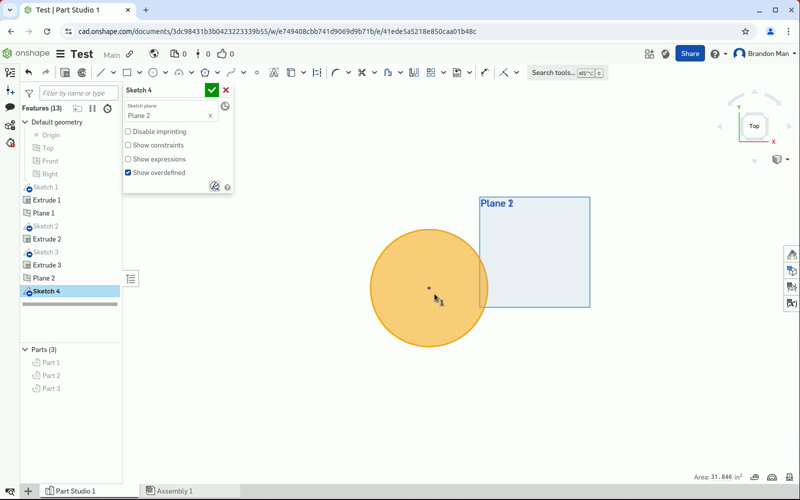
scroll(-6)
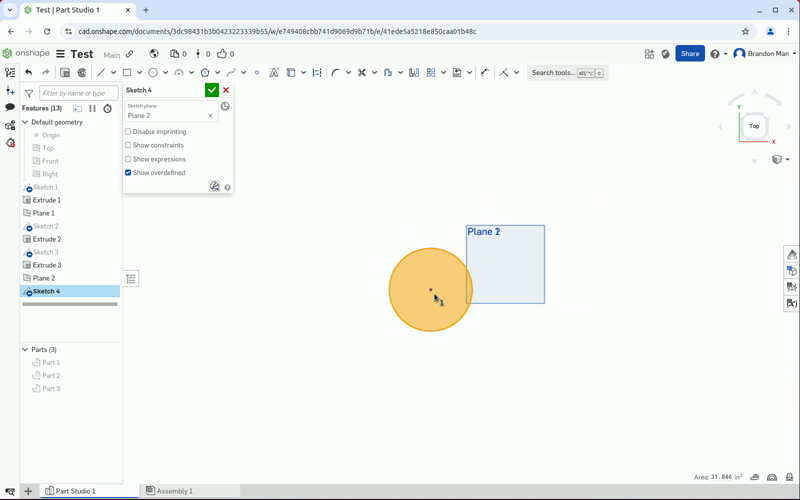
scroll(-6)
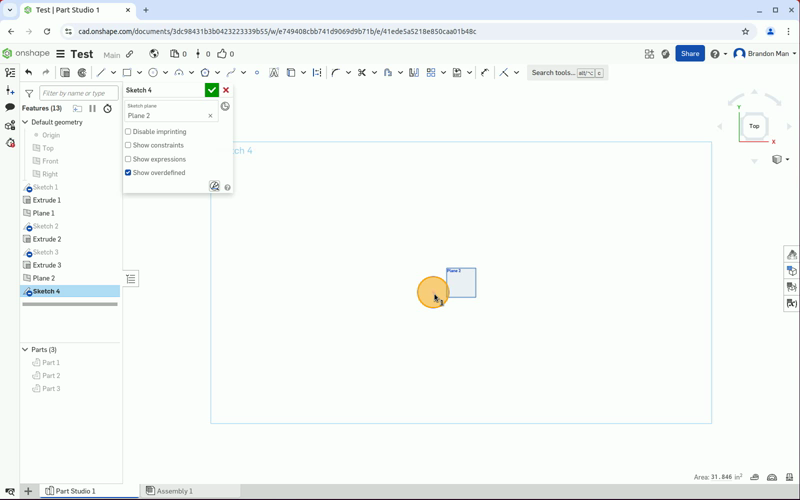
mouse_move(73, 352)
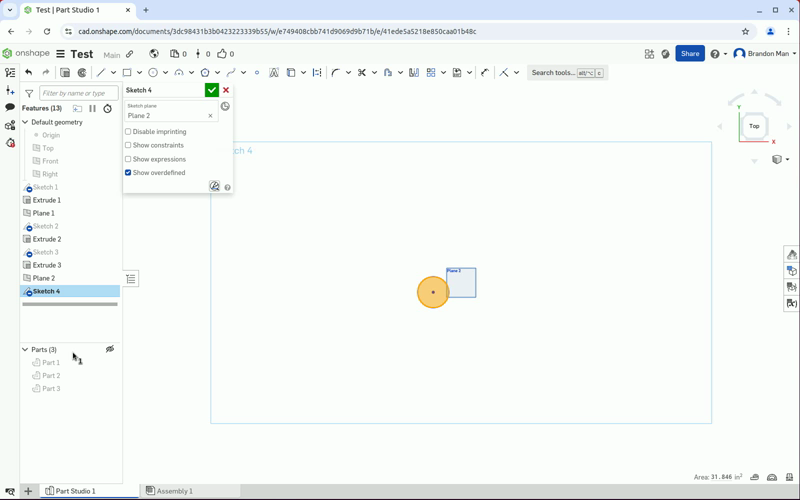
key(shift+y)
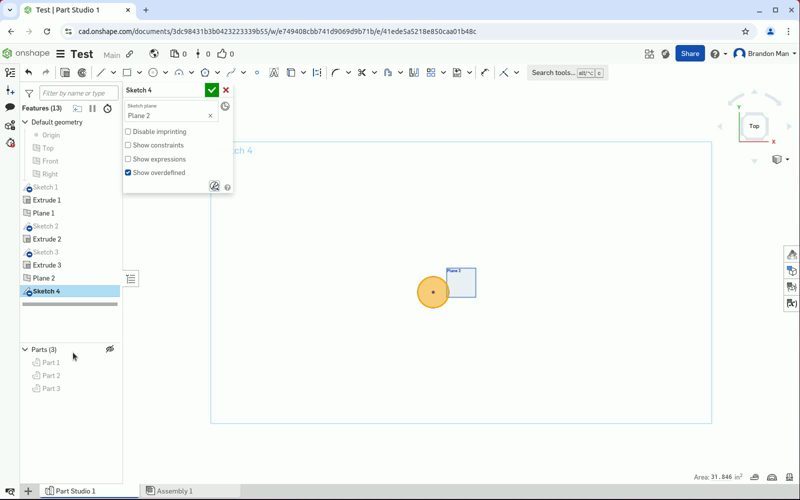
key(shift+e)
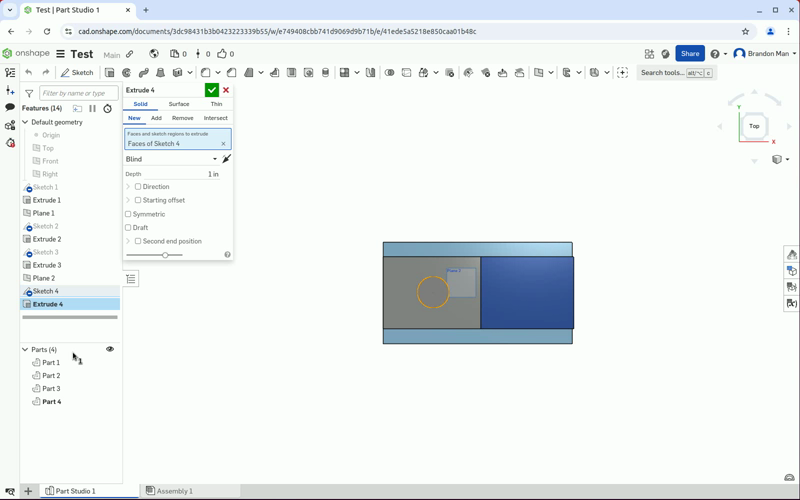
mouse_move(143, 106)
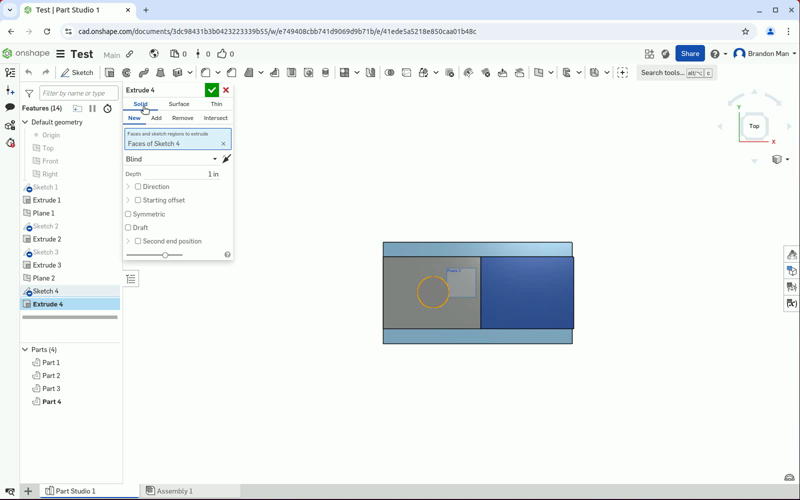
click(143, 106)
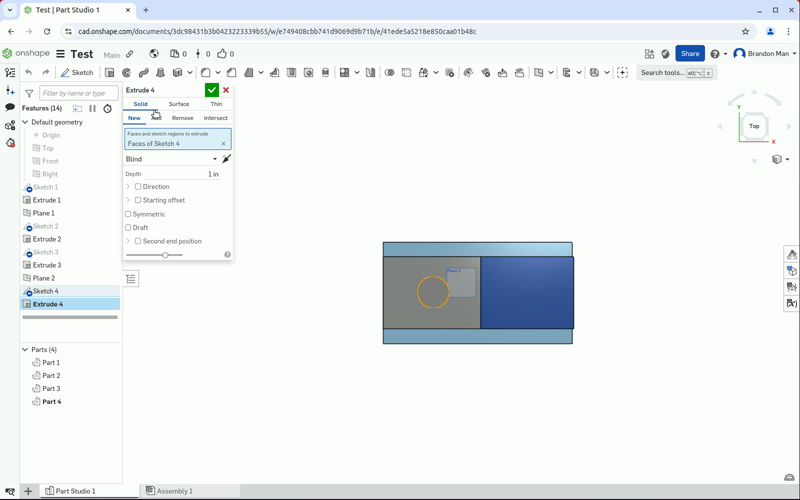
mouse_move(186, 120)
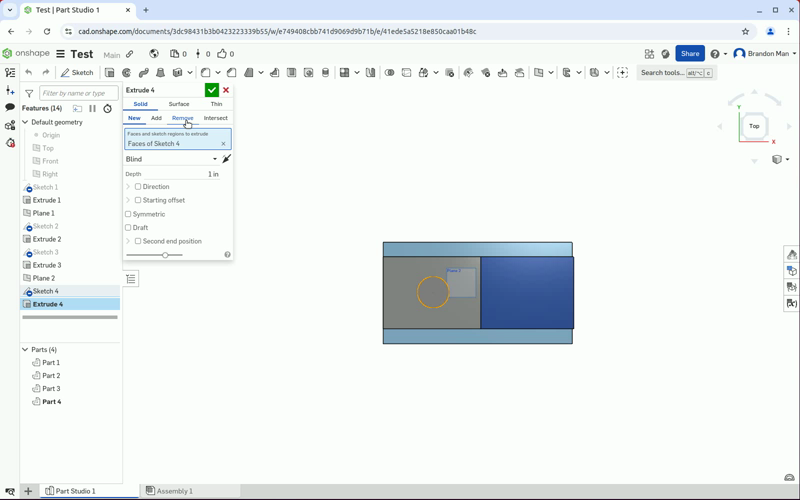
click(186, 120)
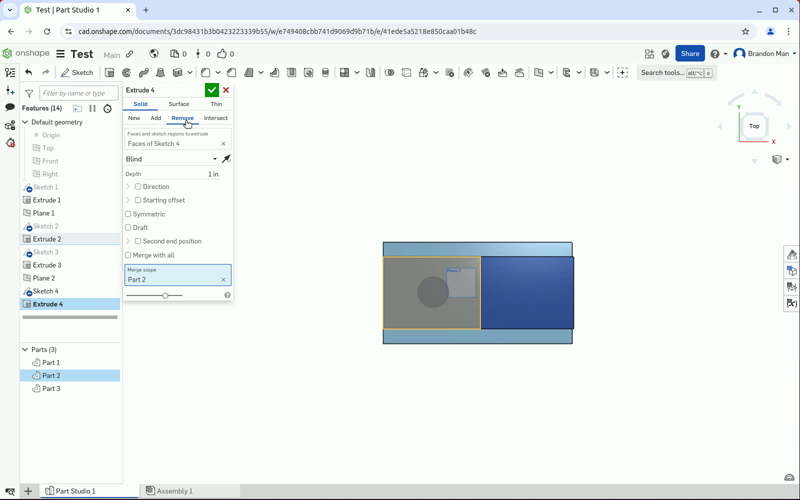
key(tab, 4)
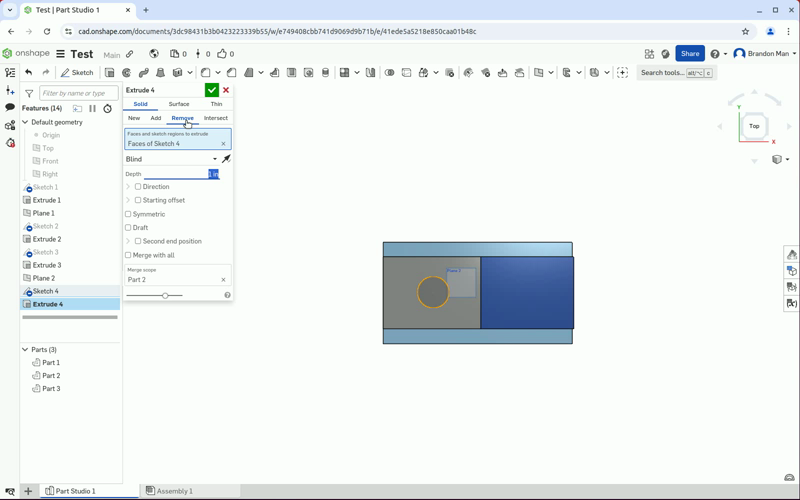
text(21.423)
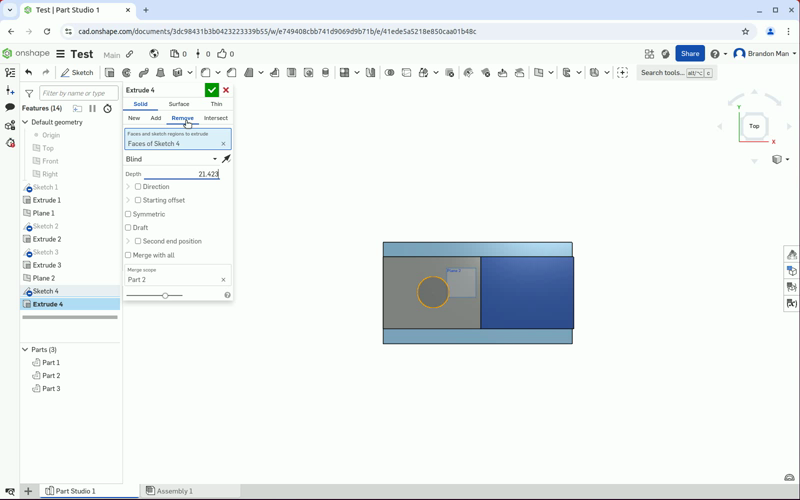
key(tab, 6)
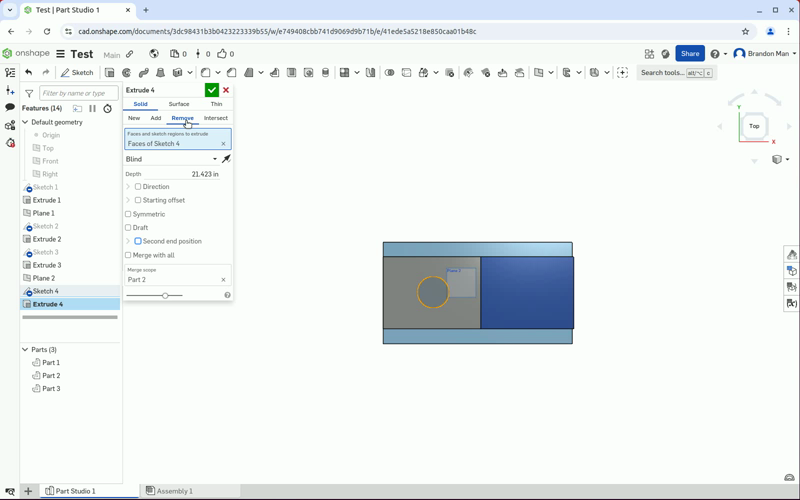
key(space)
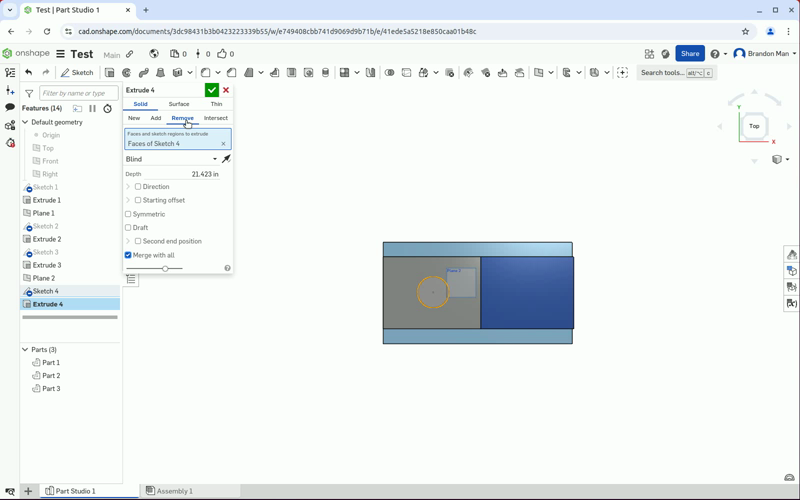
key(enter)
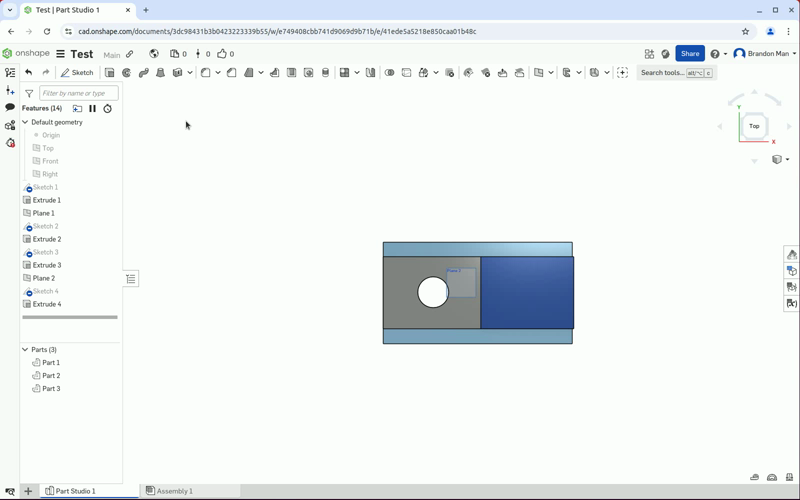
key(shift+h)
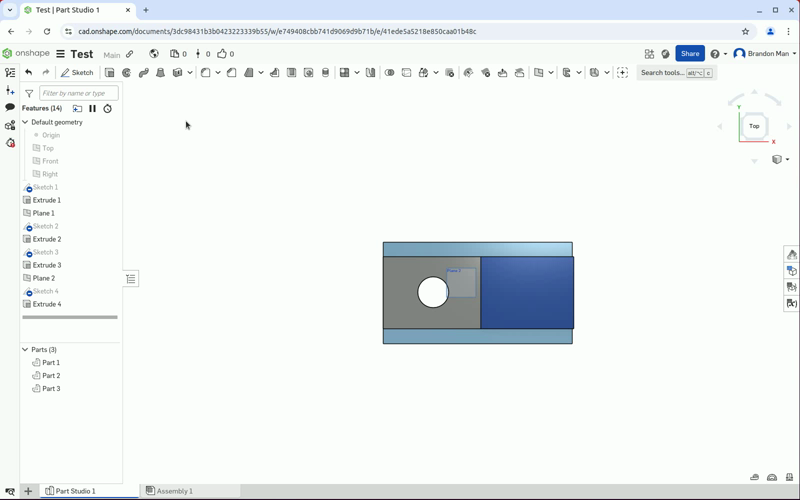
key(shift+h)
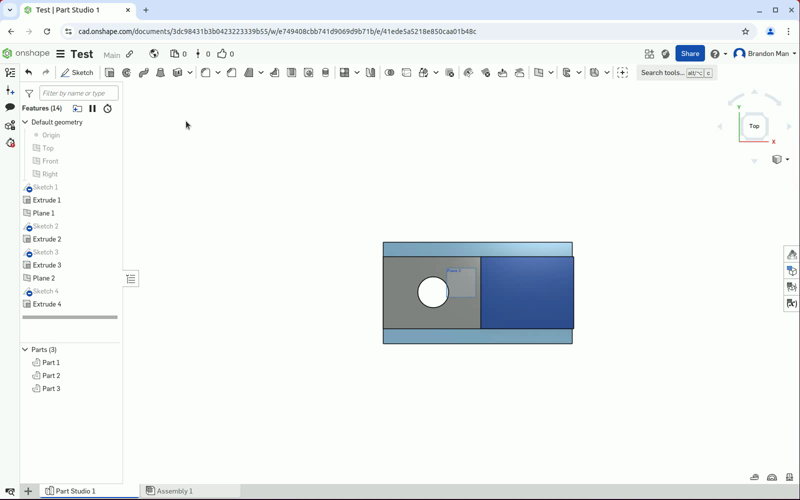
mouse_move(73, 189)
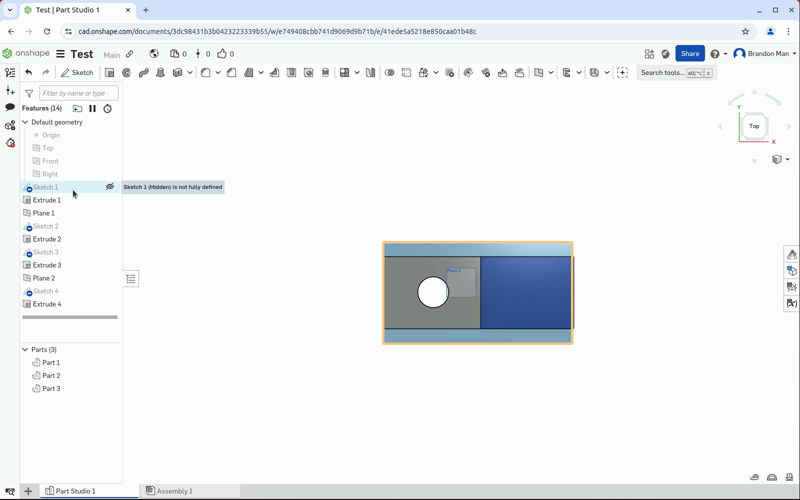
click(73, 189)
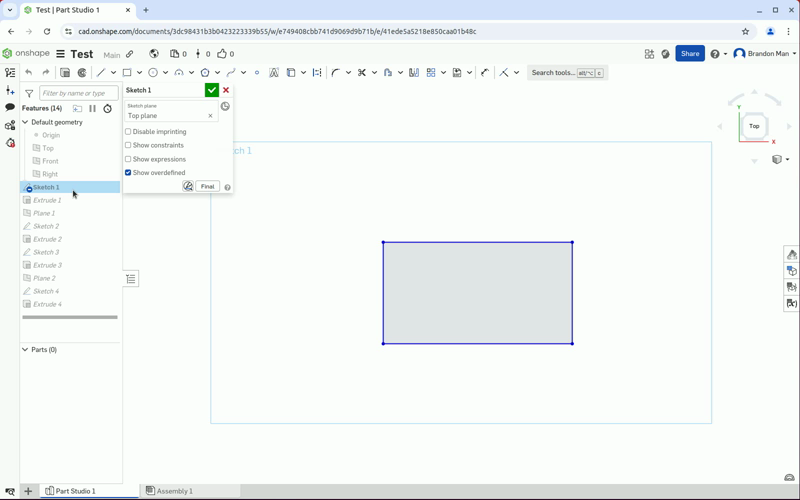
mouse_move(229, 92)
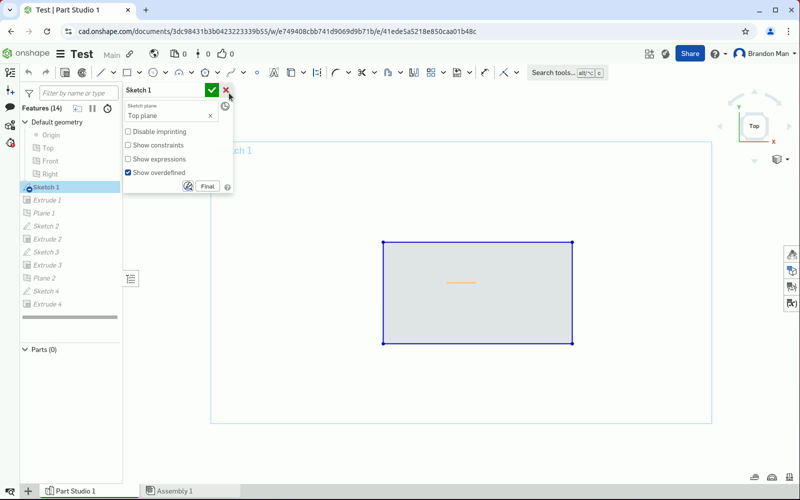
click(229, 92)
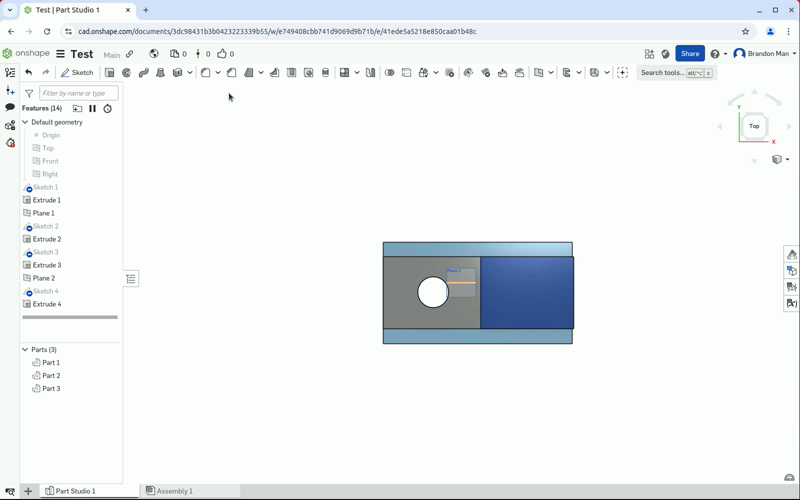
mouse_move(541, 75)
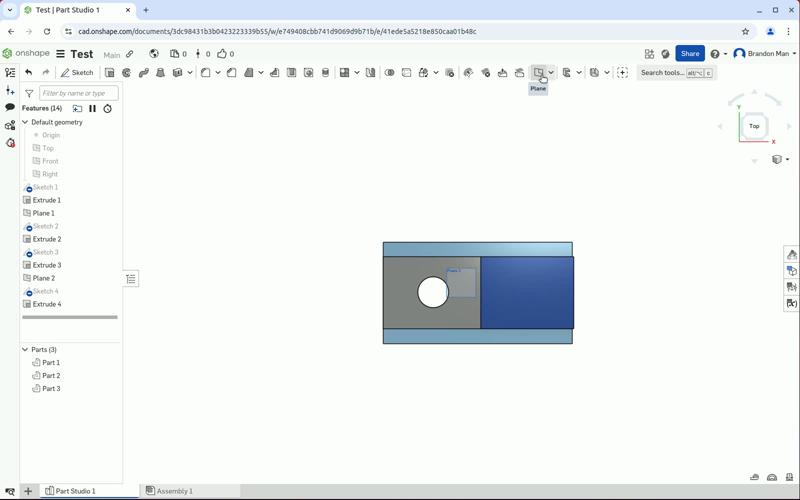
click(541, 75)
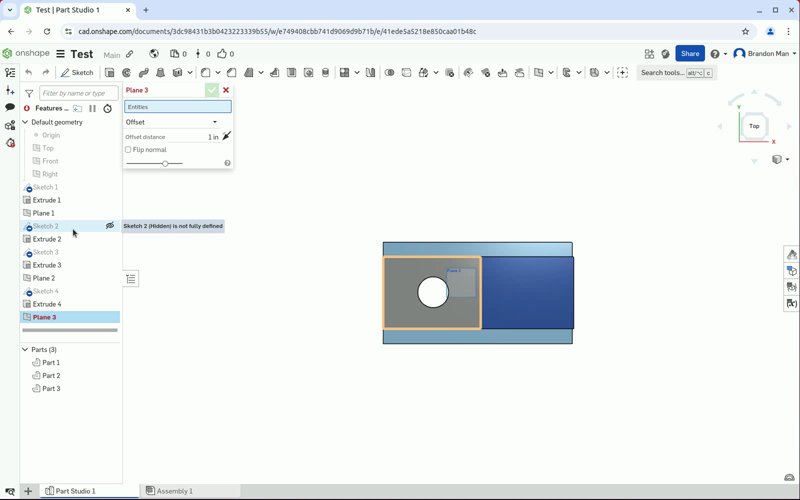
scroll(3)
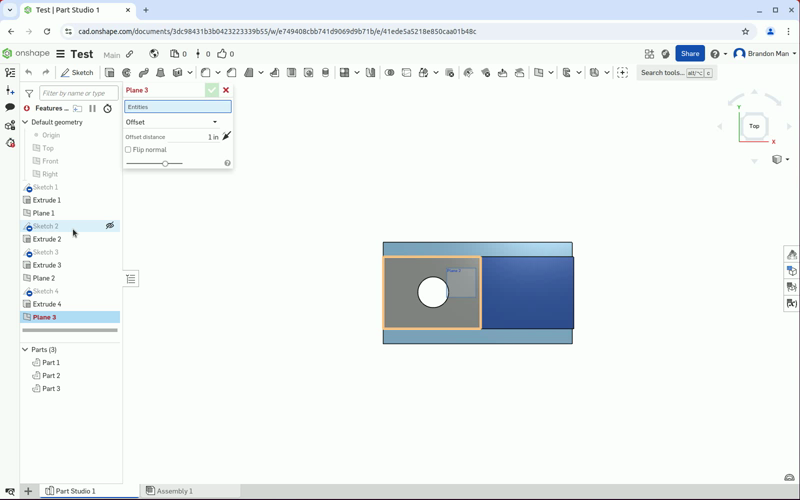
mouse_move(73, 150)
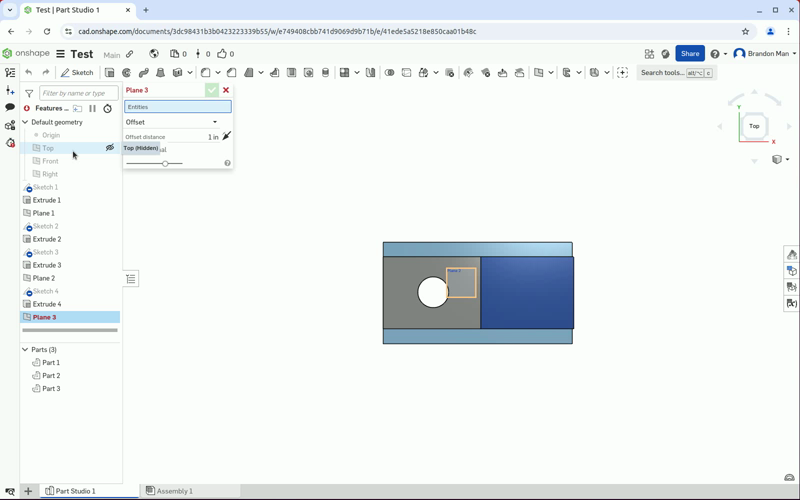
click(73, 150)
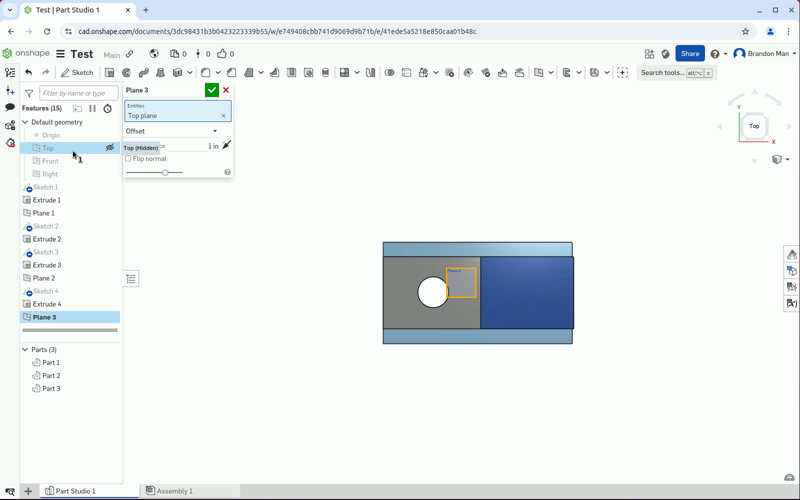
key(tab, 2)
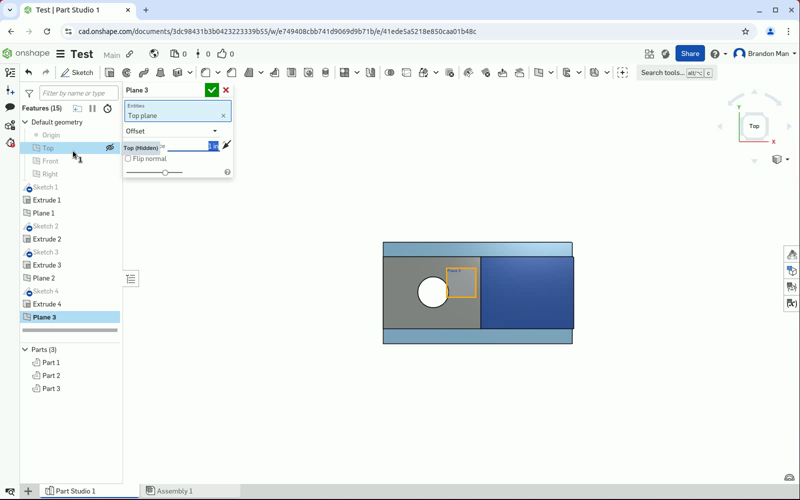
text(8.411)
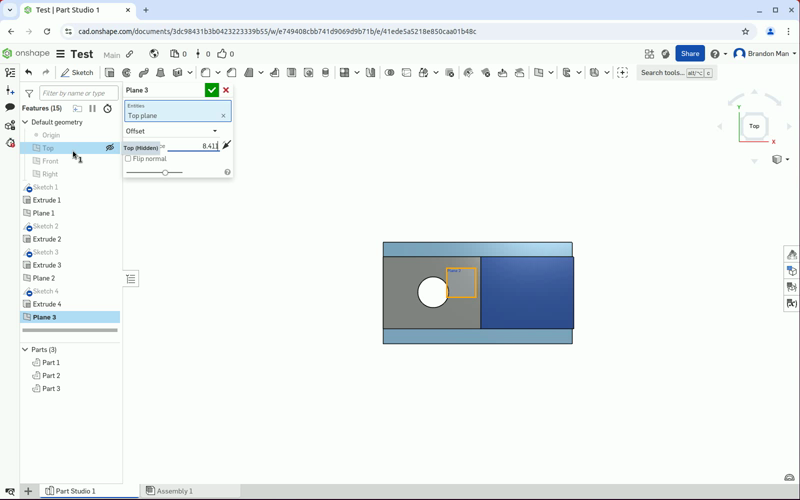
key(enter, 2)
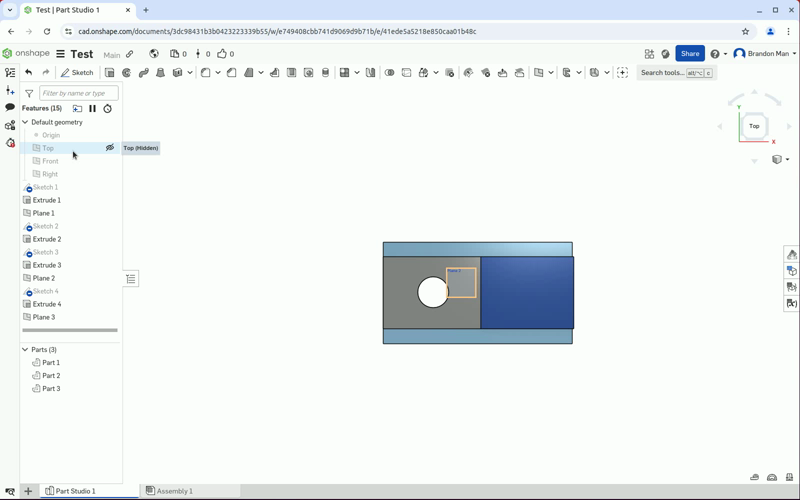
key(shift+s)
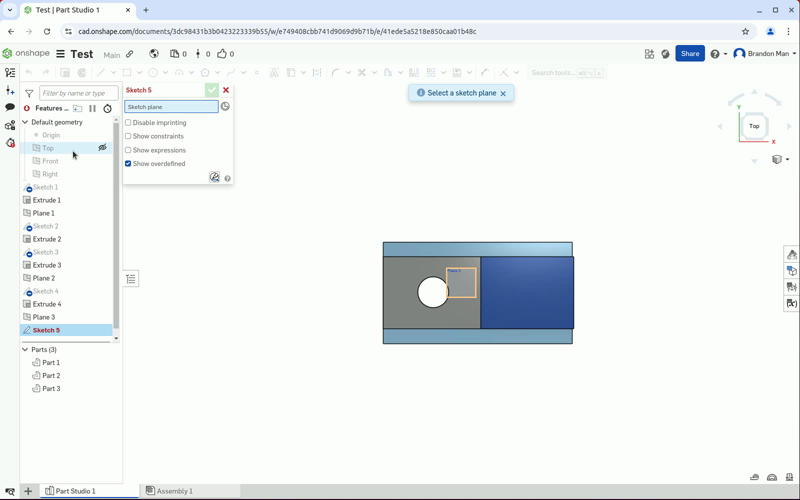
mouse_move(69, 319)
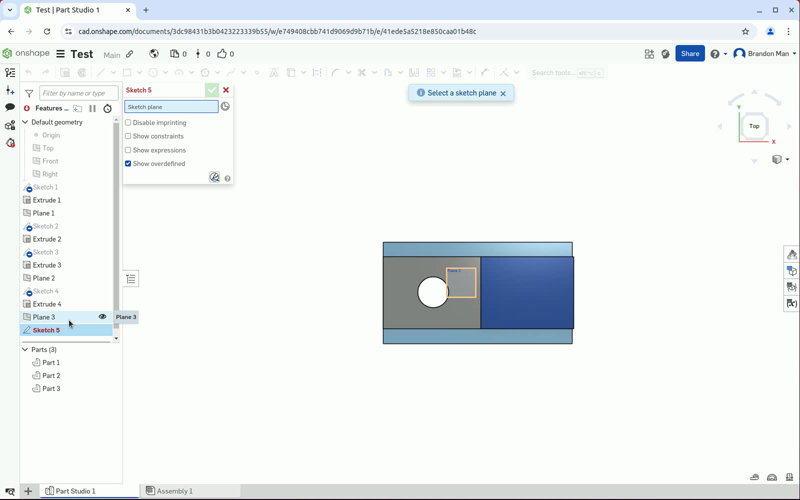
click(69, 319)
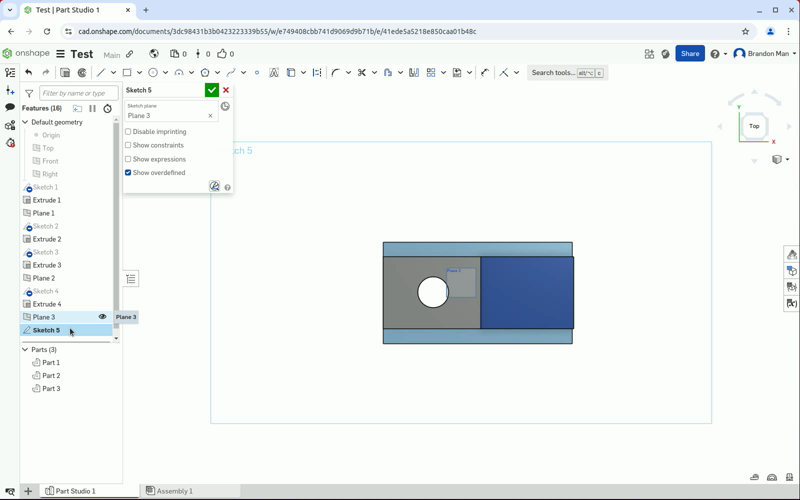
mouse_move(73, 352)
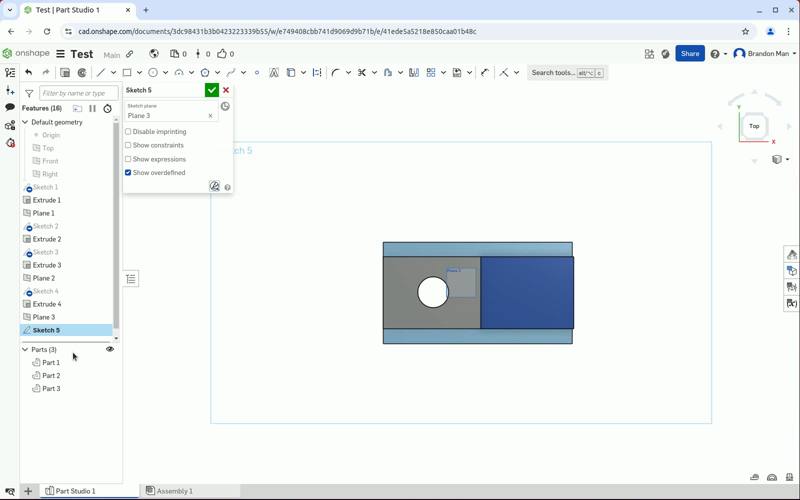
key(y)
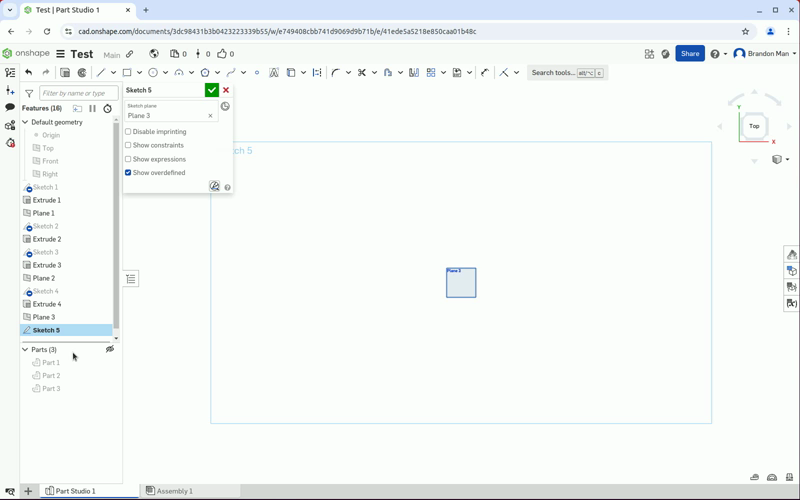
key(c)
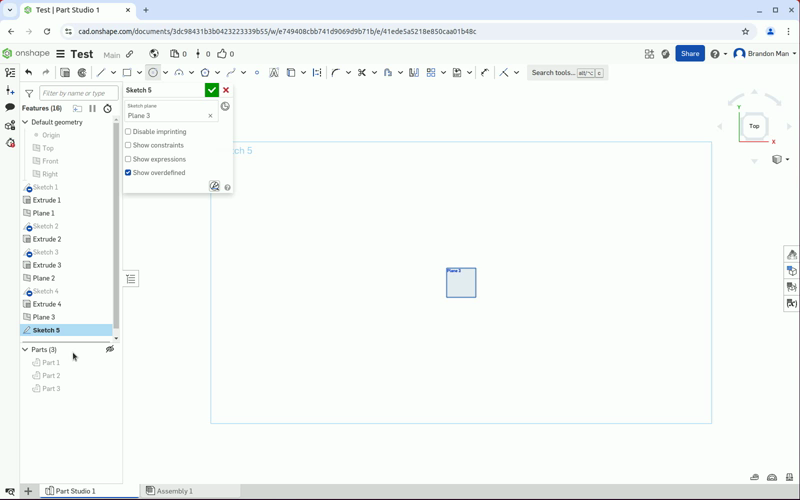
key_down(shift)
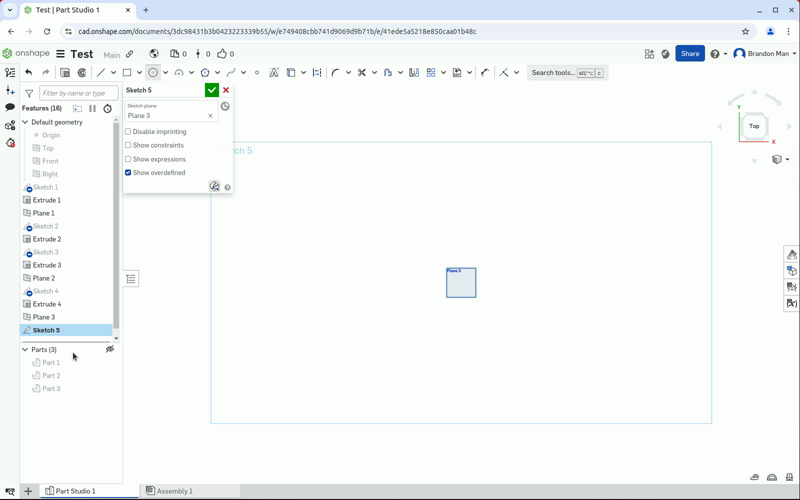
mouse_move(522, 292)
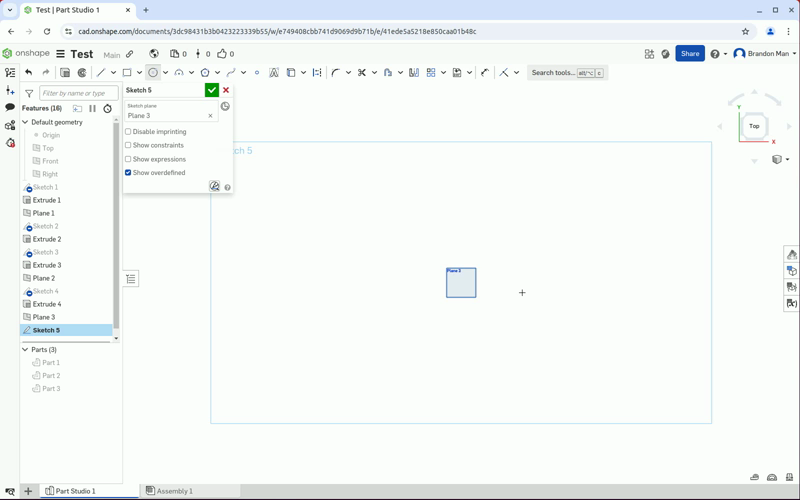
click(522, 292)
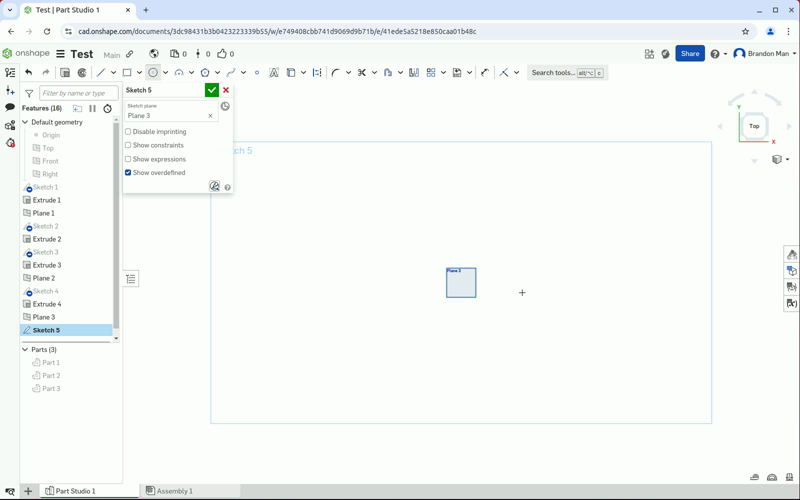
key_up(shift)
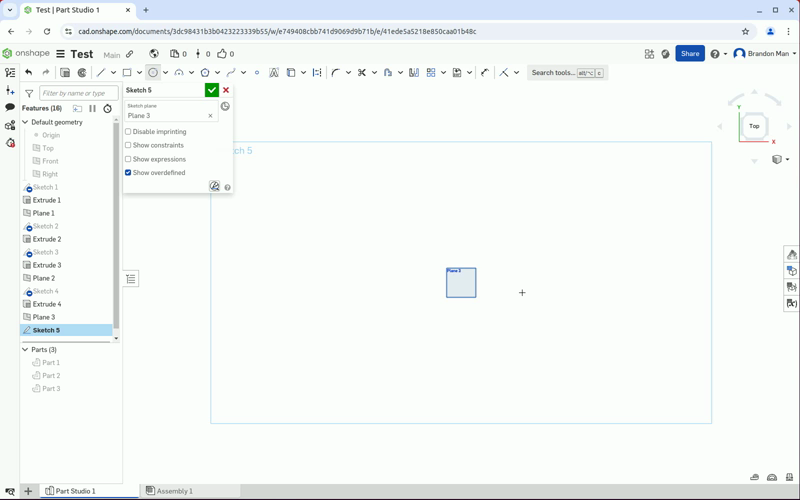
mouse_move(537, 292)
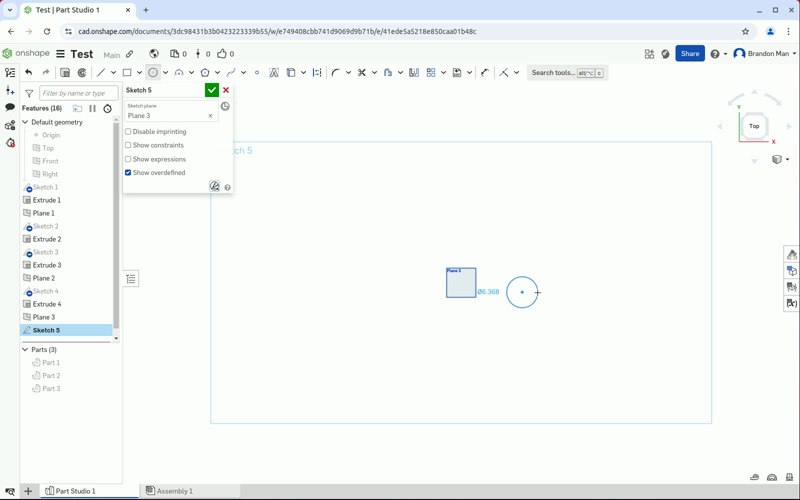
click(537, 292)
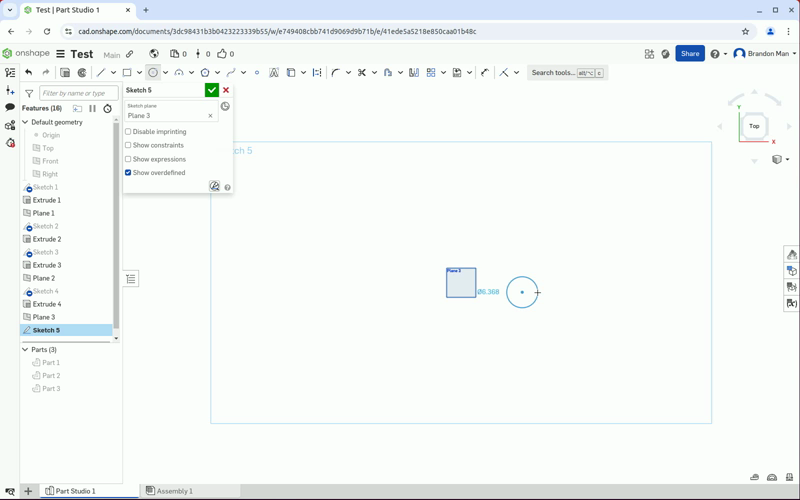
key(esc)
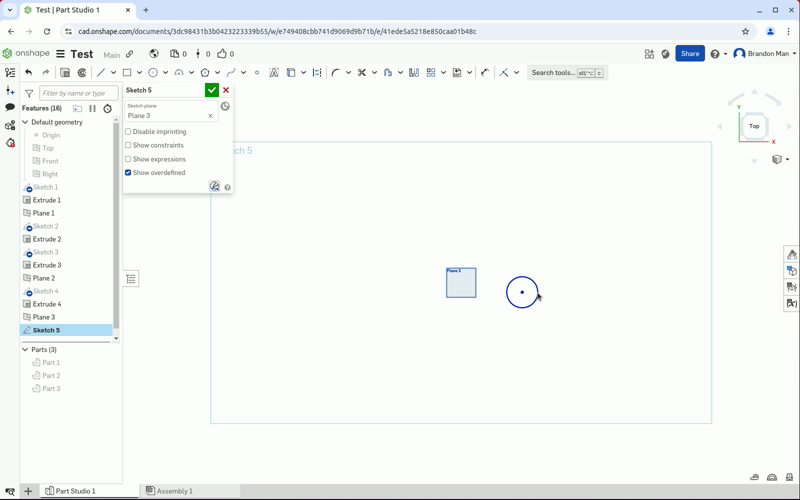
mouse_move(528, 280)
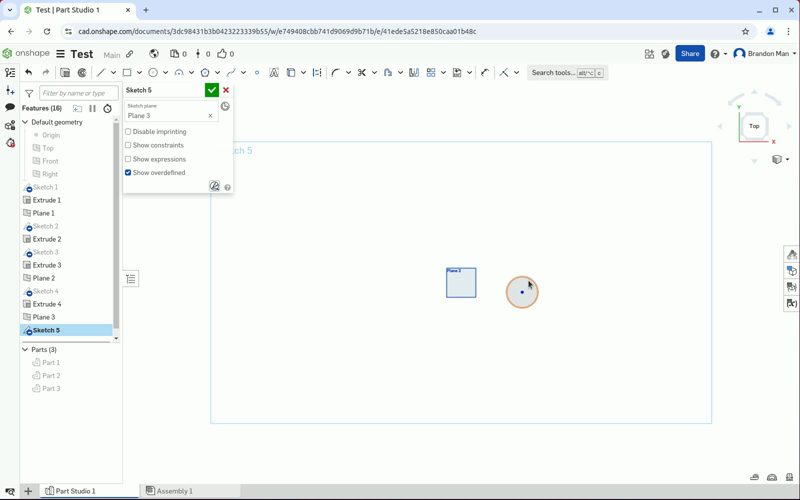
scroll(6)
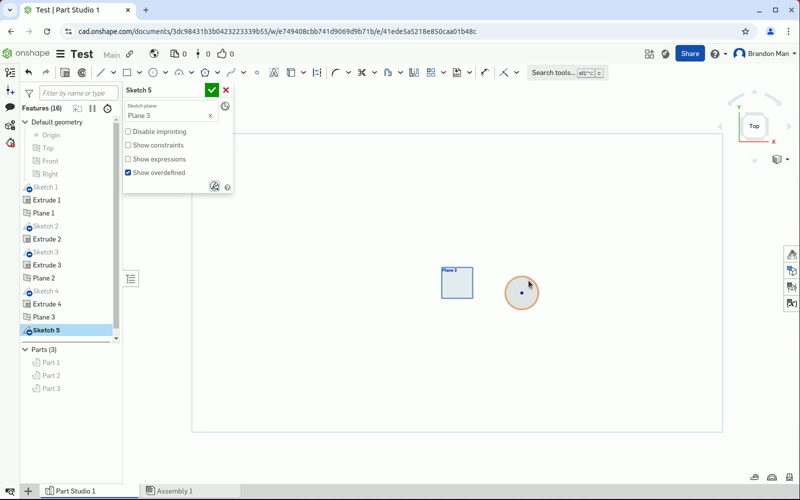
scroll(6)
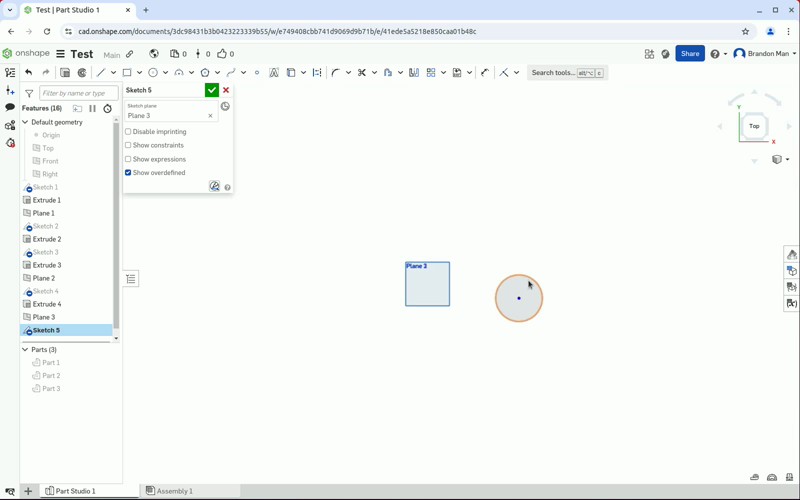
scroll(6)
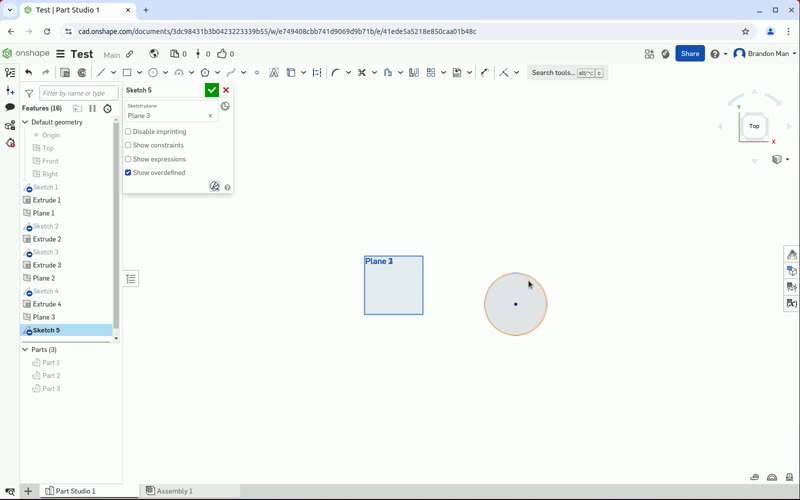
scroll(6)
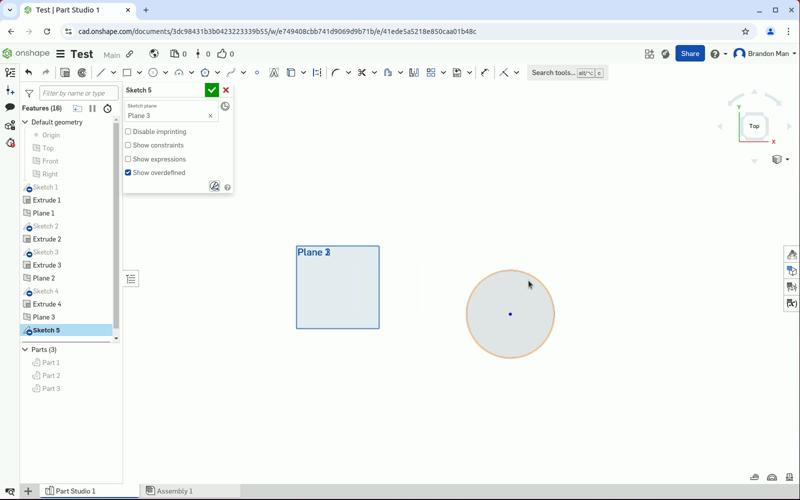
scroll(6)
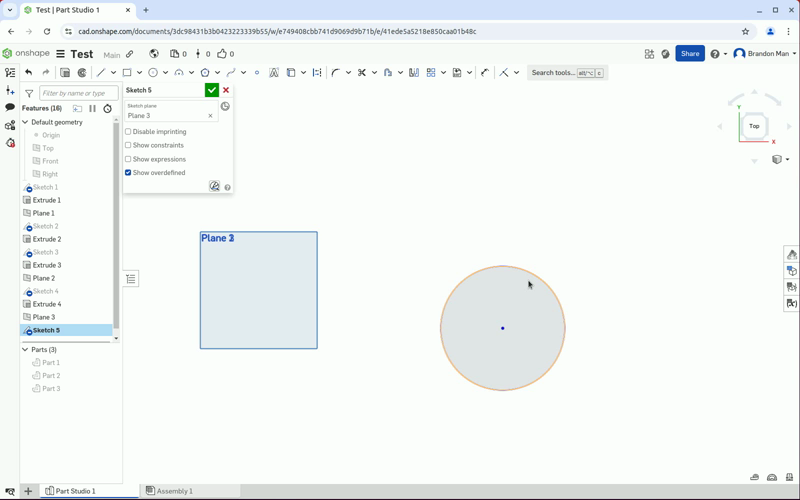
scroll(6)
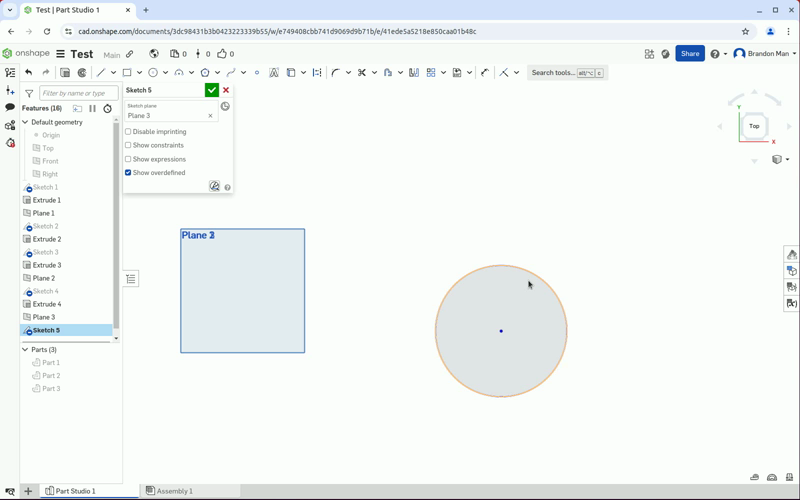
scroll(6)
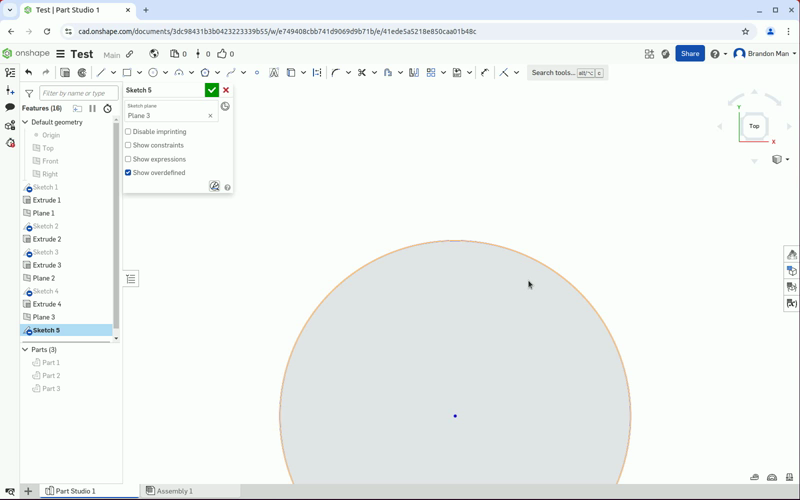
click(528, 280)
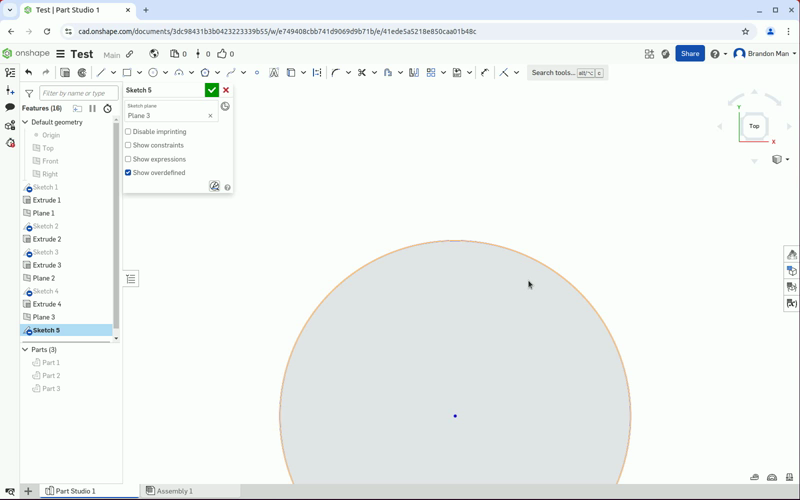
scroll(-6)
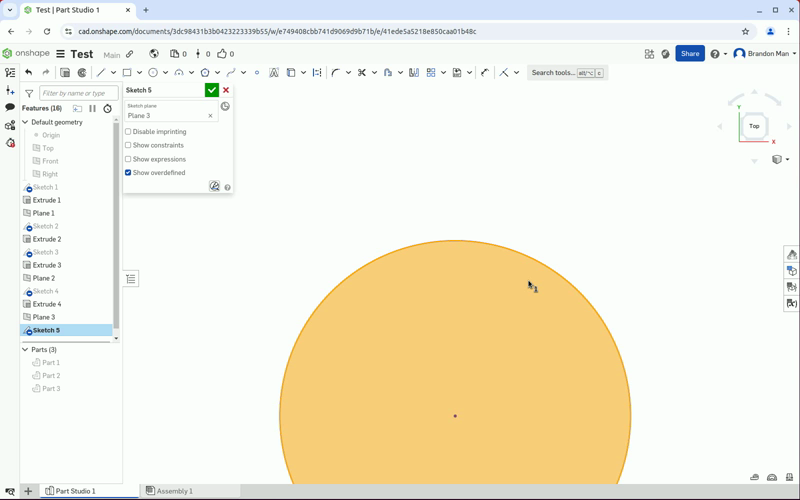
scroll(-6)
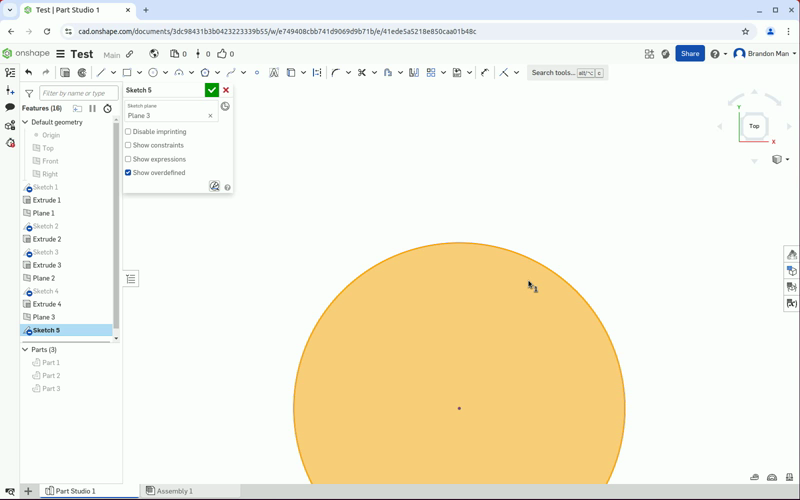
scroll(-6)
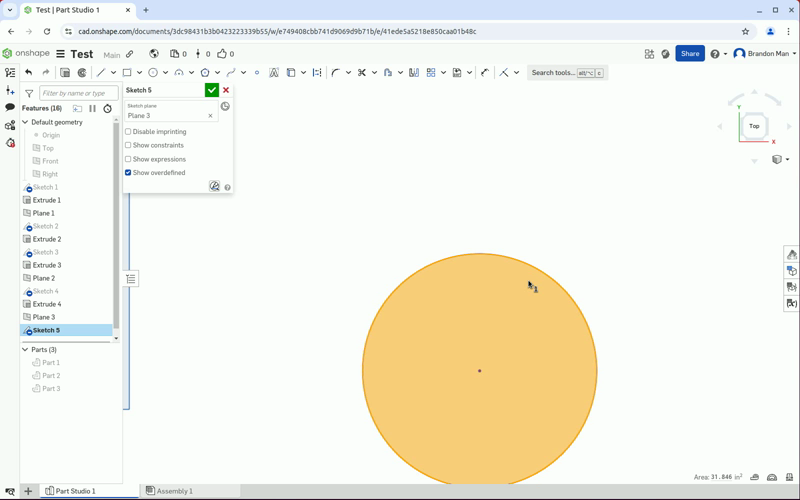
scroll(-6)
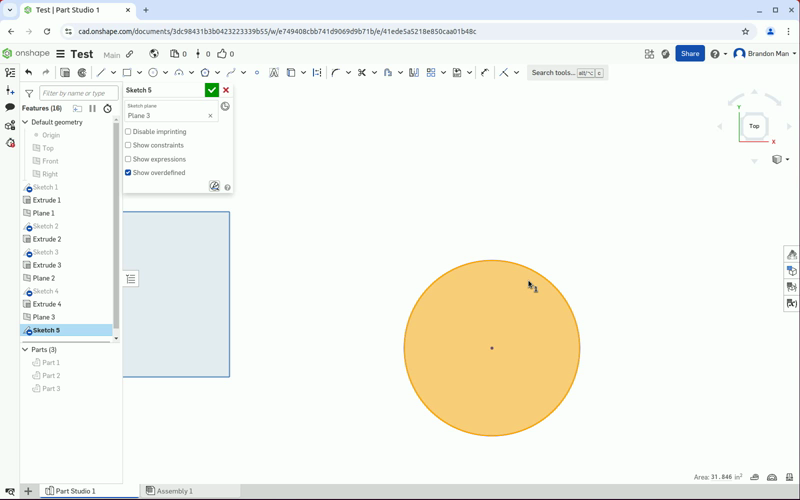
scroll(-6)
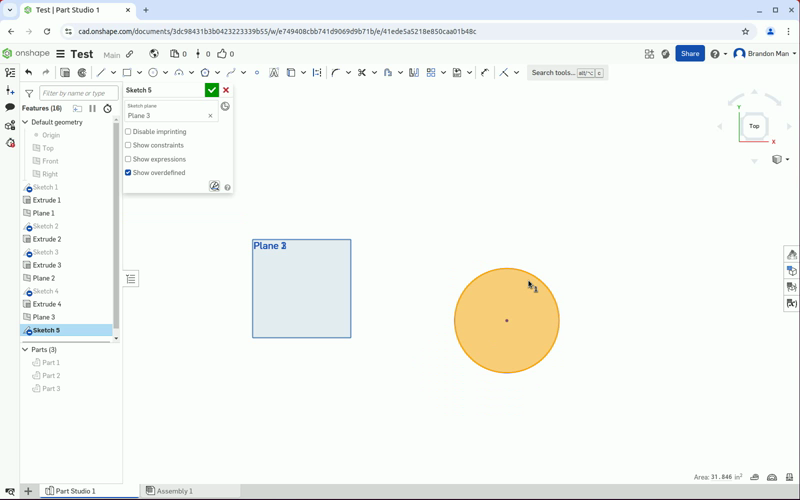
scroll(-6)
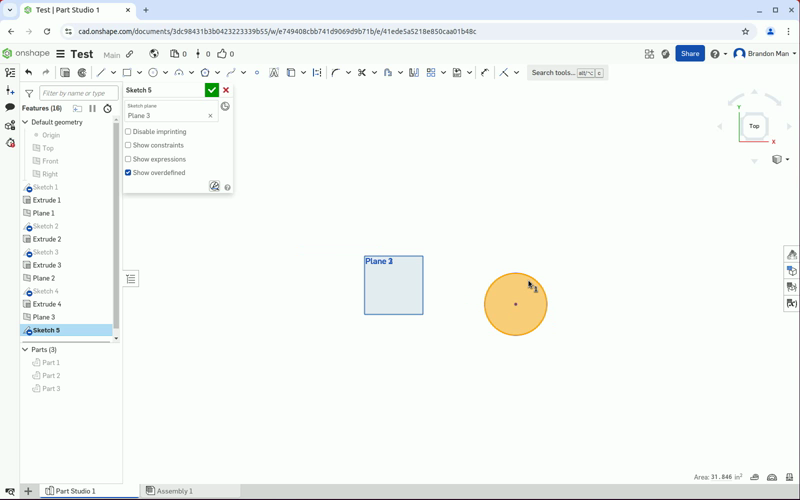
scroll(-6)
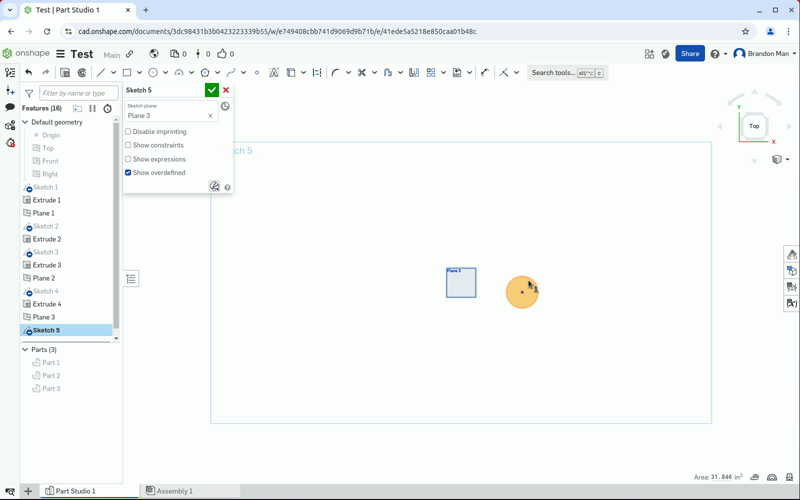
mouse_move(73, 352)
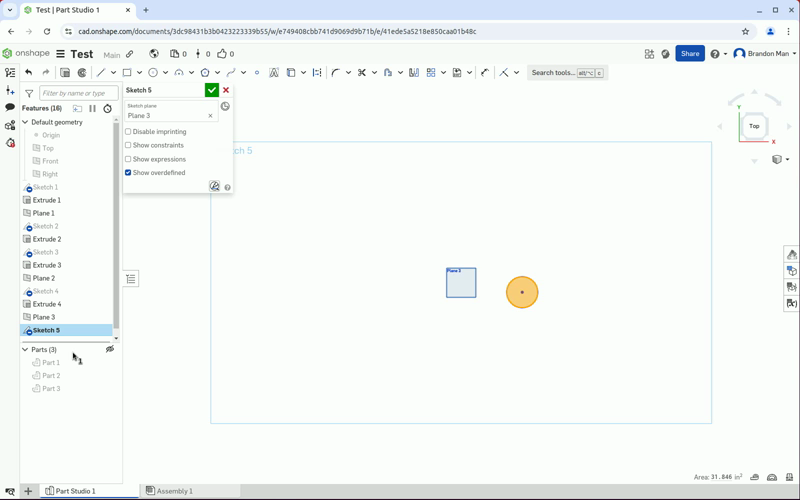
key(shift+y)
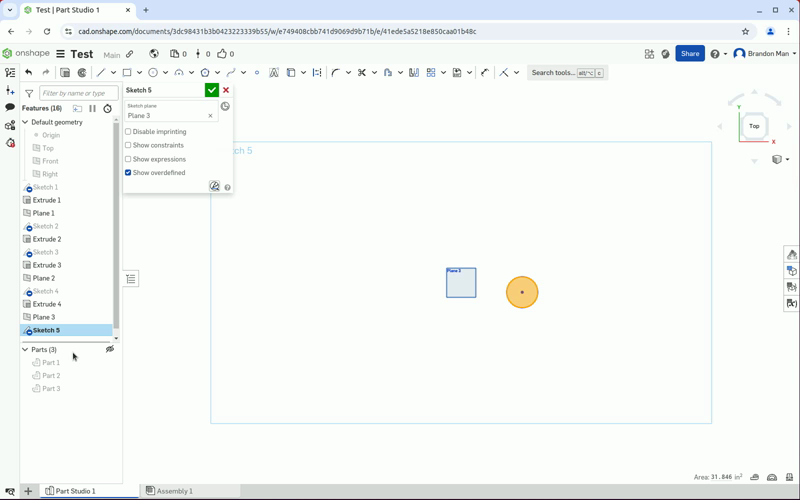
key(shift+e)
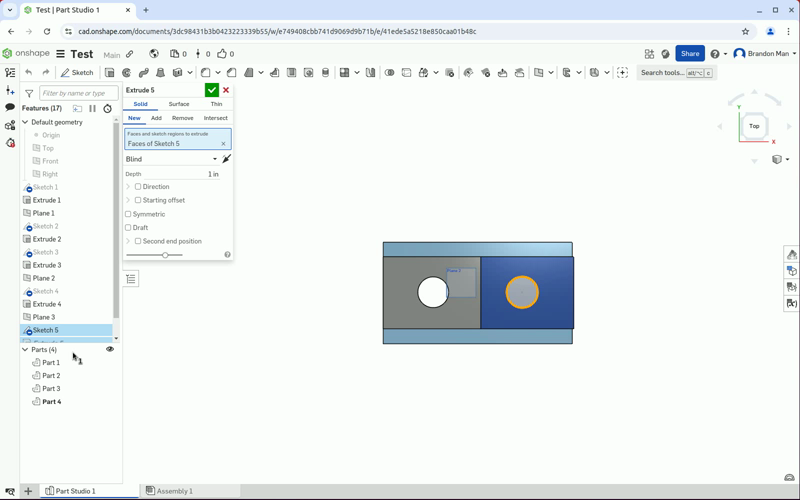
mouse_move(143, 106)
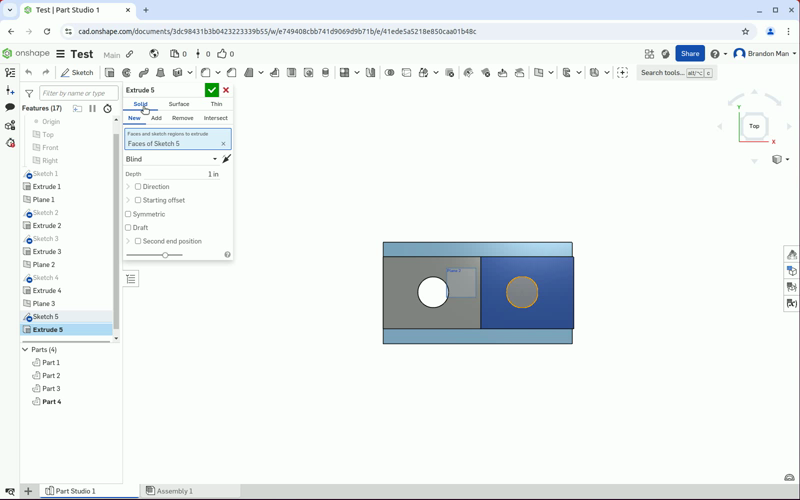
click(143, 106)
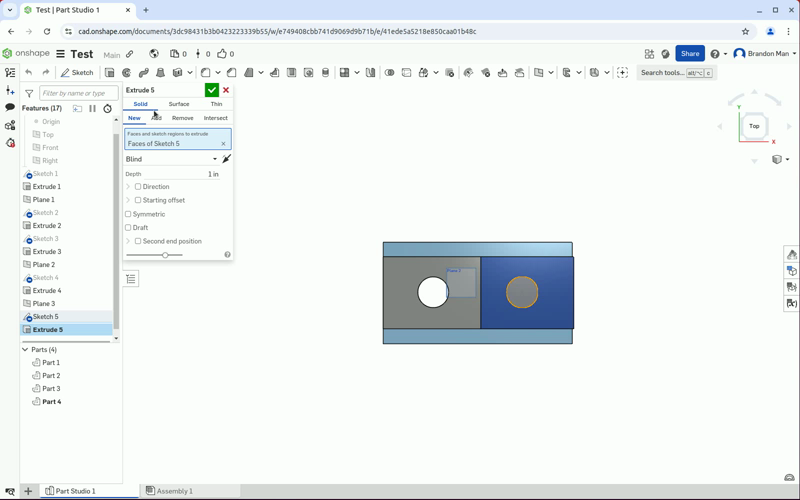
mouse_move(186, 120)
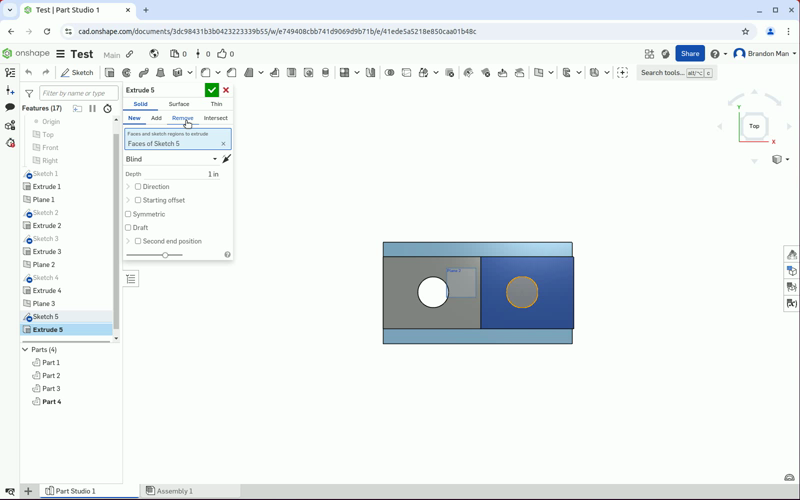
click(186, 120)
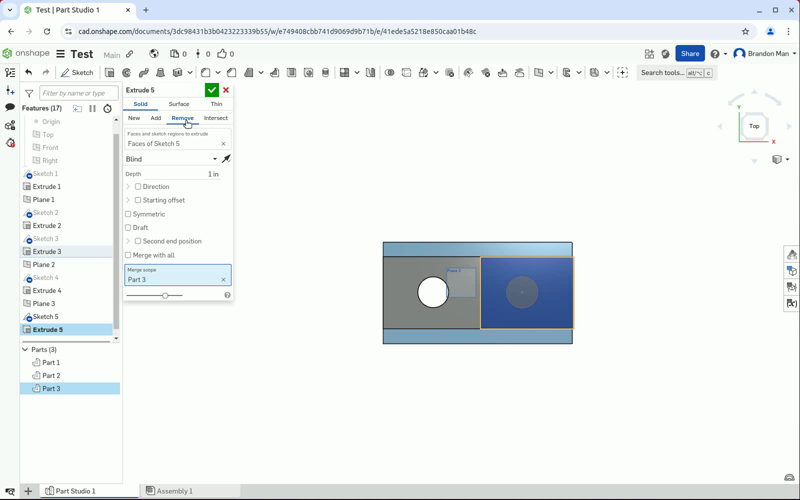
key(tab, 4)
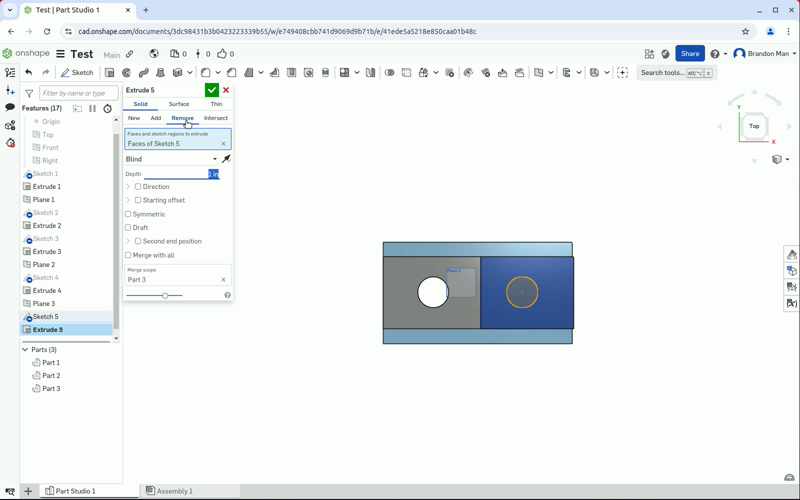
text(16.609)
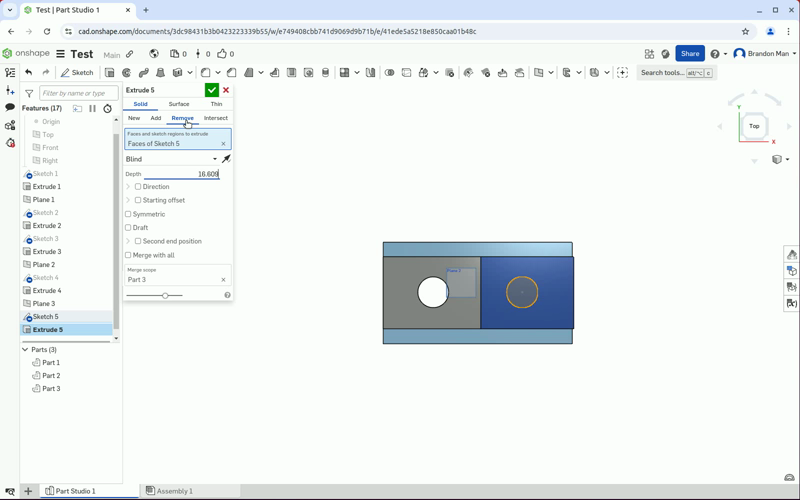
key(tab, 6)
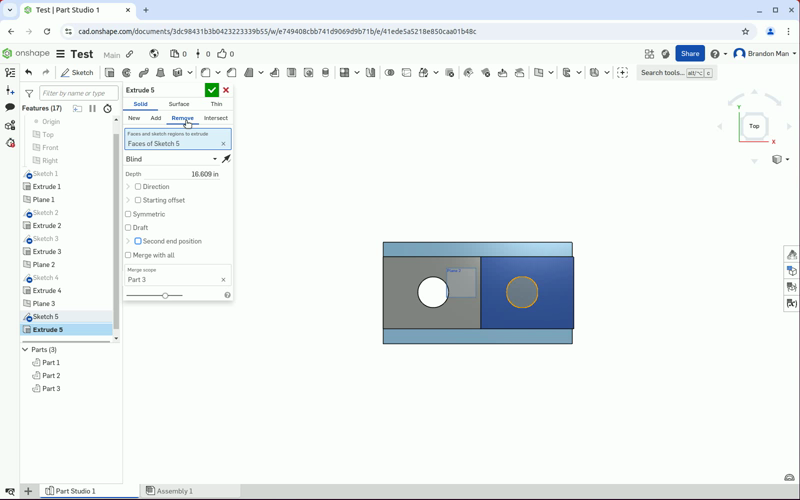
key(space)
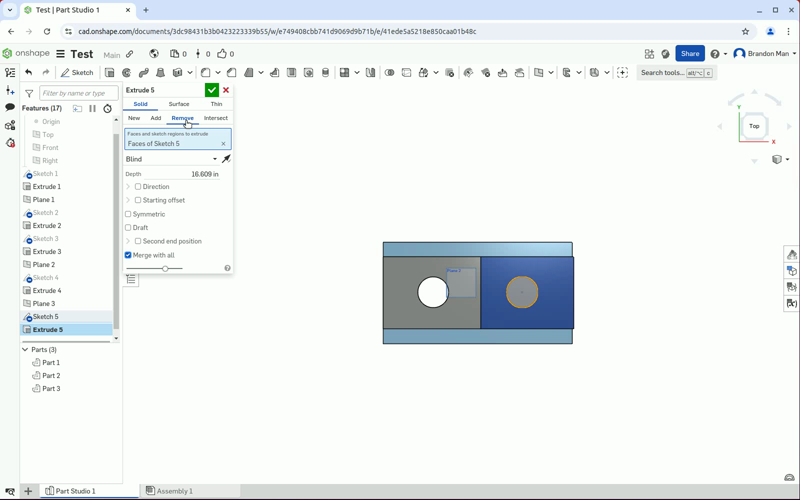
key(enter)
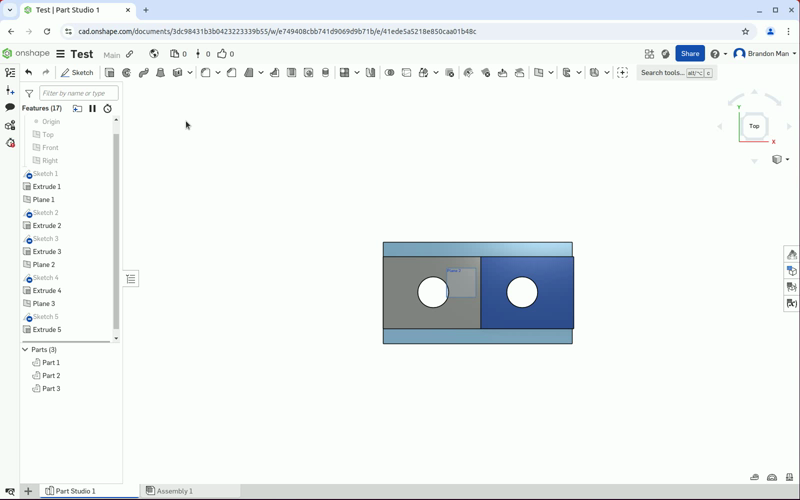
key(shift+h)
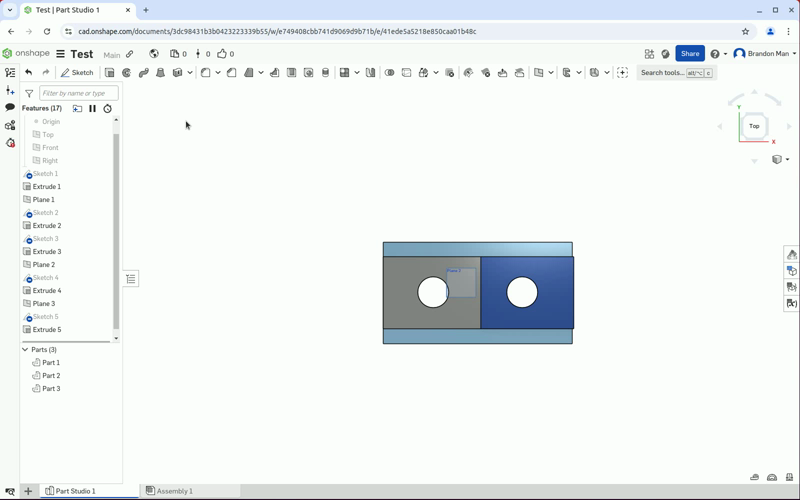
key(shift+h)
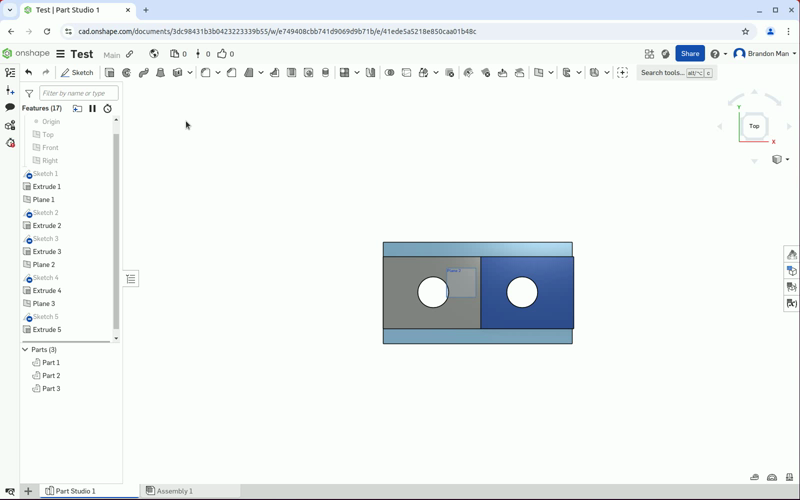
key(shift+7)
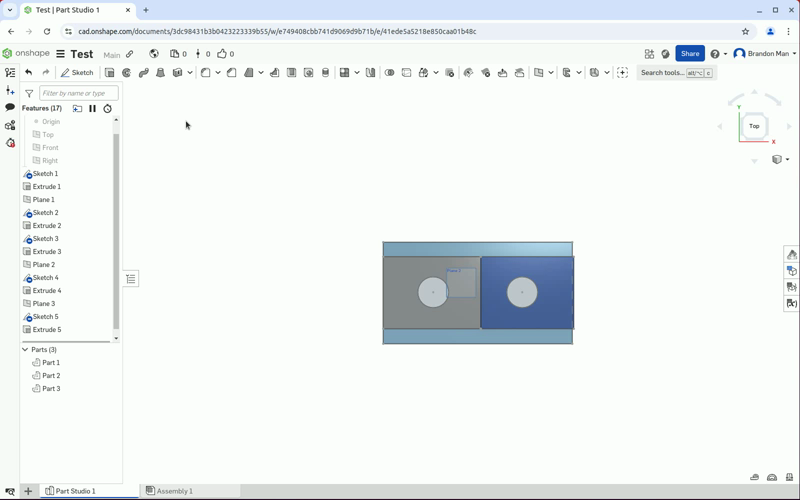
key(up, 3)
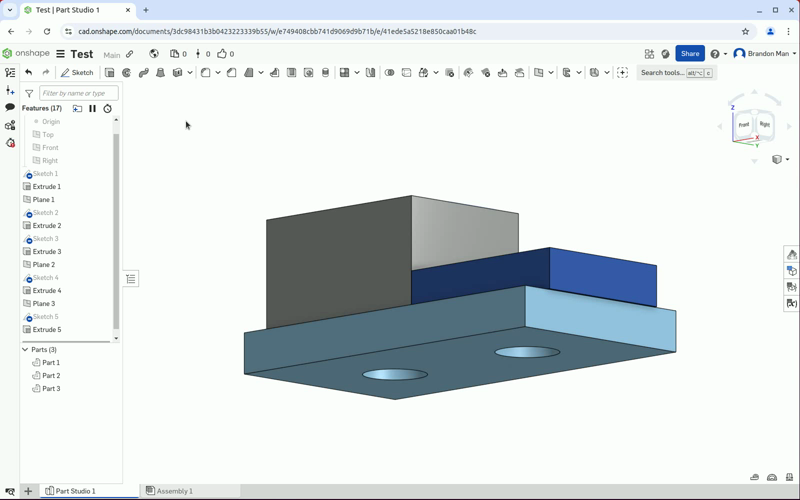
key(left, 3)
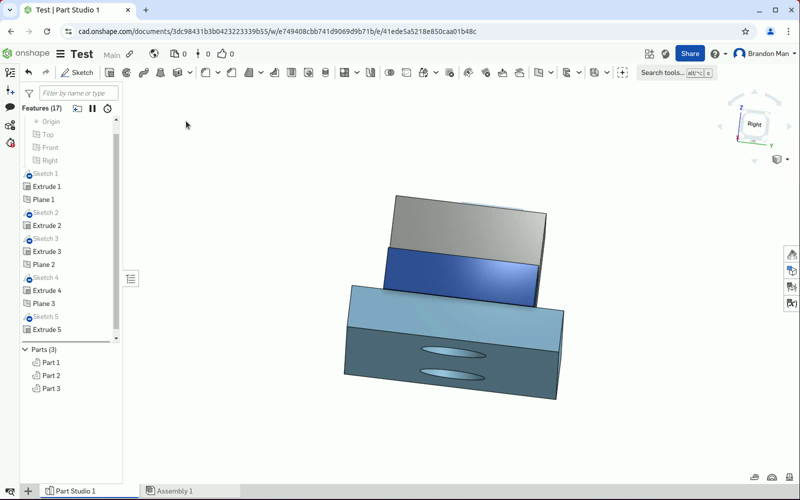
key(right, 3)
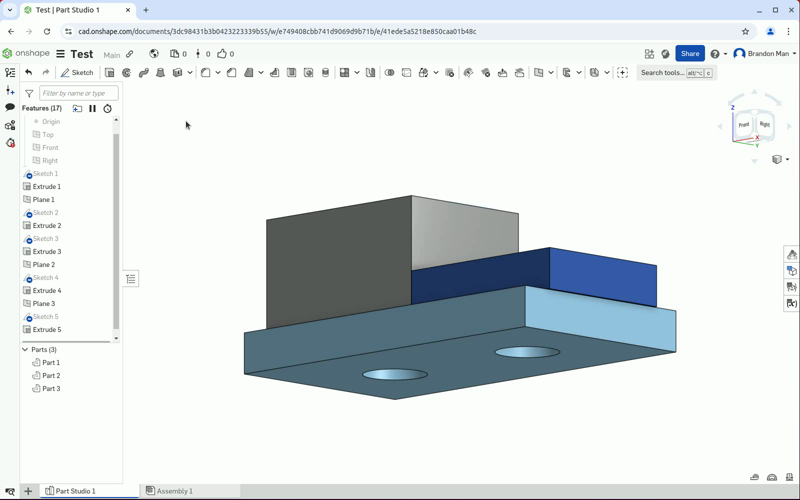
key(down, 3)
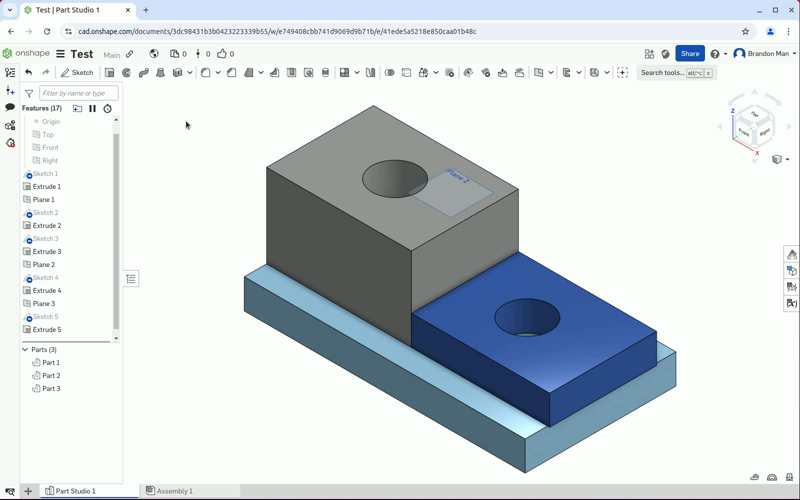
mouse_move(69, 176)
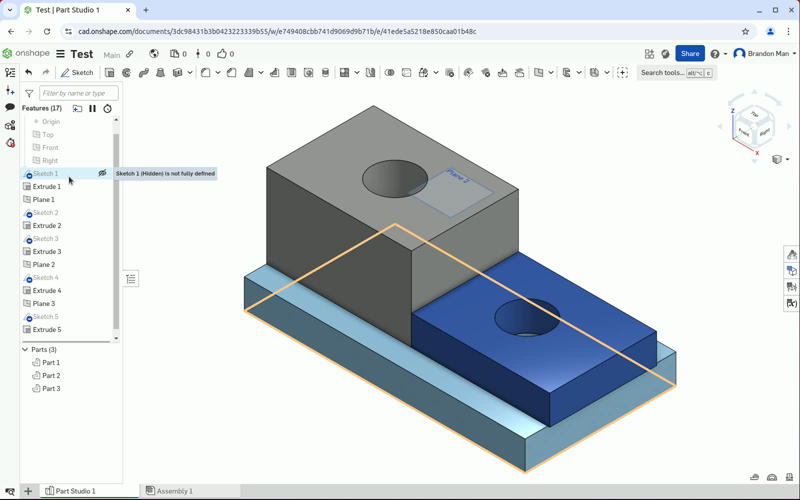
click(69, 176)